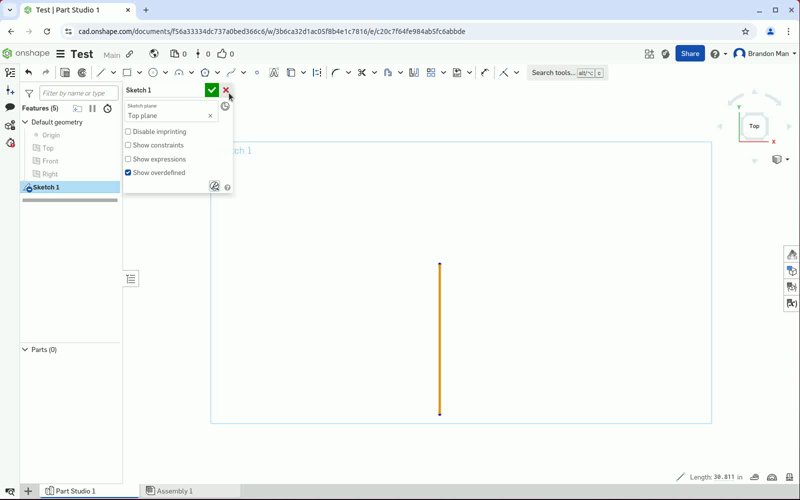
key(shift+h)
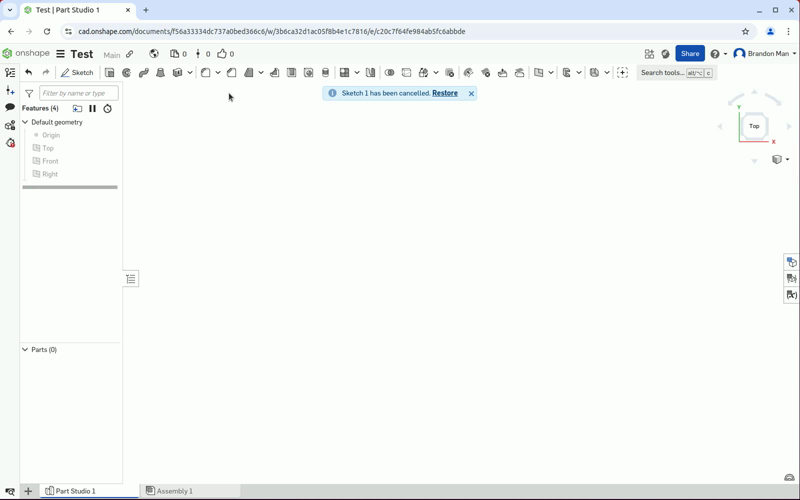
mouse_move(73, 352)
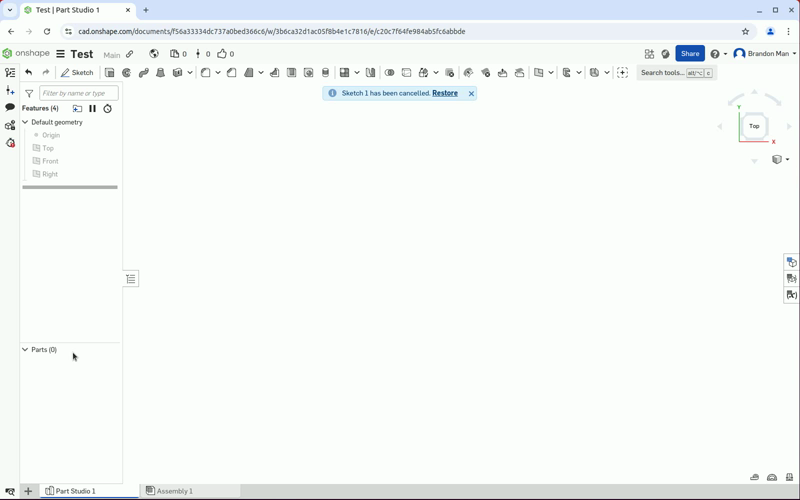
key(y)
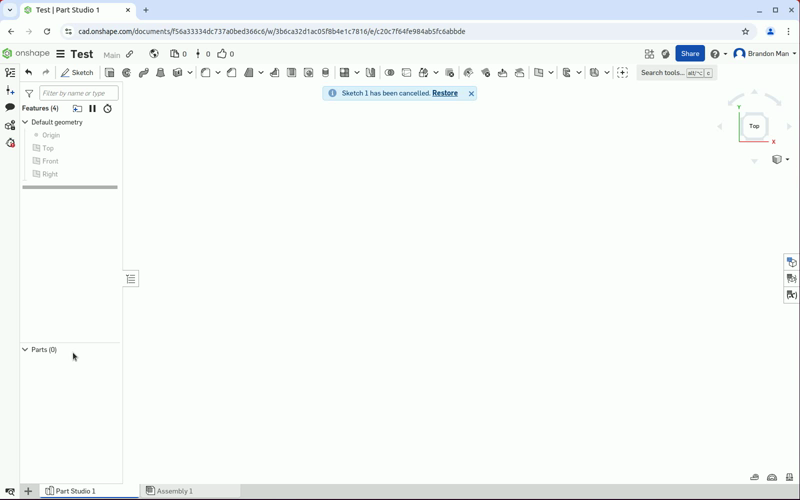
key(shift+p)
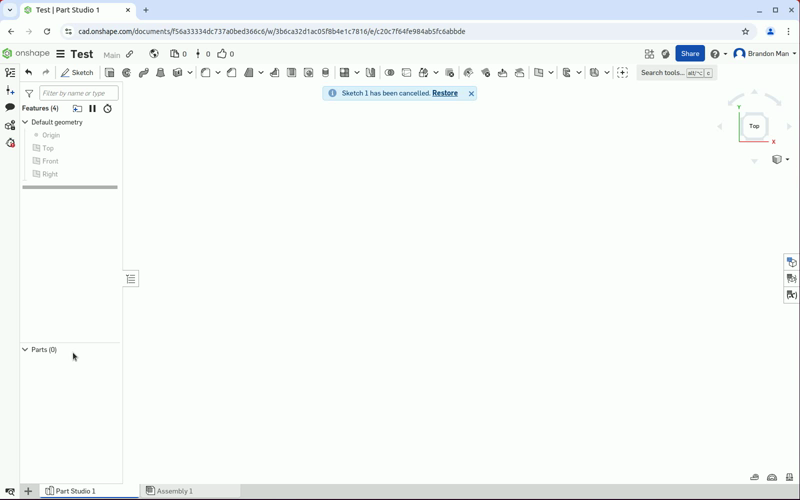
key(space)
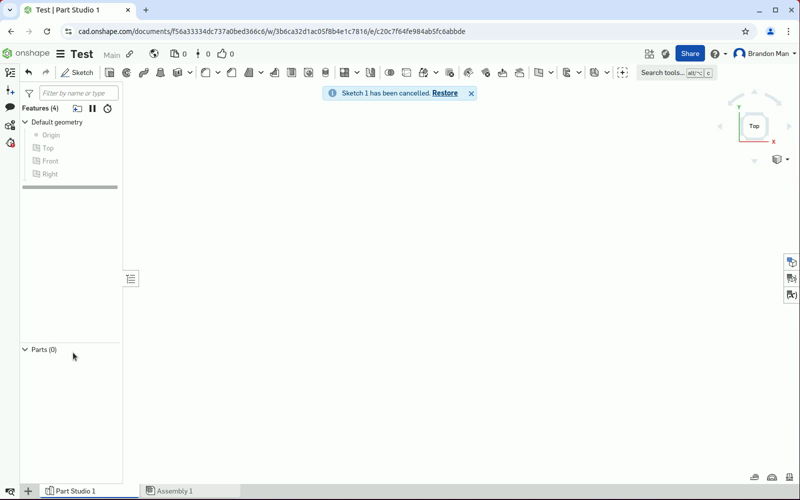
key_down(shift)
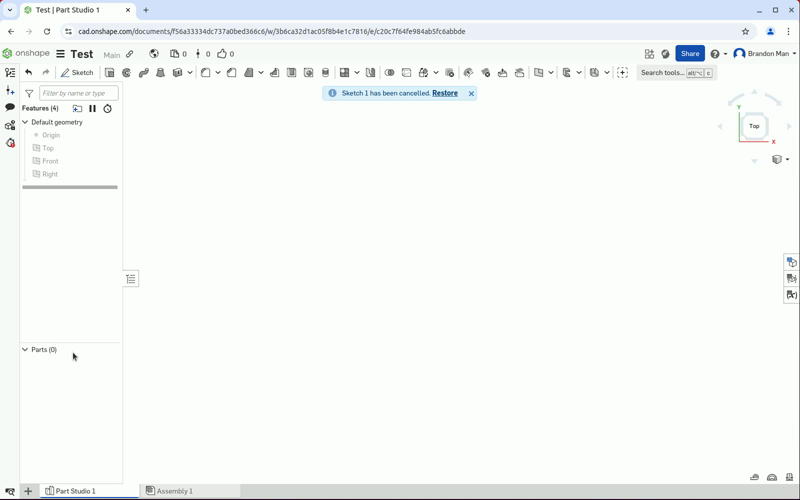
key(up)
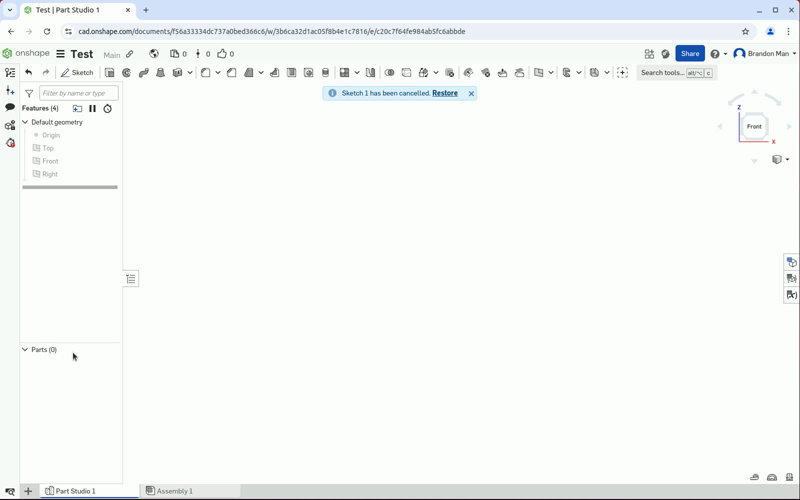
key_up(shift)
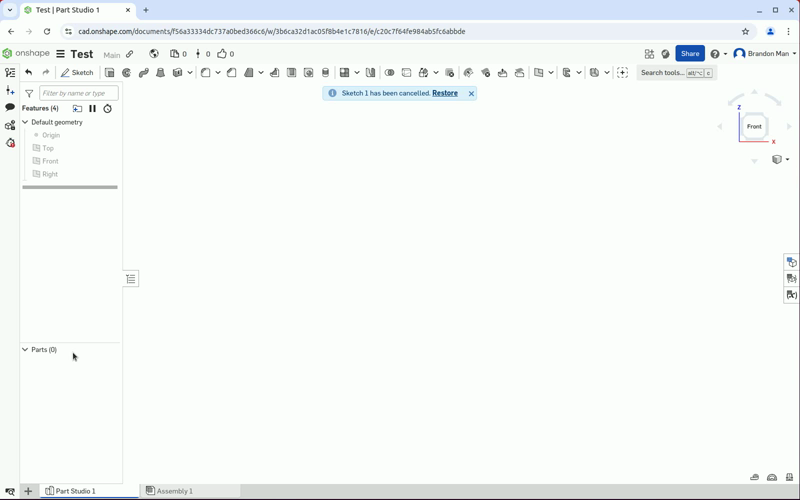
mouse_move(73, 352)
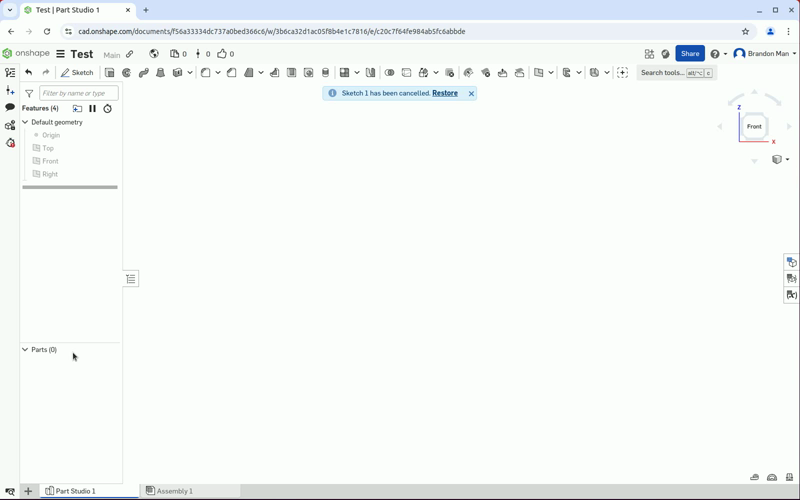
key(shift+y)
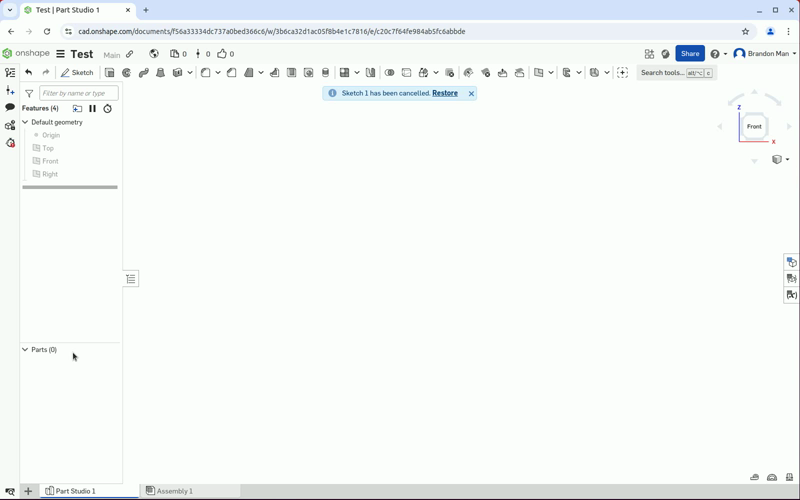
key(shift+s)
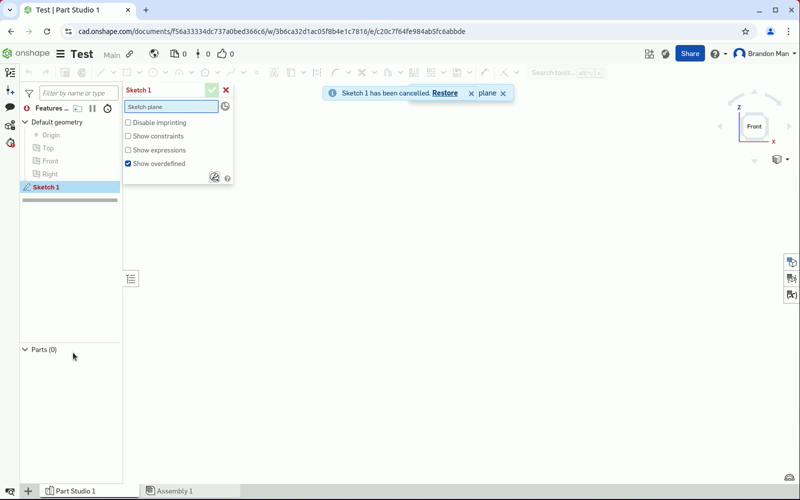
mouse_move(73, 163)
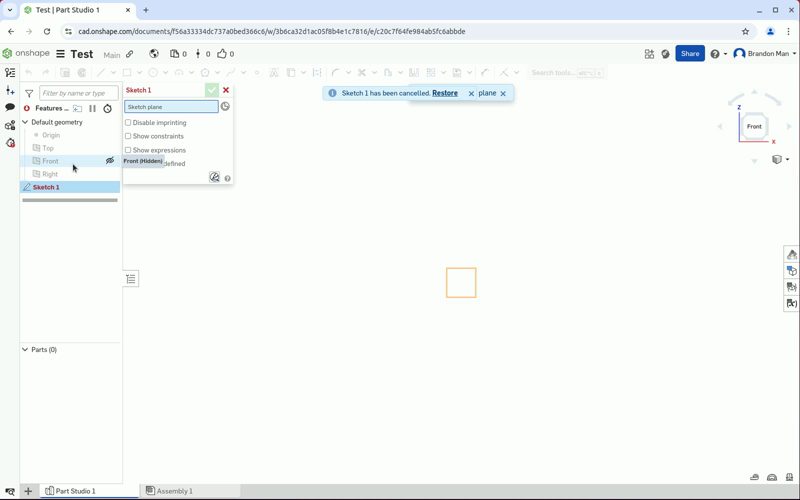
click(73, 163)
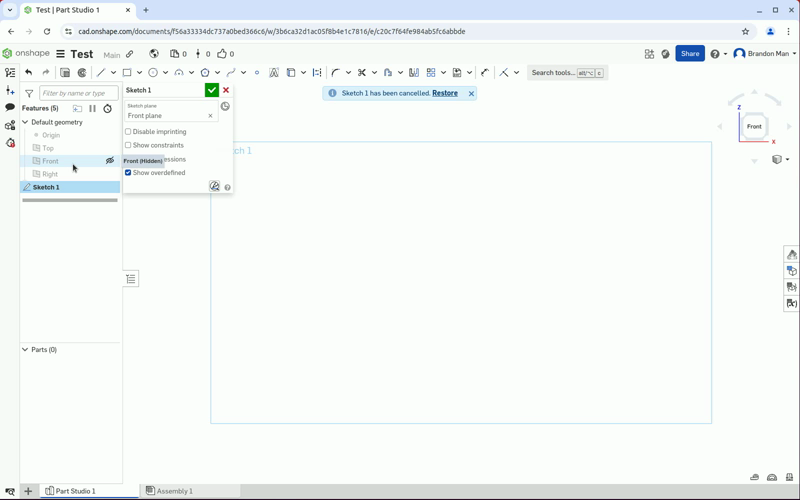
mouse_move(73, 352)
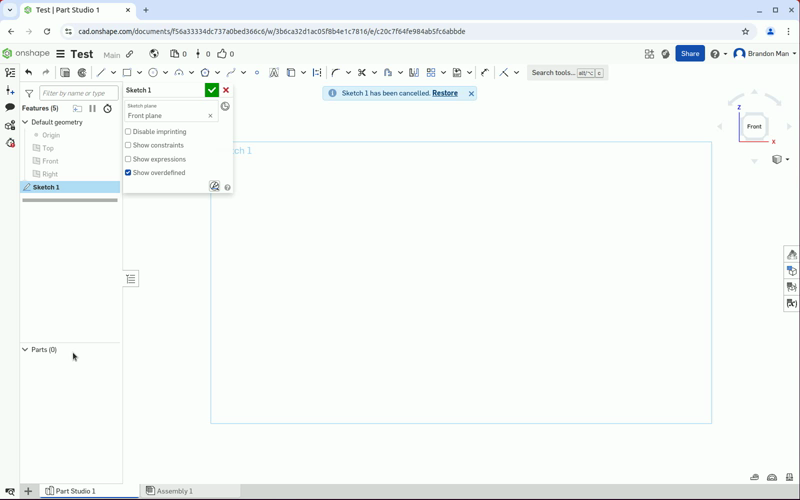
key(y)
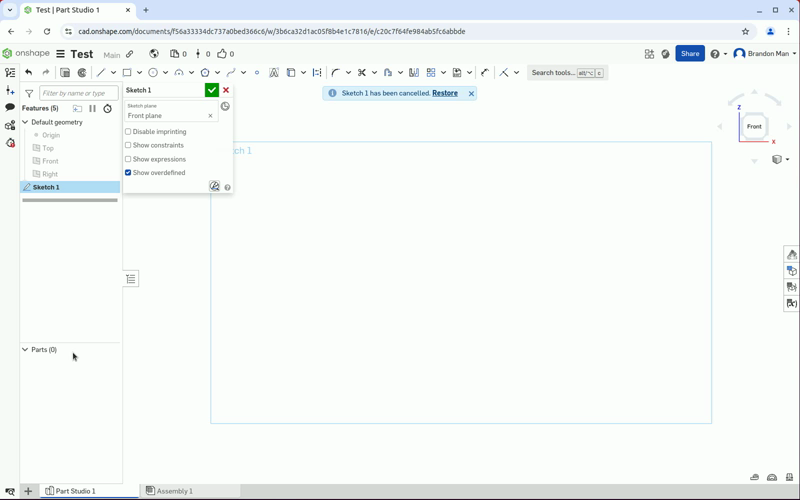
key(l)
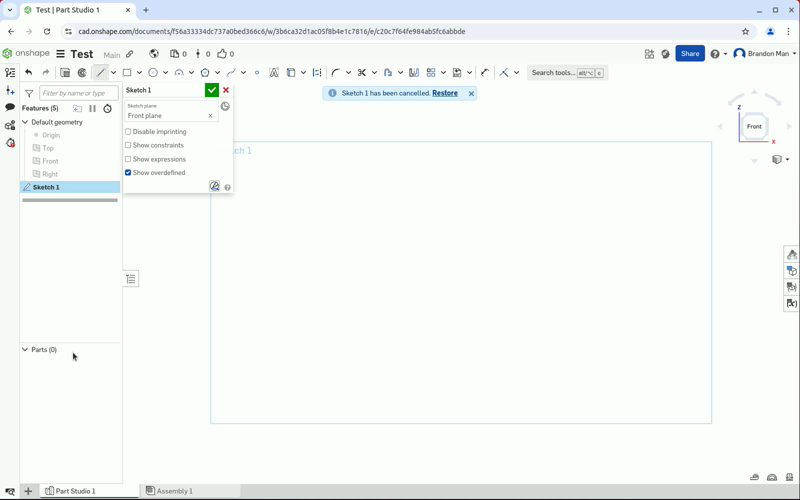
key_down(shift)
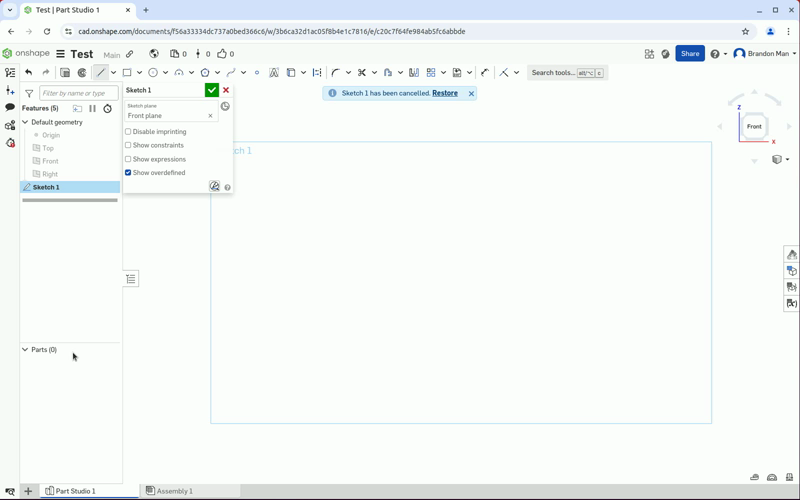
mouse_move(366, 348)
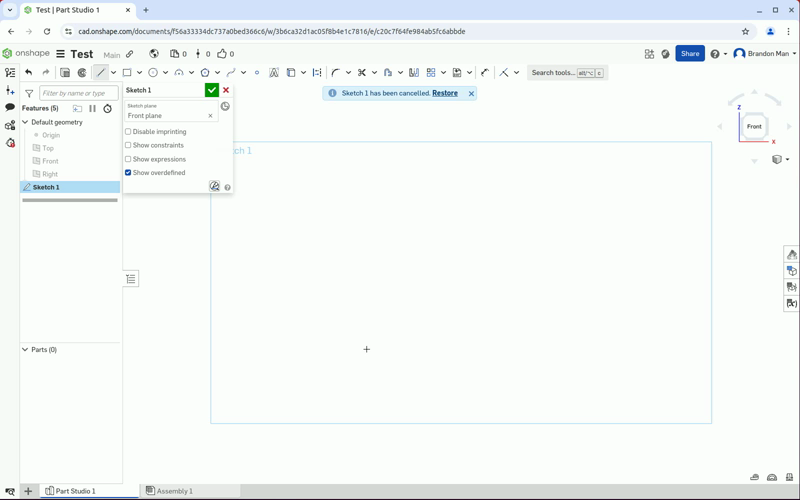
click(366, 348)
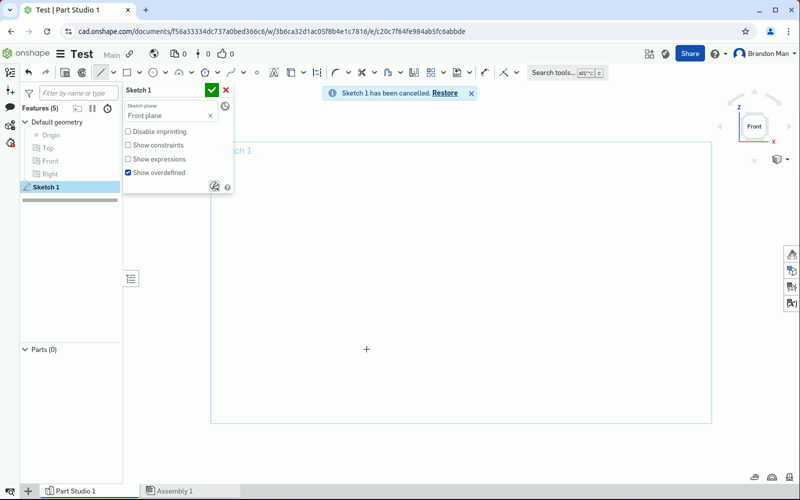
key_up(shift)
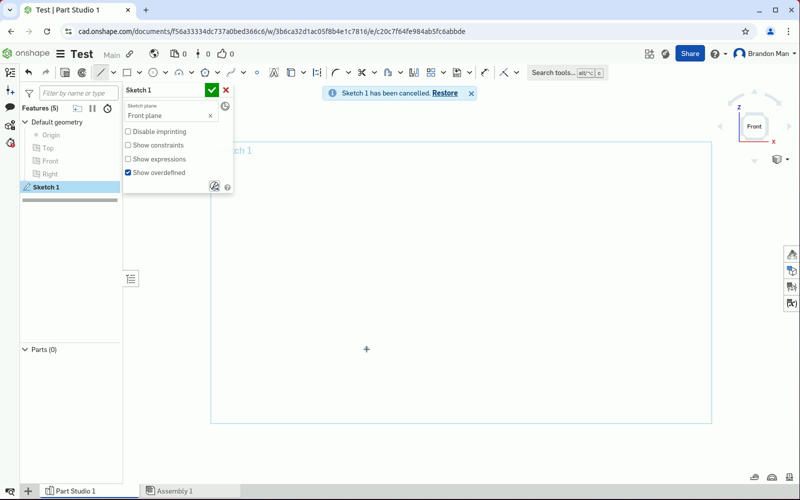
key_down(shift)
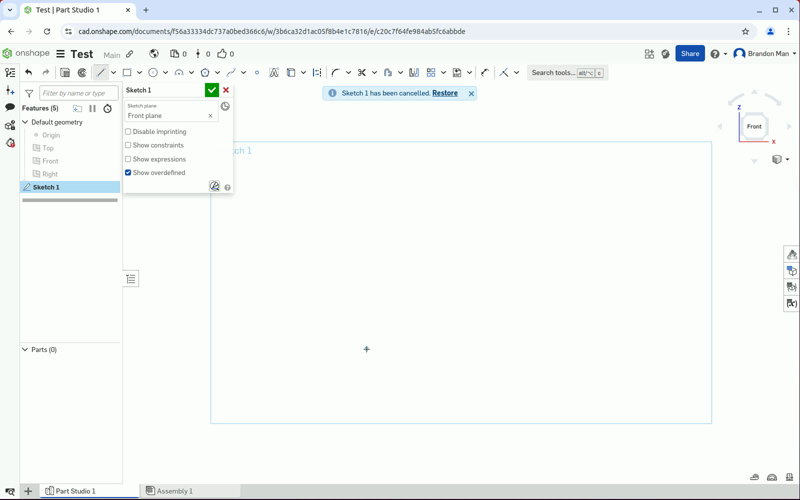
mouse_move(553, 348)
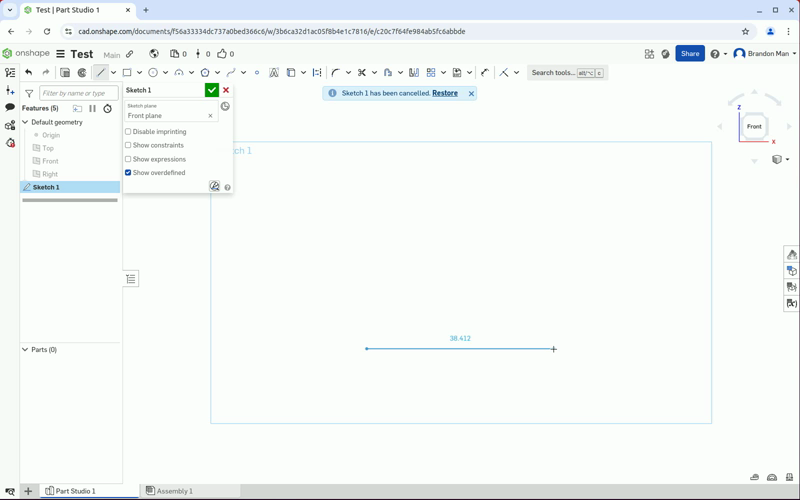
click(553, 348)
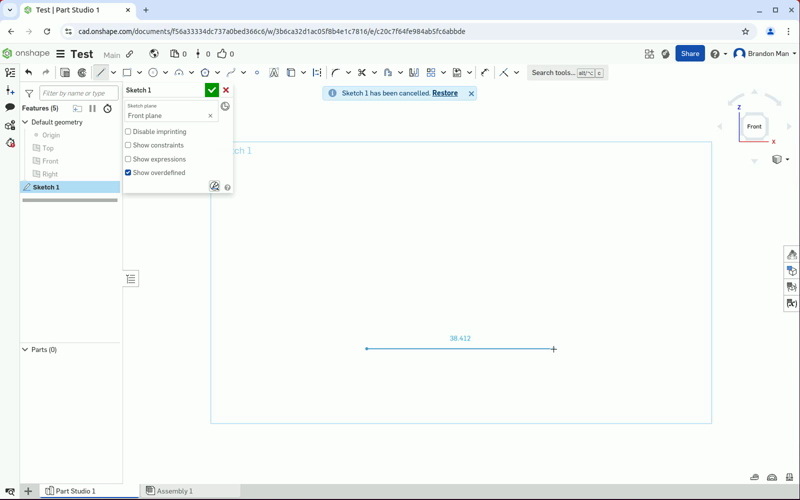
key_up(shift)
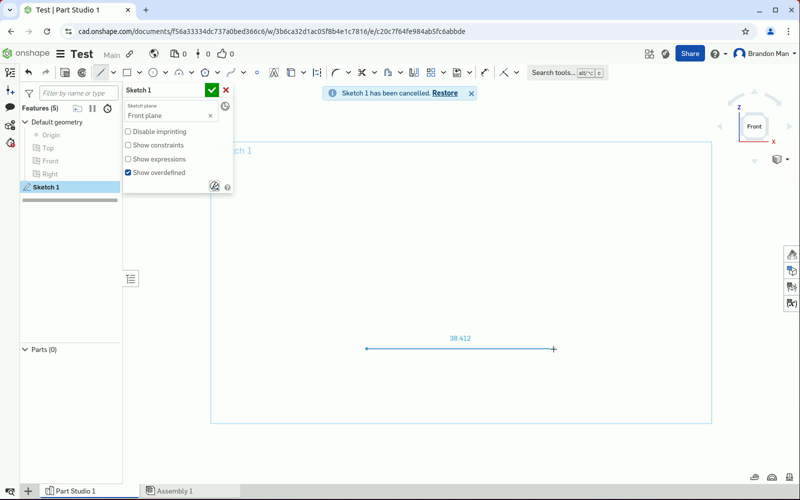
key_down(shift)
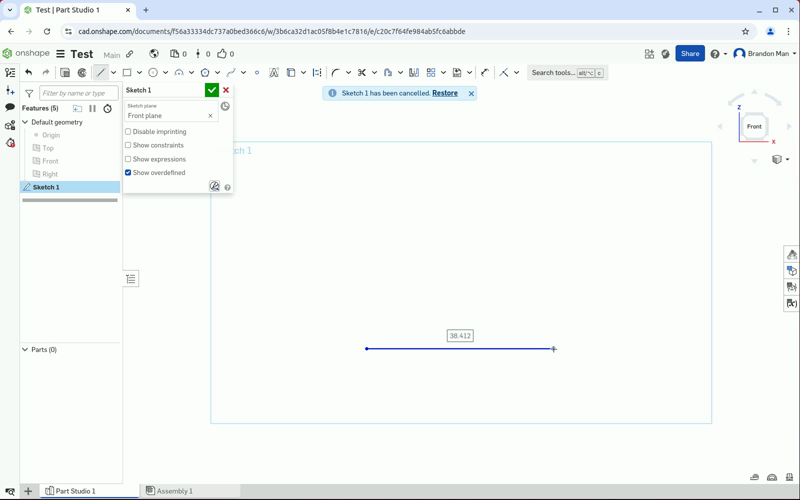
mouse_move(553, 219)
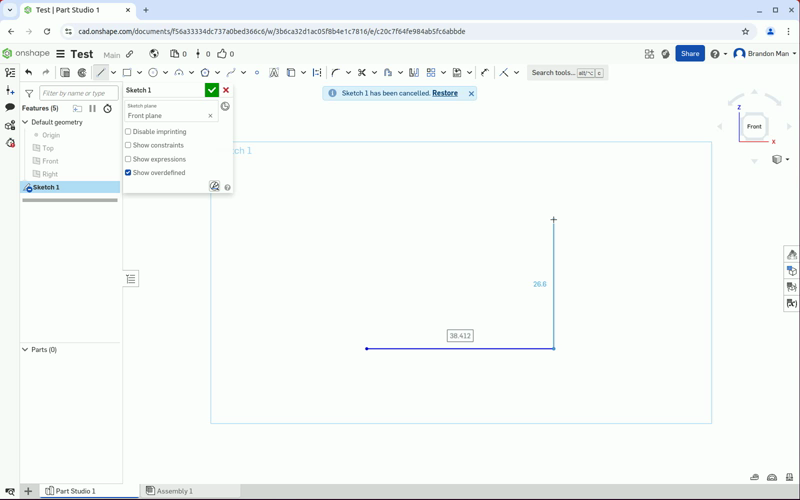
click(553, 219)
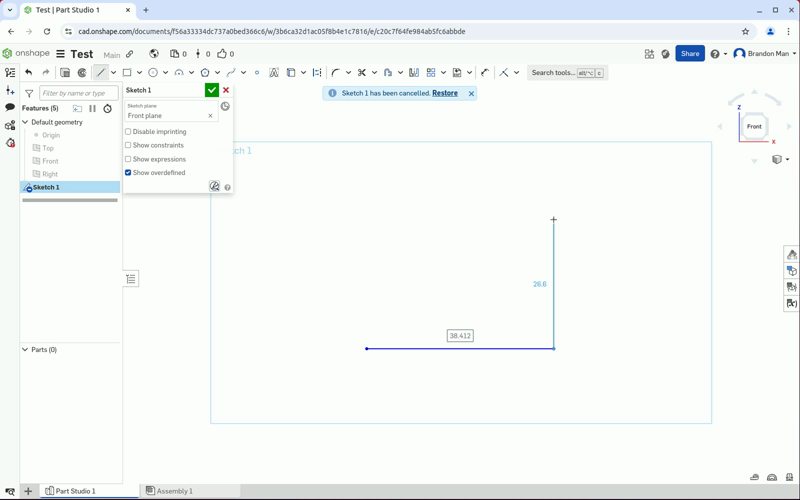
key_up(shift)
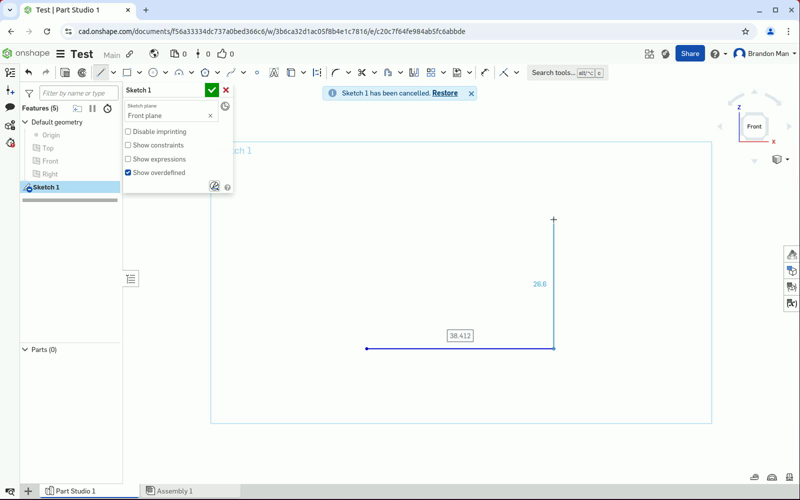
key_down(shift)
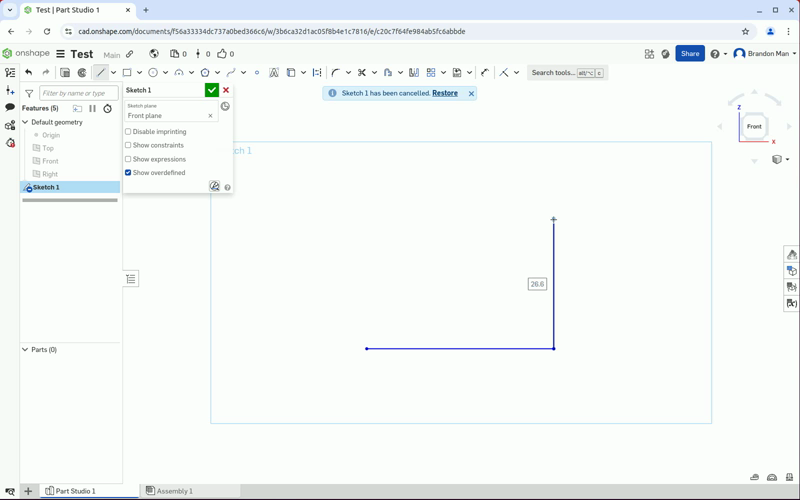
mouse_move(366, 219)
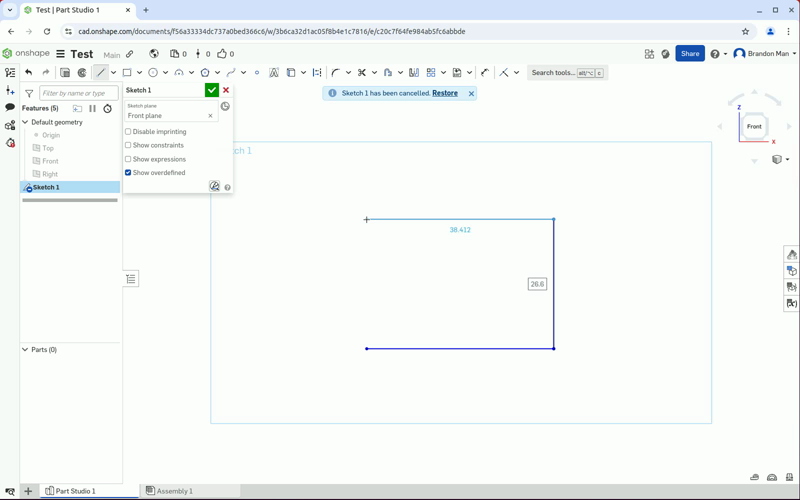
click(366, 219)
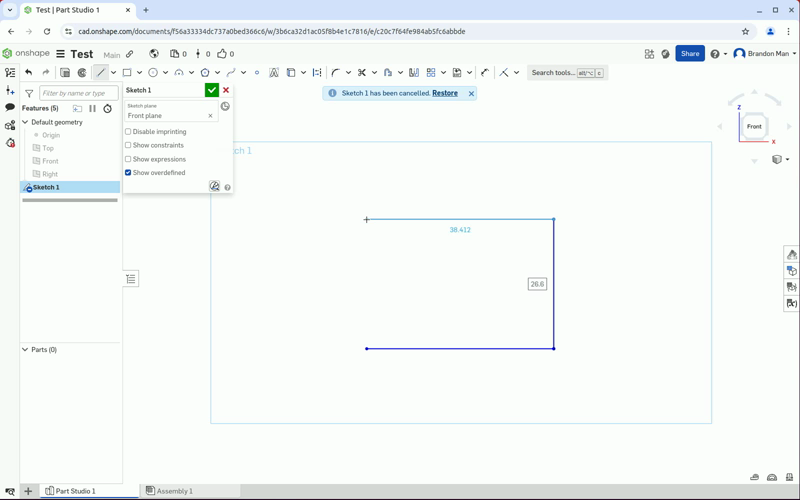
key_up(shift)
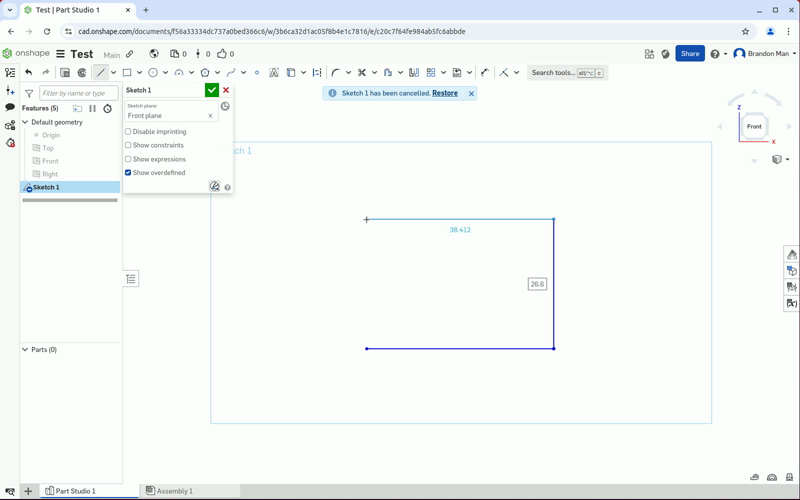
key_down(shift)
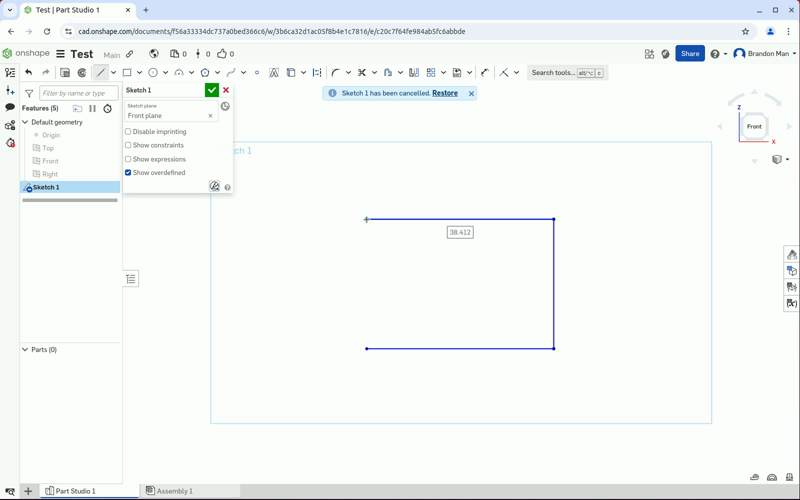
mouse_move(366, 348)
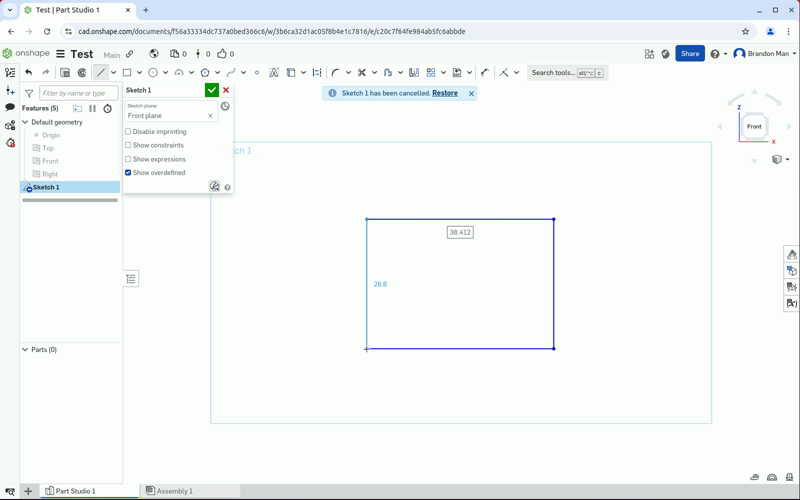
key_up(shift)
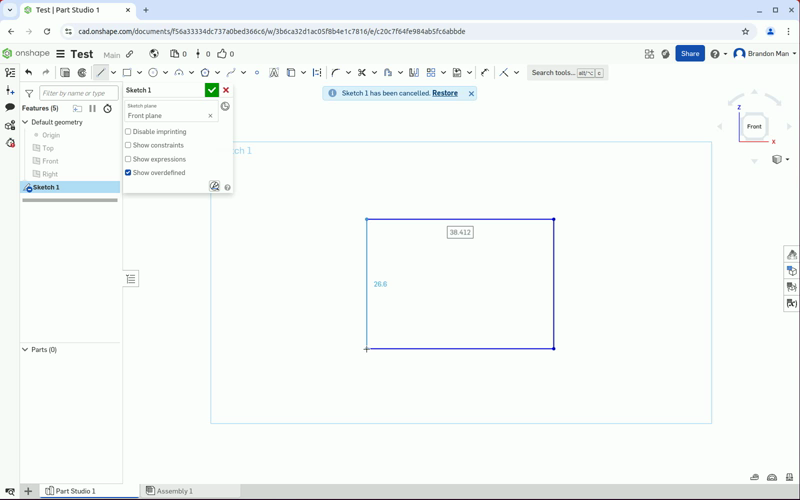
click(366, 348)
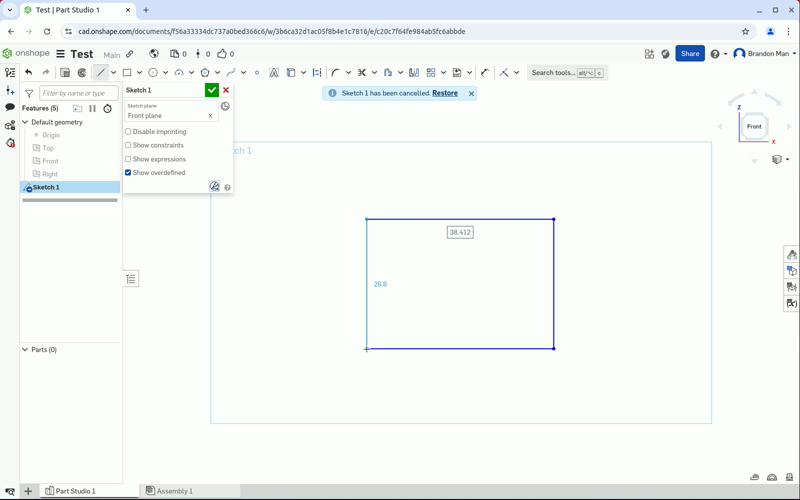
key(esc)
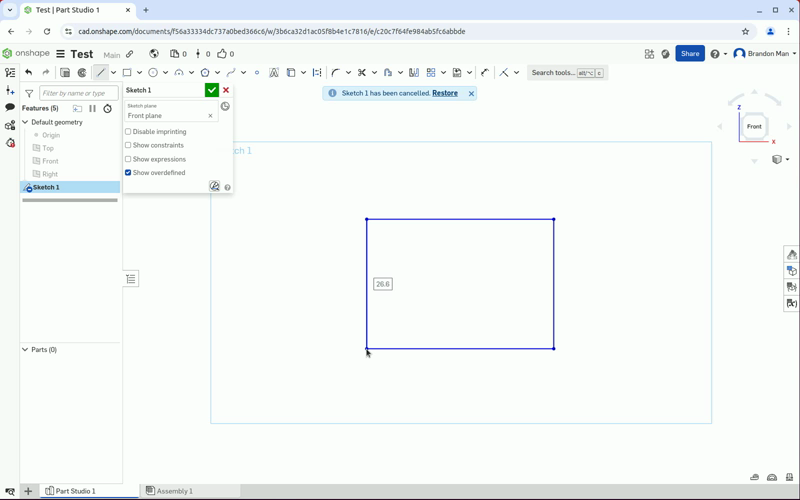
mouse_move(493, 303)
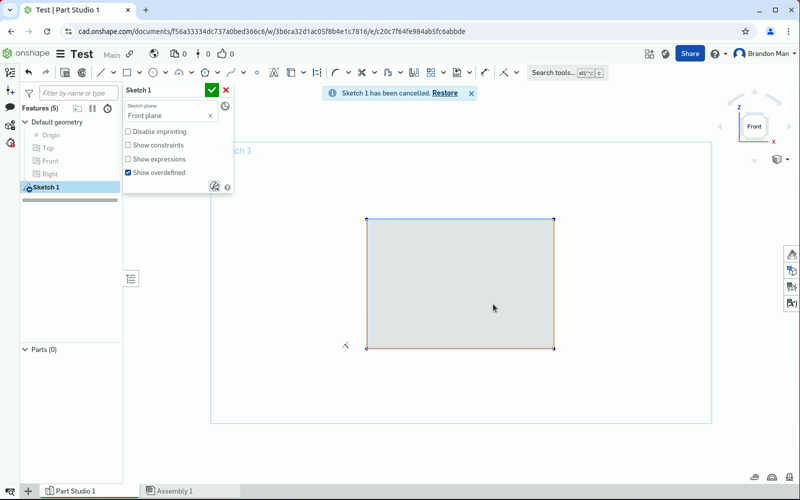
click(493, 303)
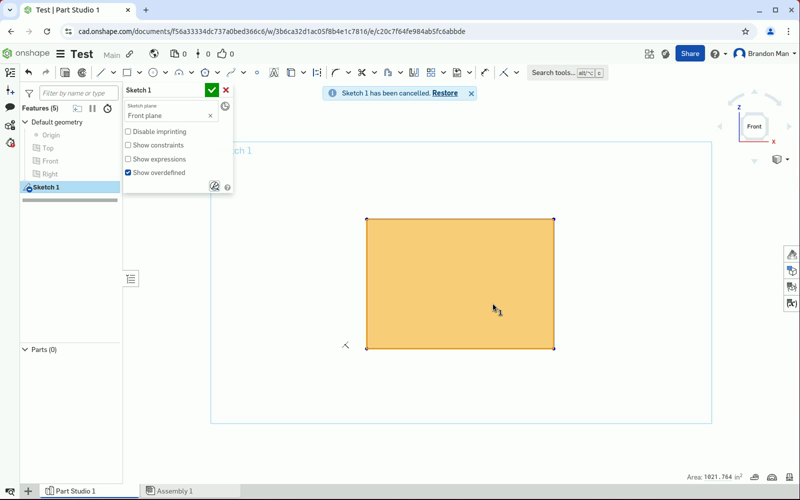
mouse_move(73, 352)
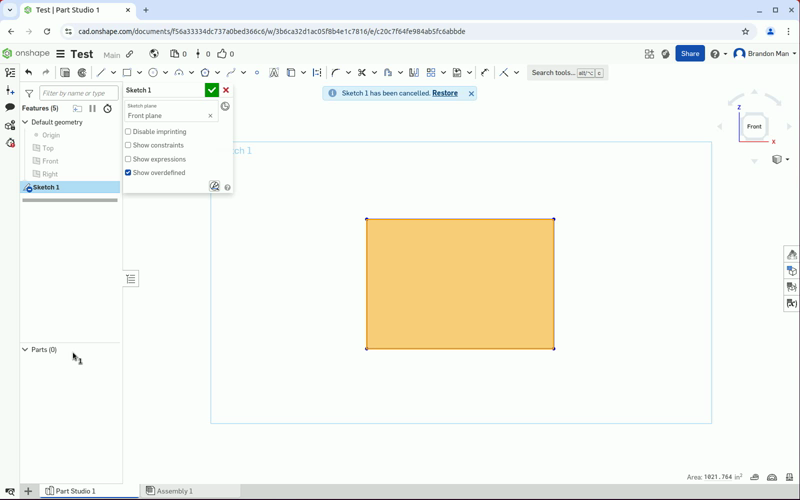
key(shift+y)
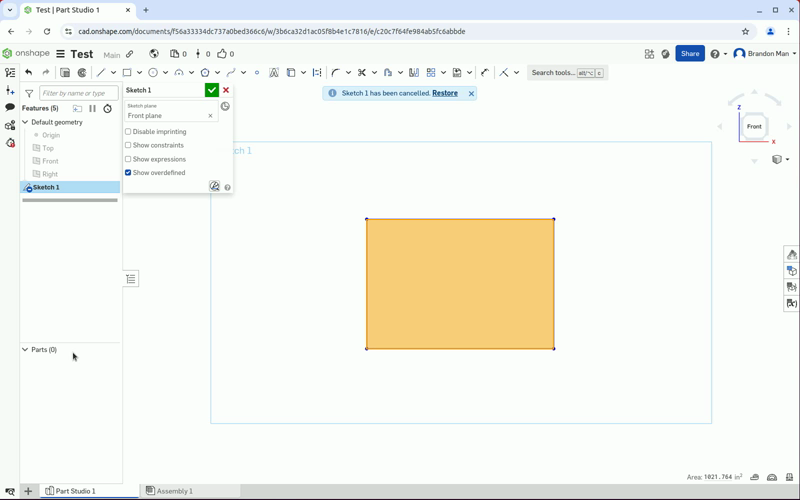
key(shift+e)
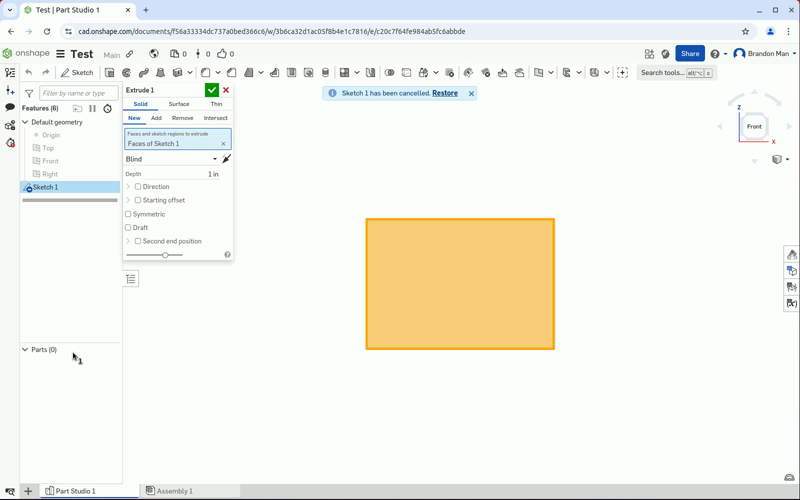
mouse_move(143, 106)
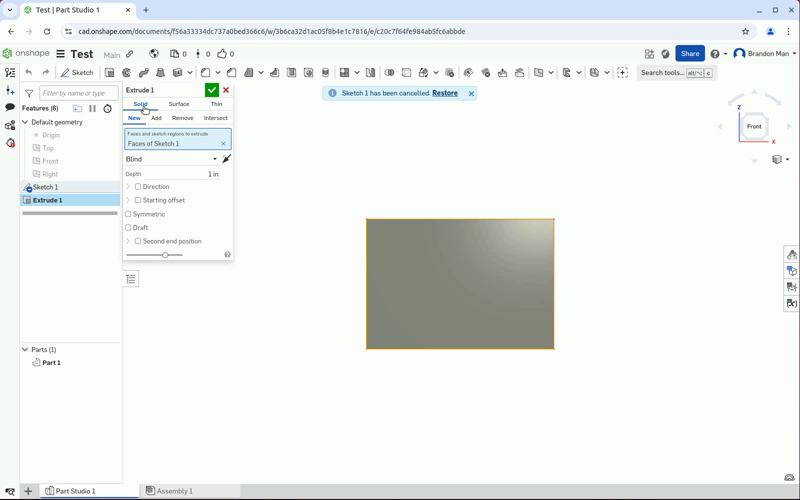
click(143, 106)
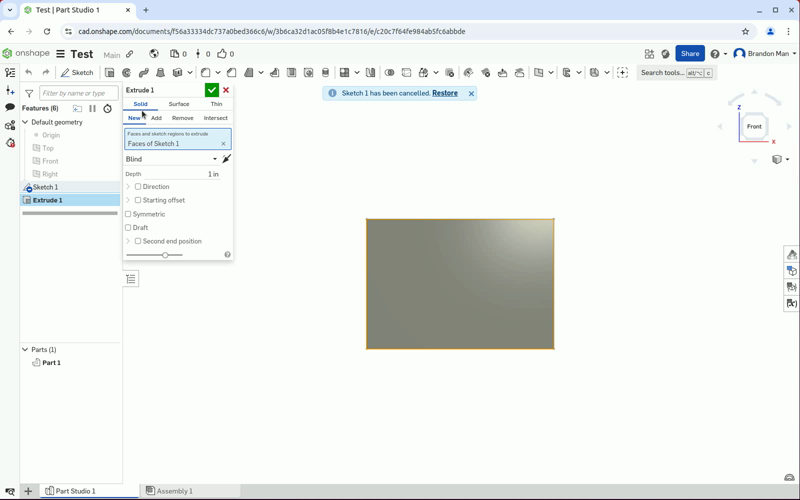
mouse_move(137, 120)
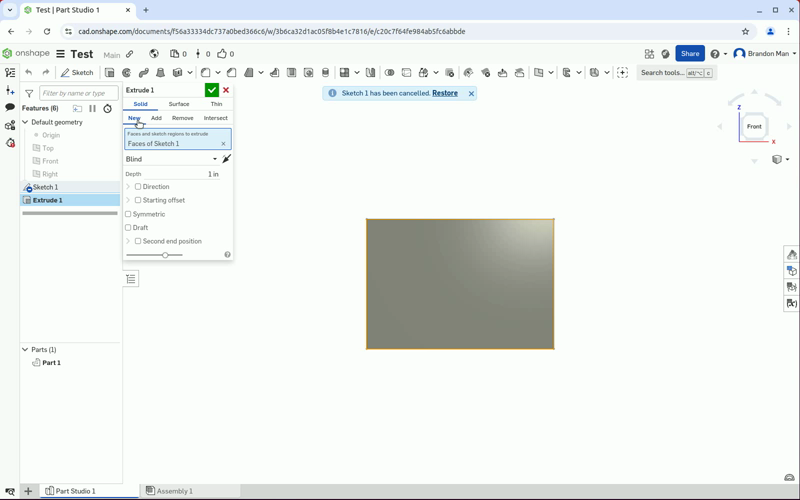
click(137, 120)
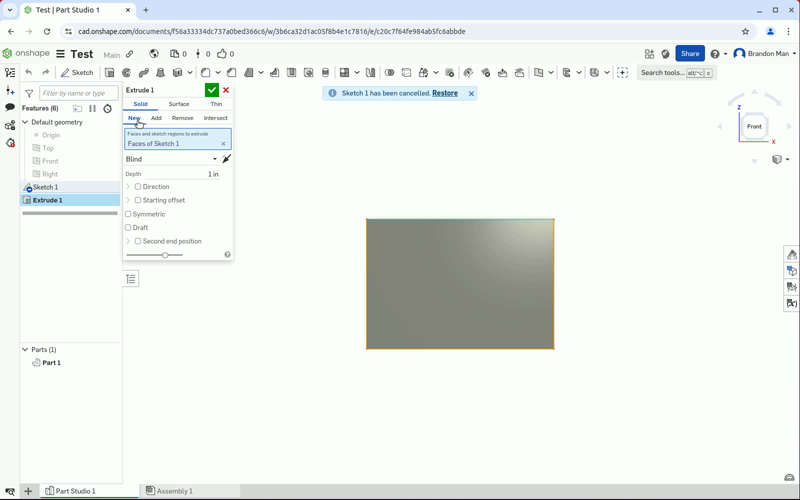
key(tab, 4)
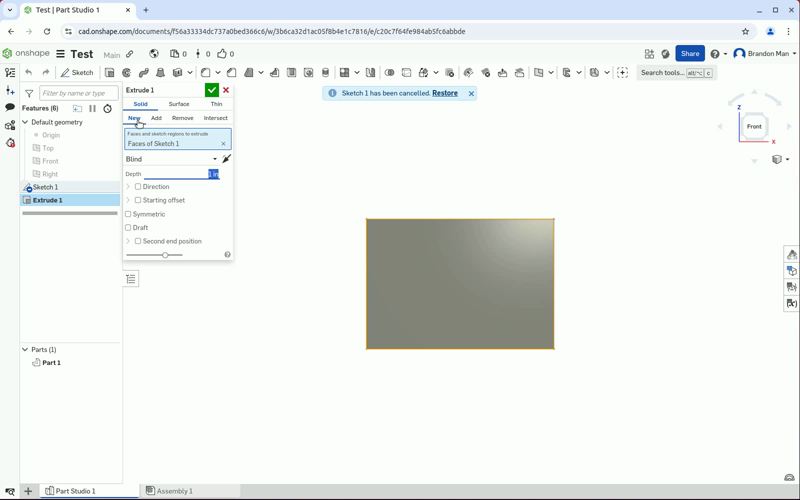
text(23.108)
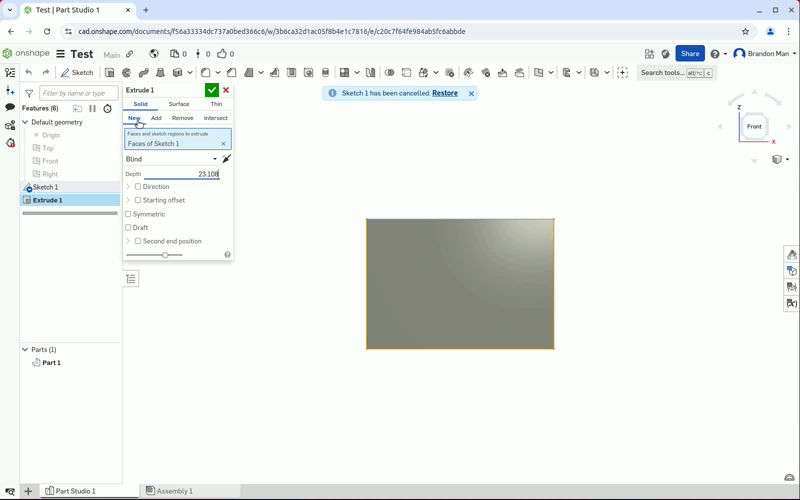
key(enter)
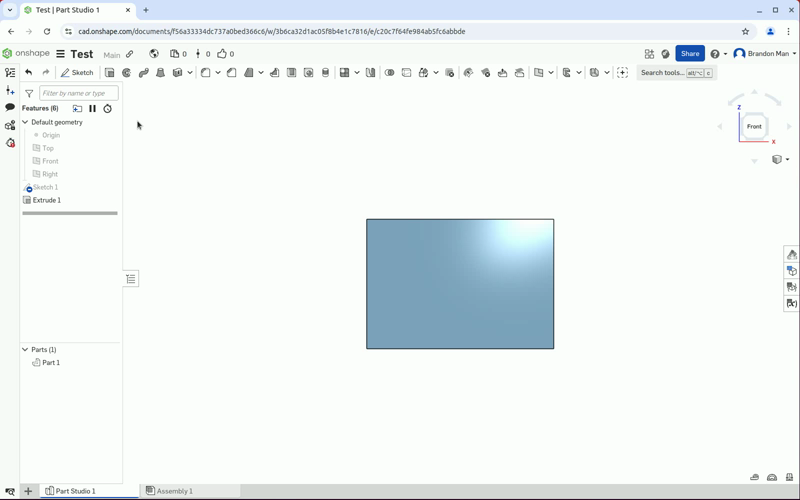
key(shift+h)
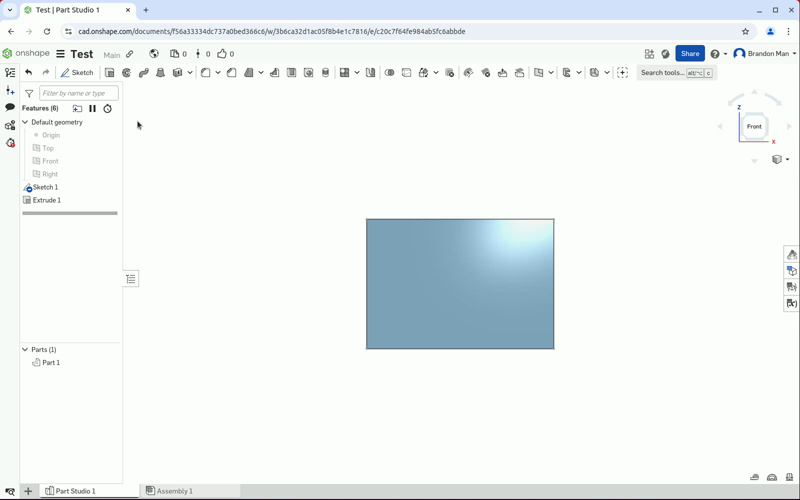
key(shift+h)
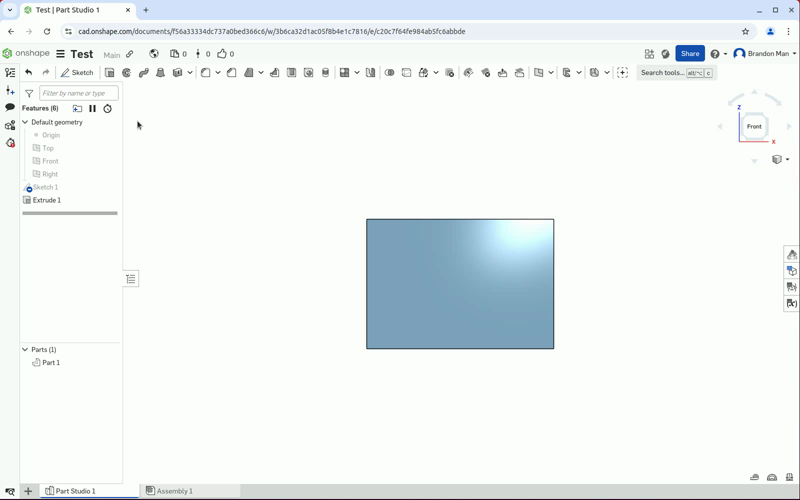
mouse_move(73, 189)
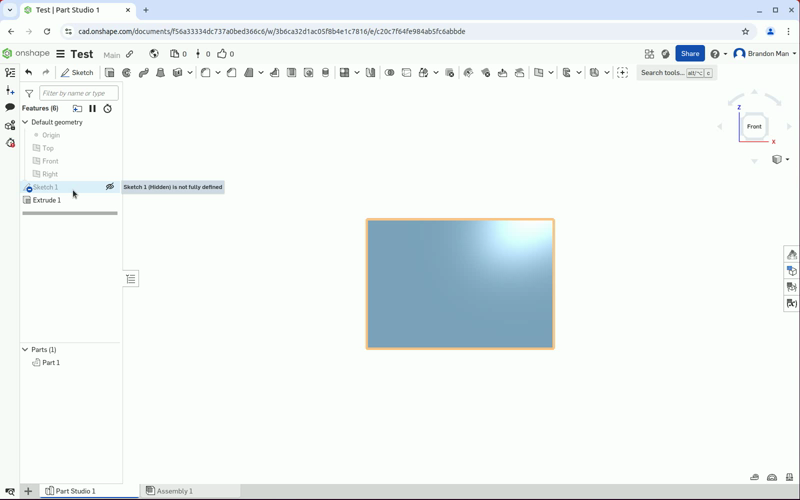
click(73, 189)
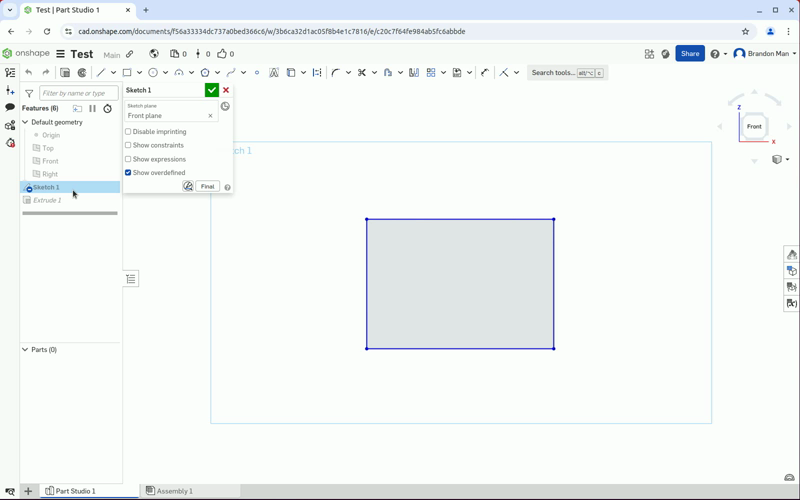
mouse_move(229, 92)
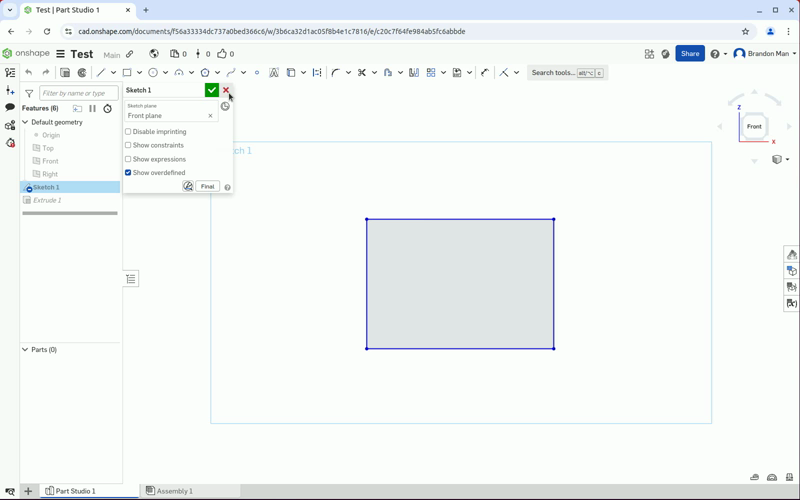
click(229, 92)
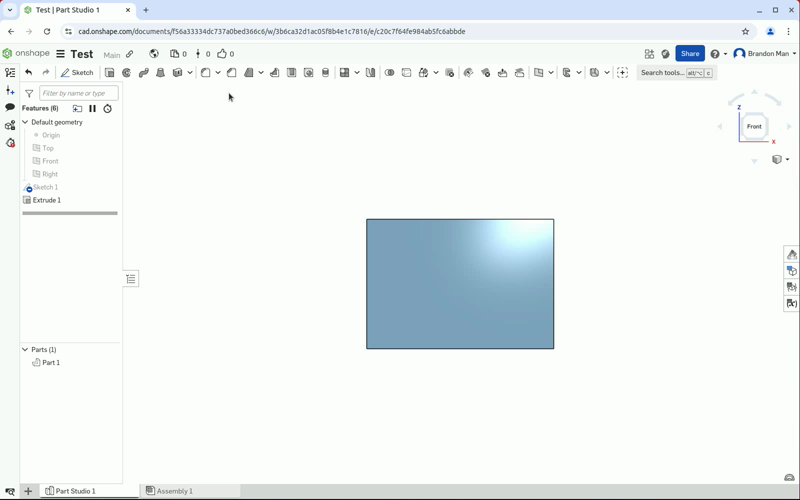
mouse_move(541, 75)
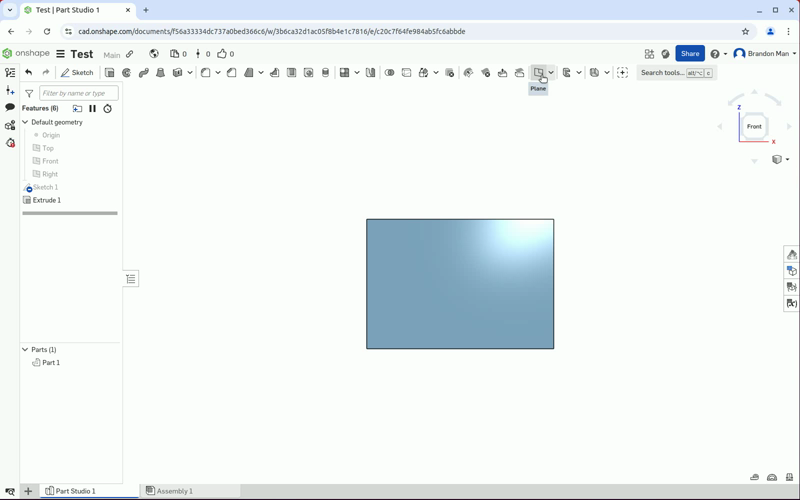
click(541, 75)
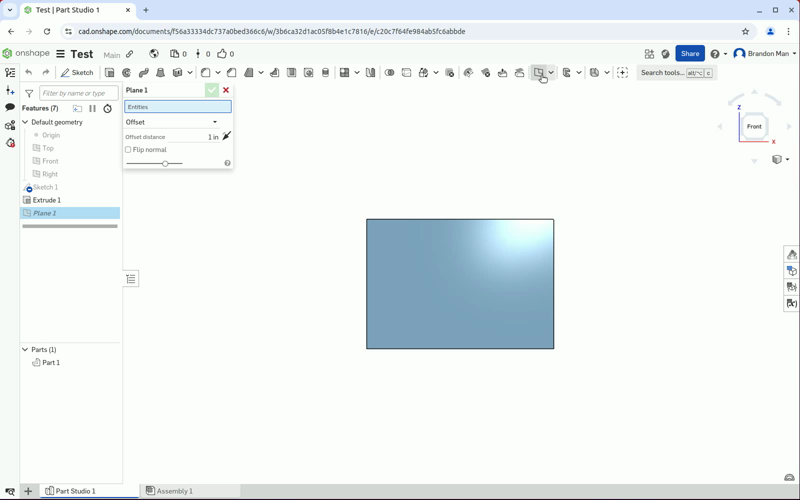
mouse_move(73, 163)
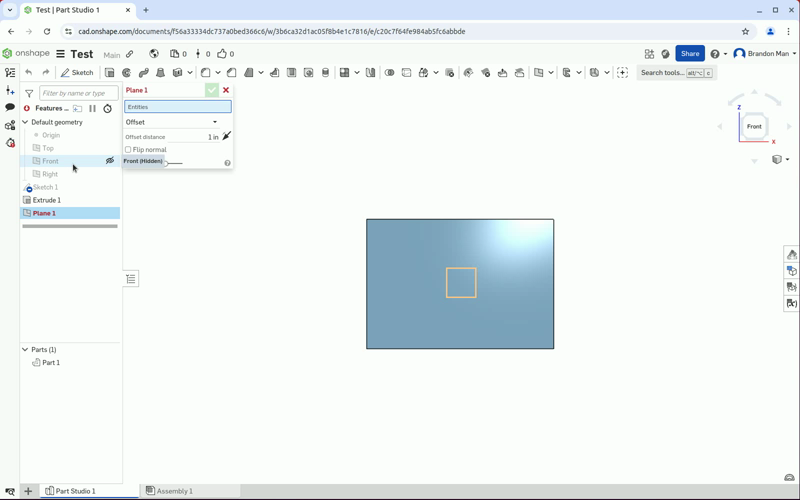
click(73, 163)
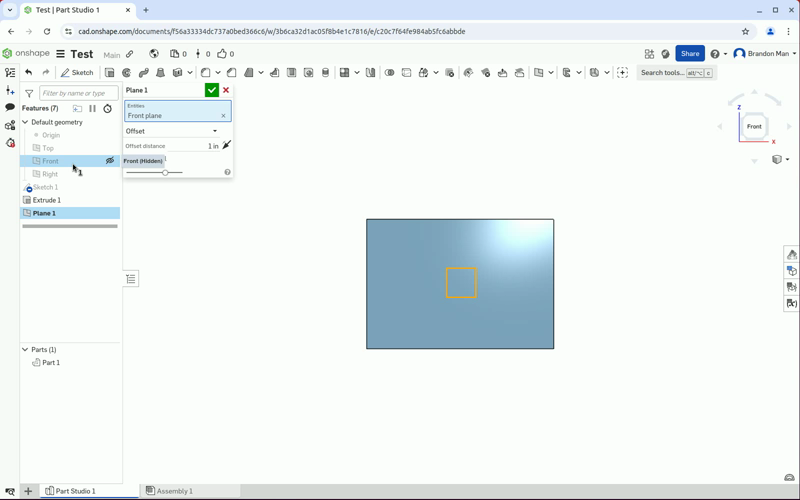
key(tab, 2)
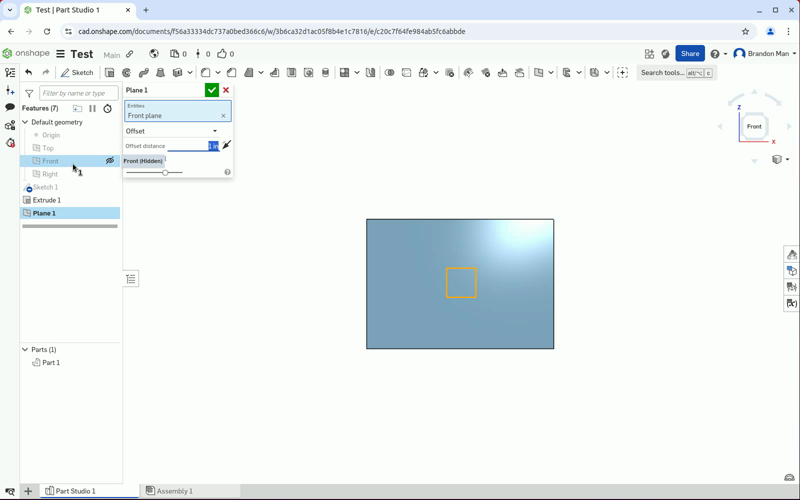
text(23.108)
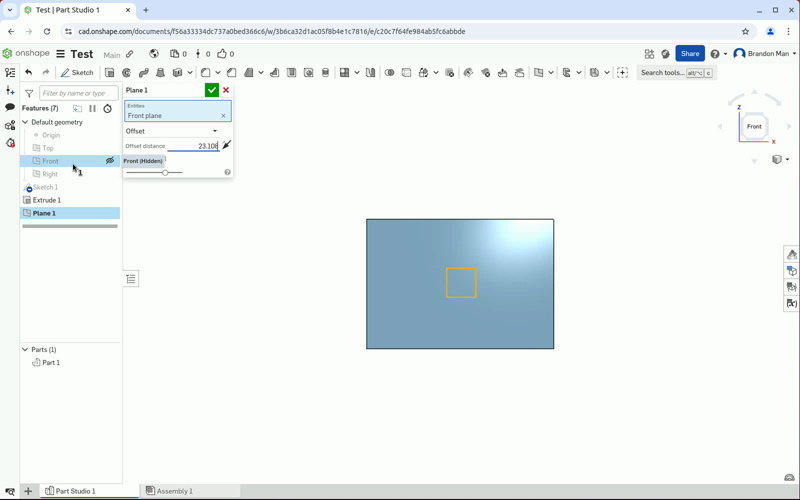
key(enter, 2)
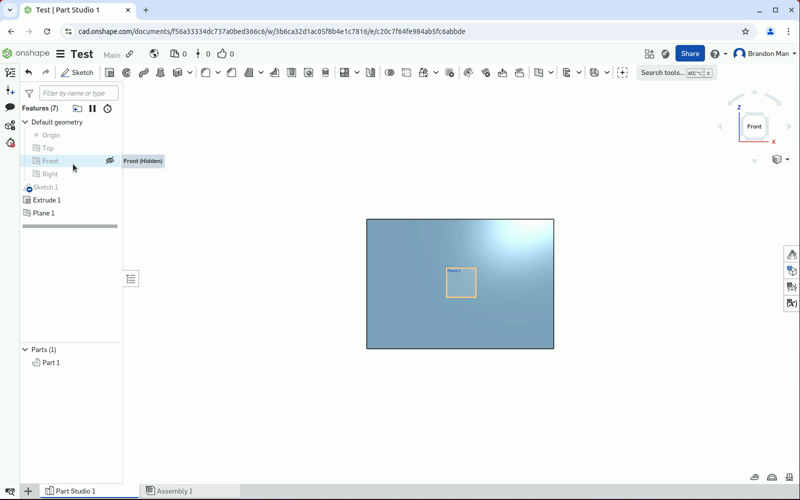
key(shift+s)
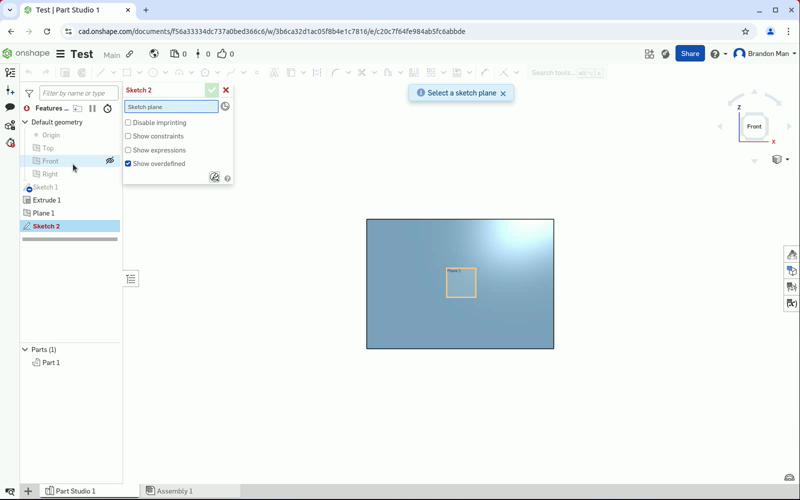
mouse_move(73, 215)
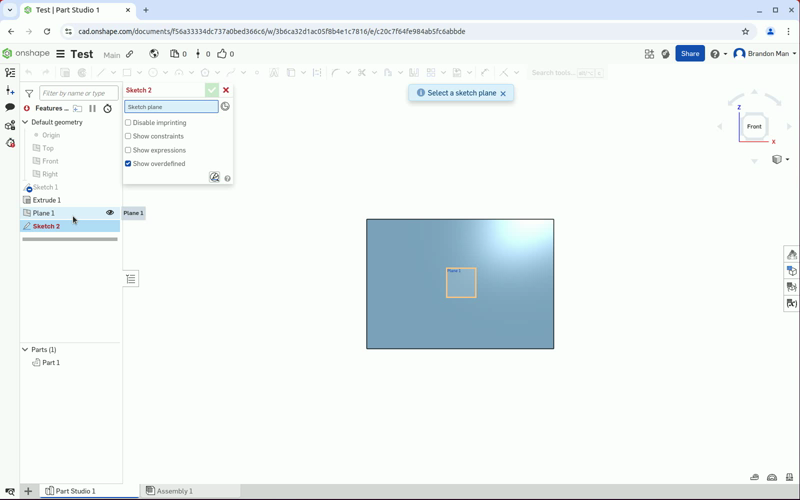
click(73, 215)
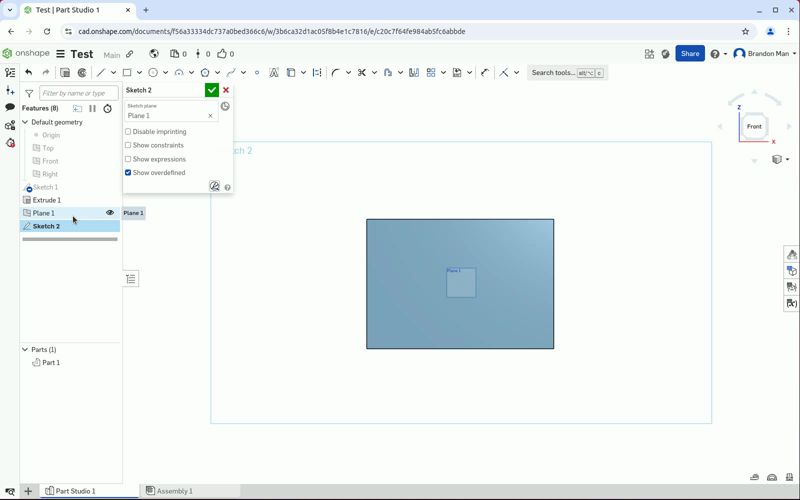
mouse_move(73, 352)
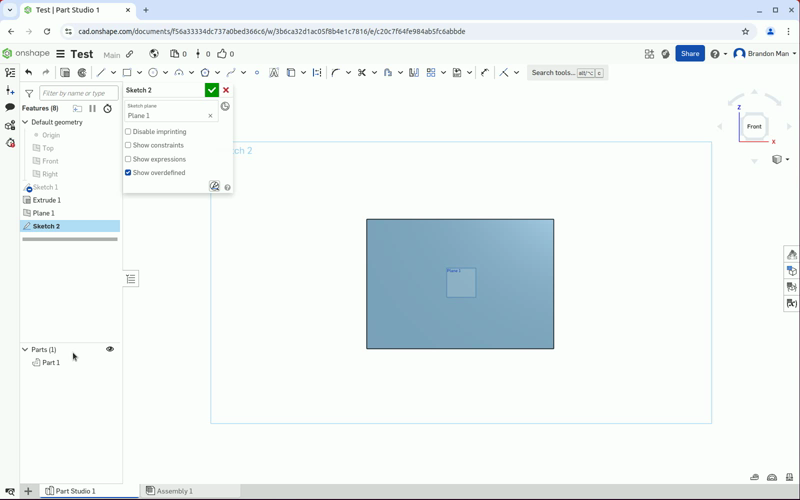
key(y)
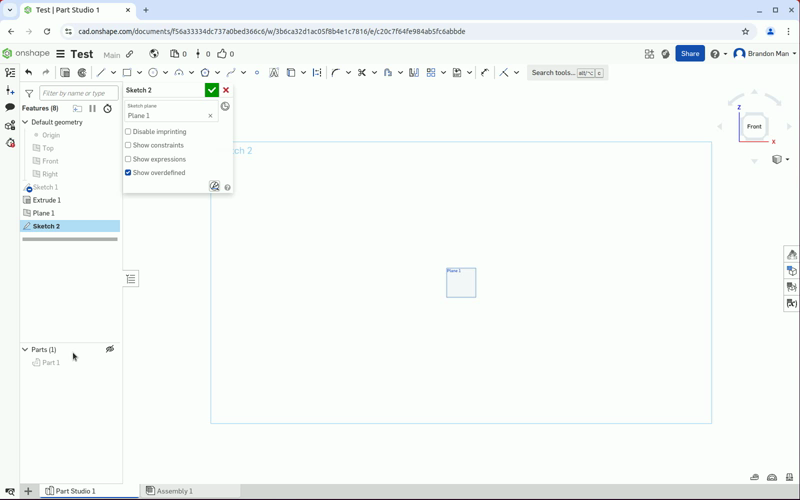
key(l)
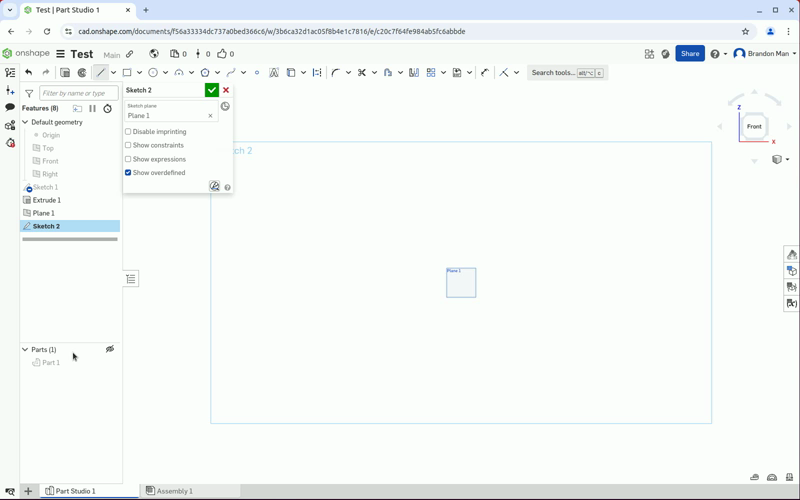
key_down(shift)
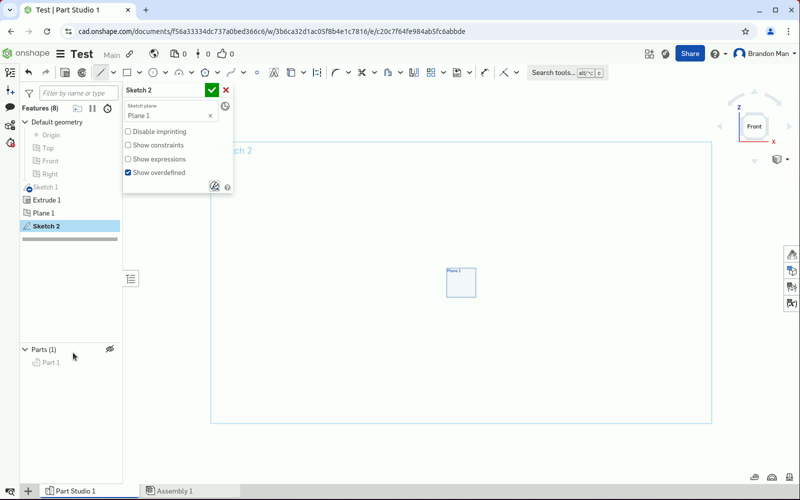
mouse_move(413, 254)
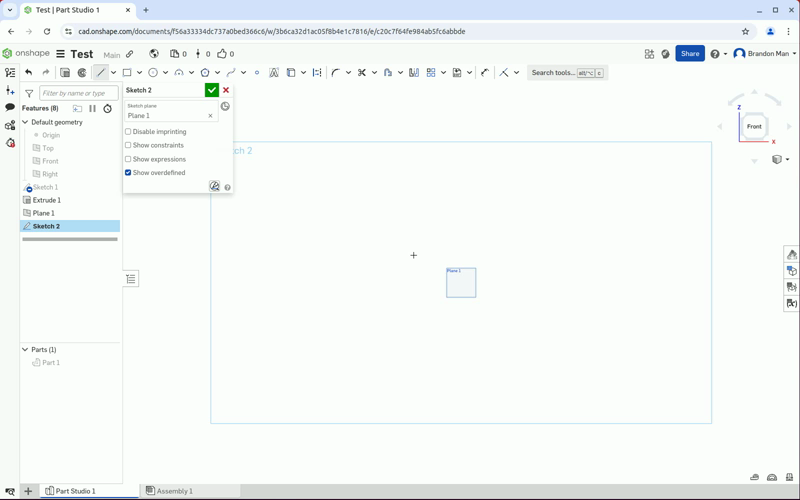
click(413, 254)
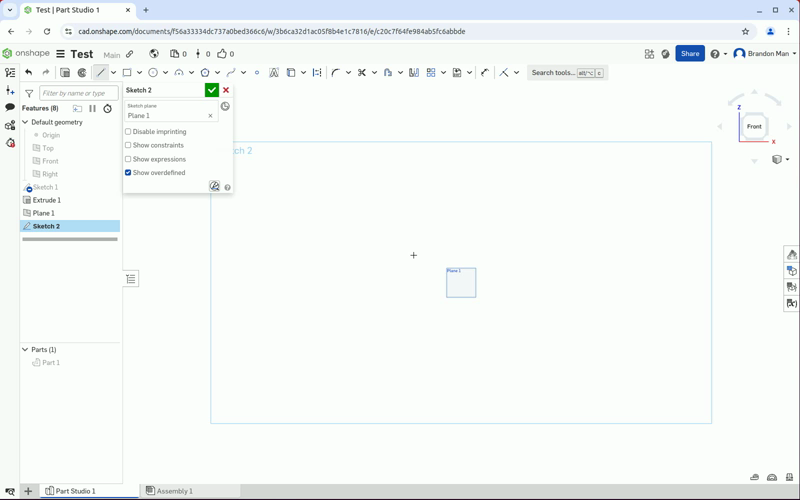
key_up(shift)
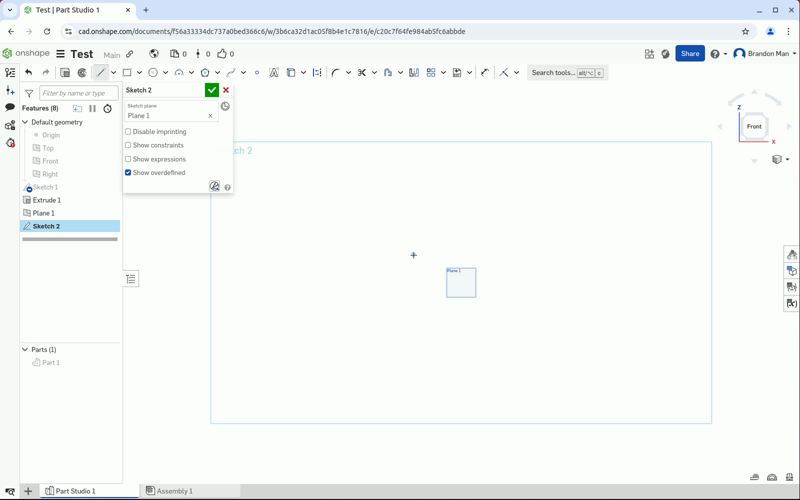
key_down(shift)
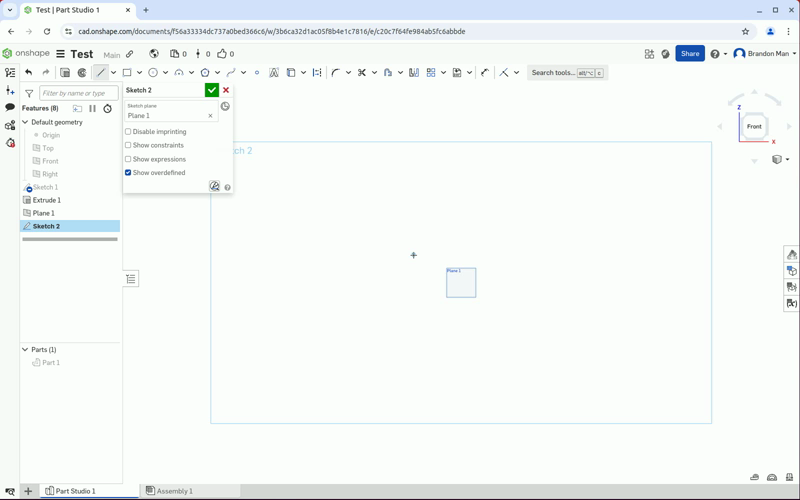
mouse_move(507, 254)
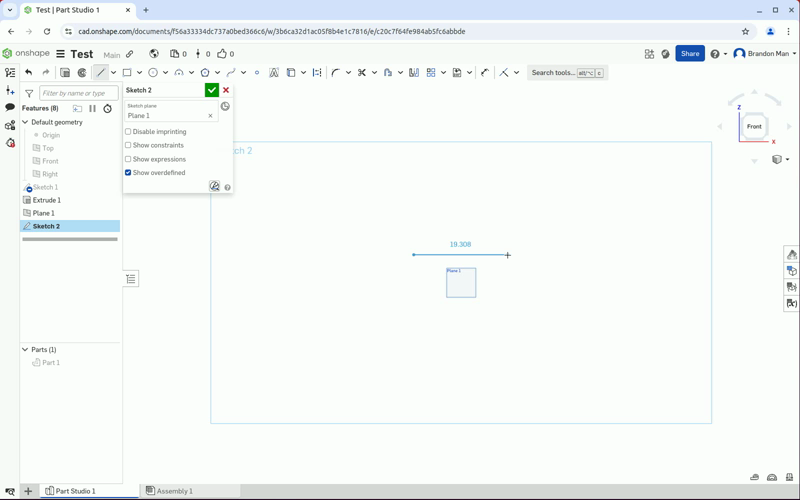
click(507, 254)
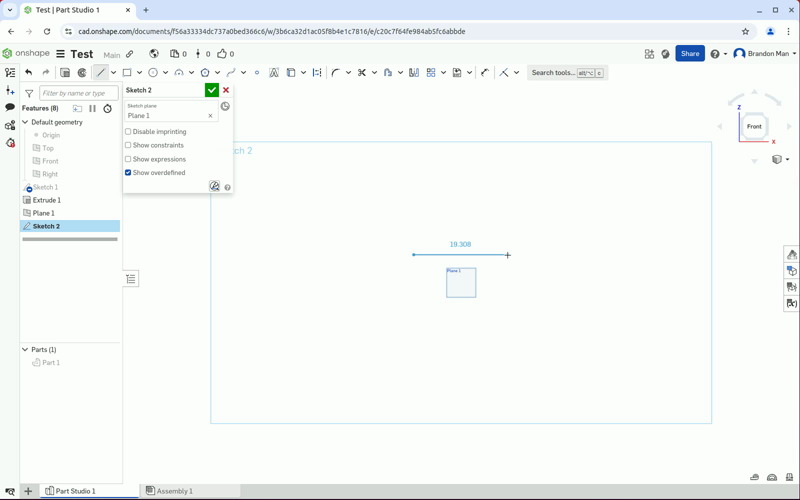
key_up(shift)
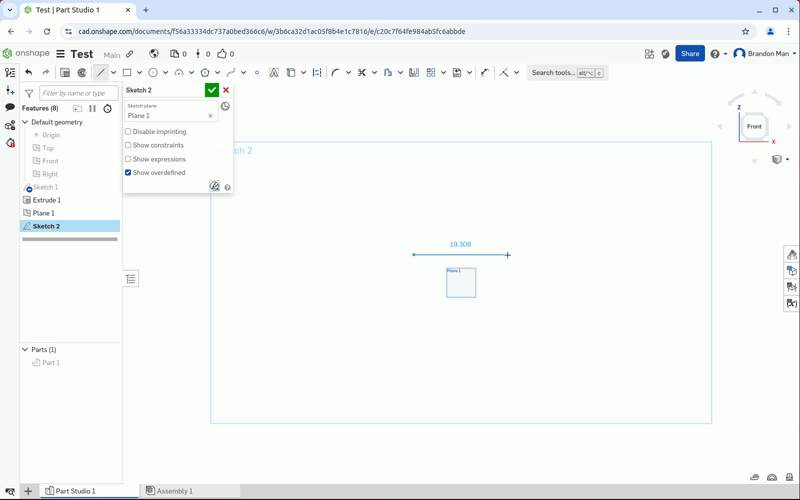
key_down(shift)
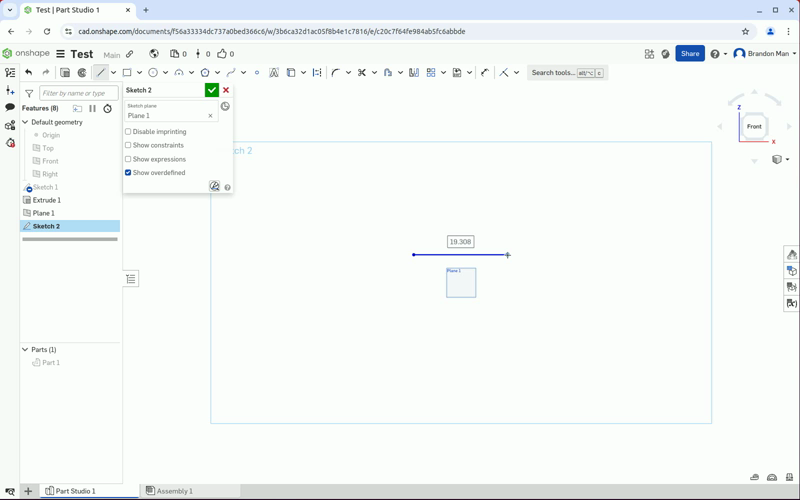
mouse_move(537, 254)
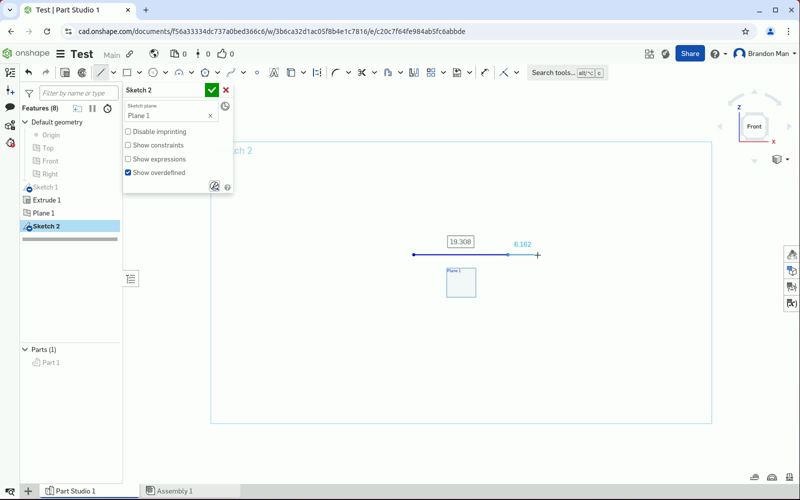
mouse_move(507, 217)
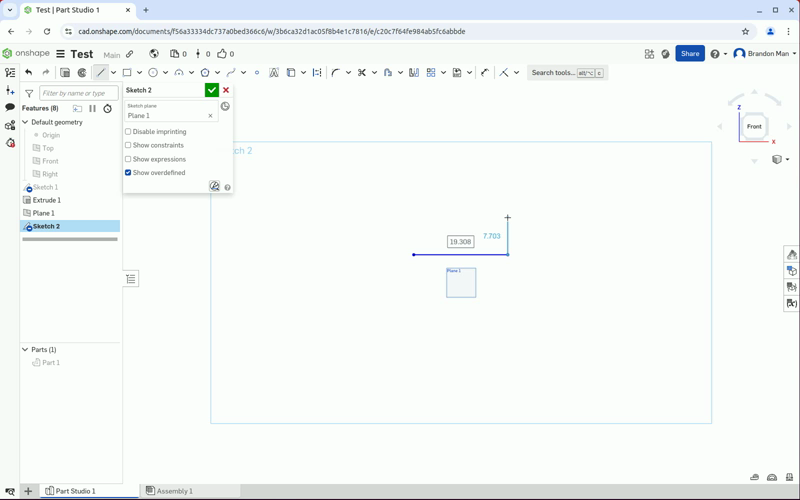
click(507, 217)
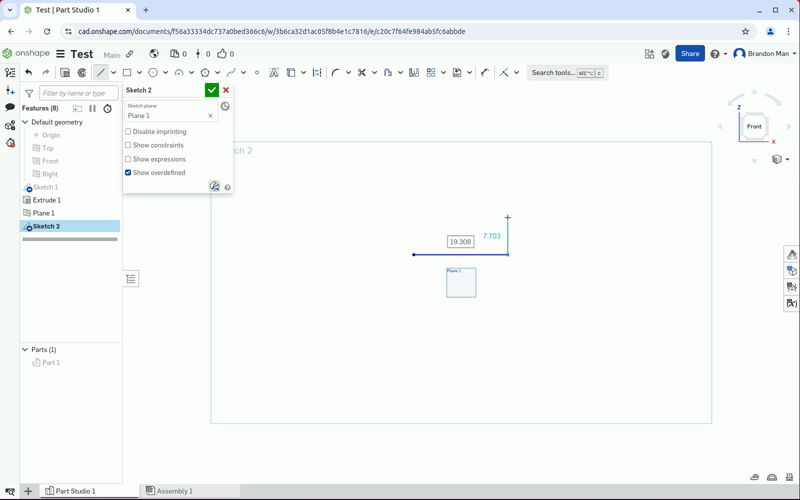
key_up(shift)
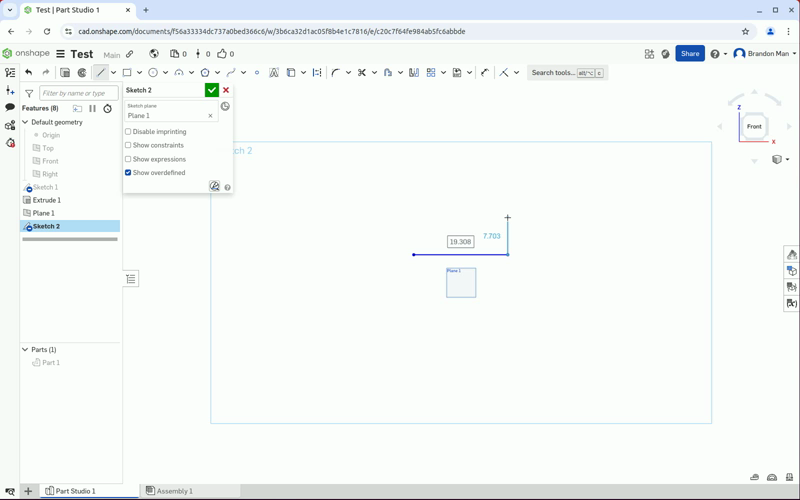
key_down(shift)
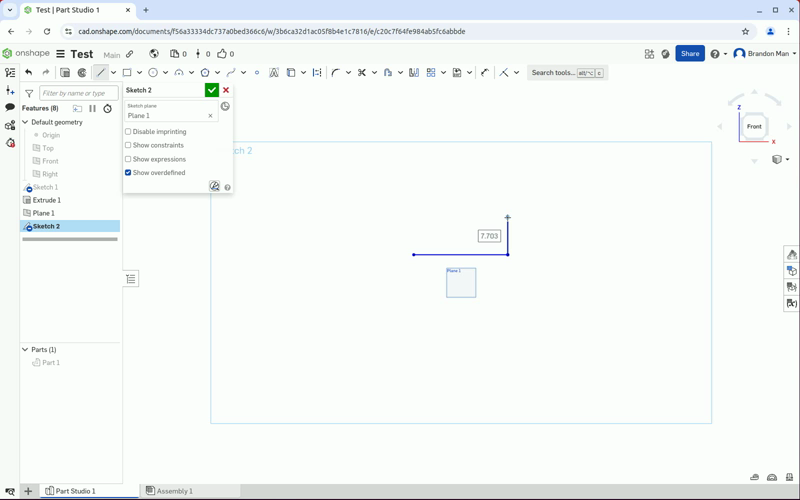
mouse_move(413, 217)
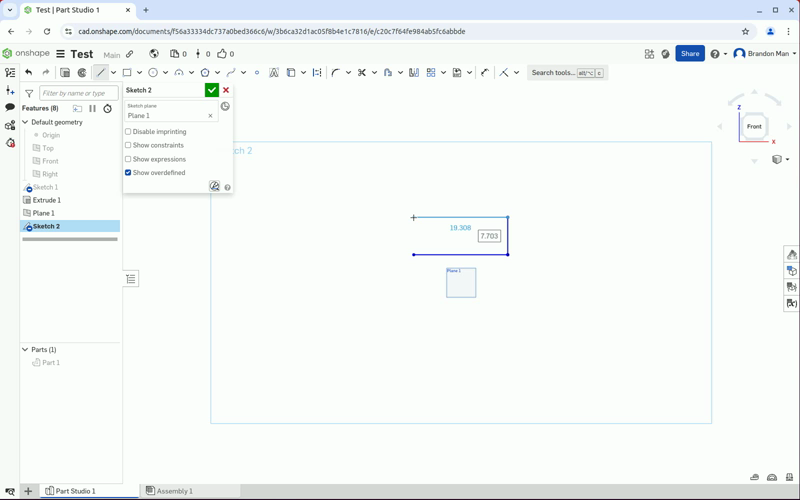
click(413, 217)
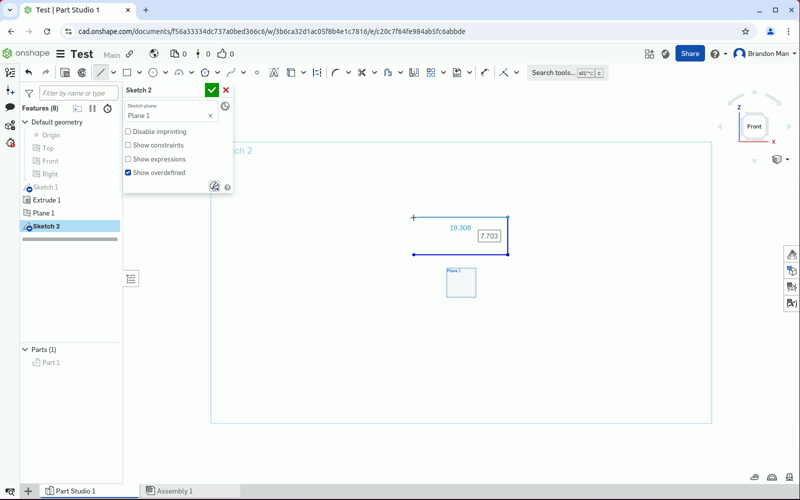
key_up(shift)
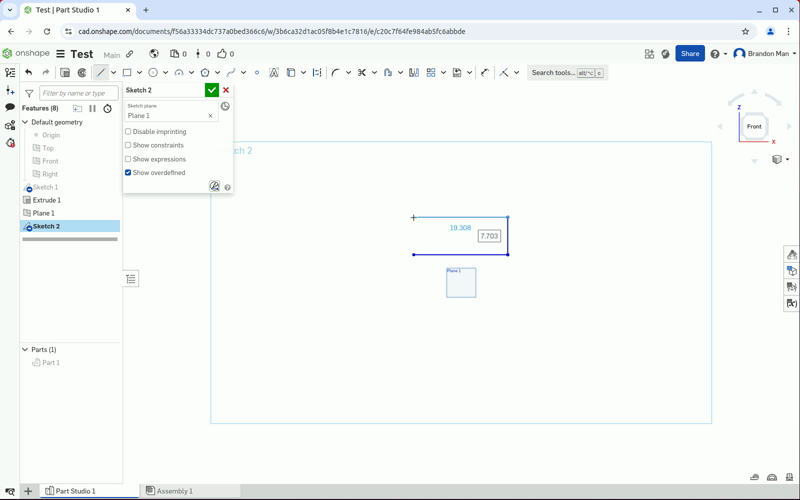
mouse_move(444, 217)
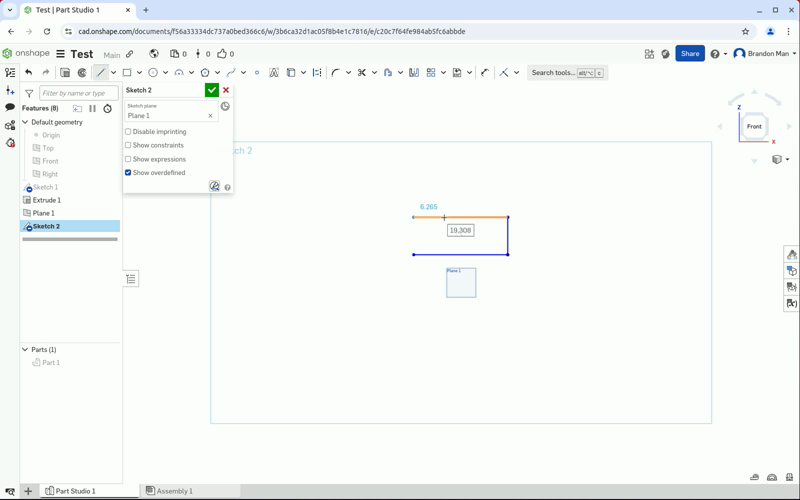
key_down(shift)
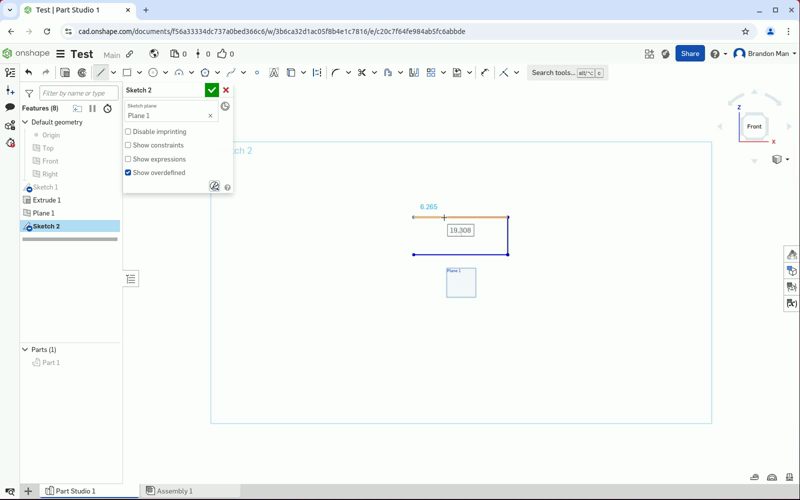
mouse_move(413, 254)
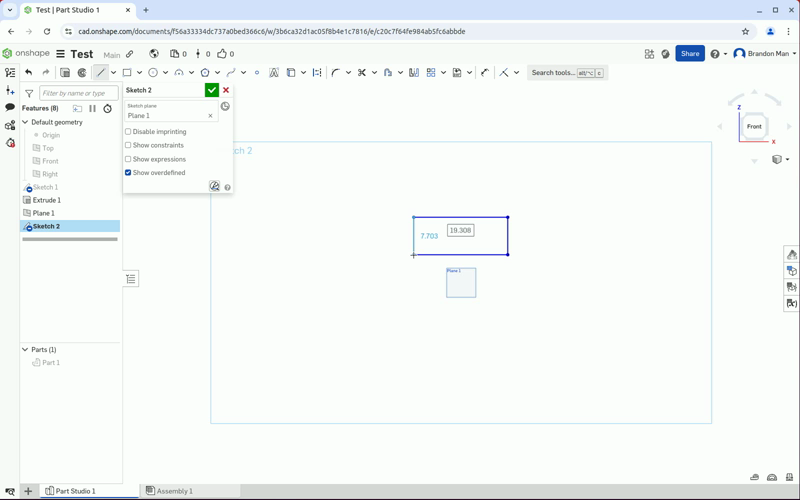
key_up(shift)
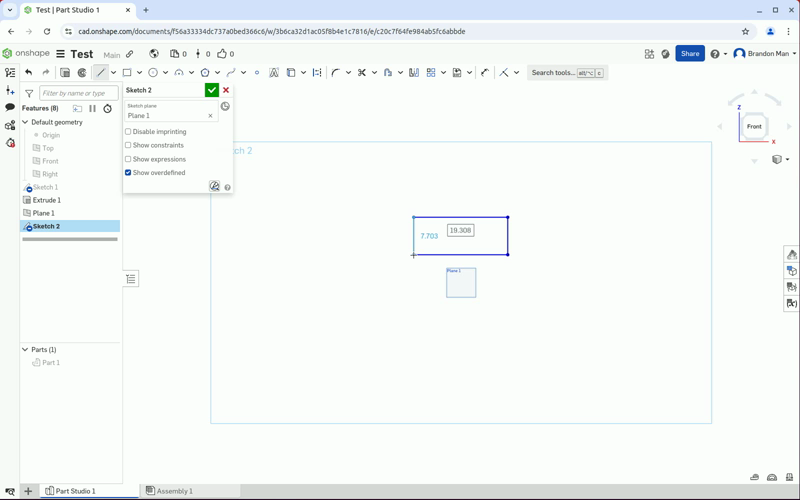
click(413, 254)
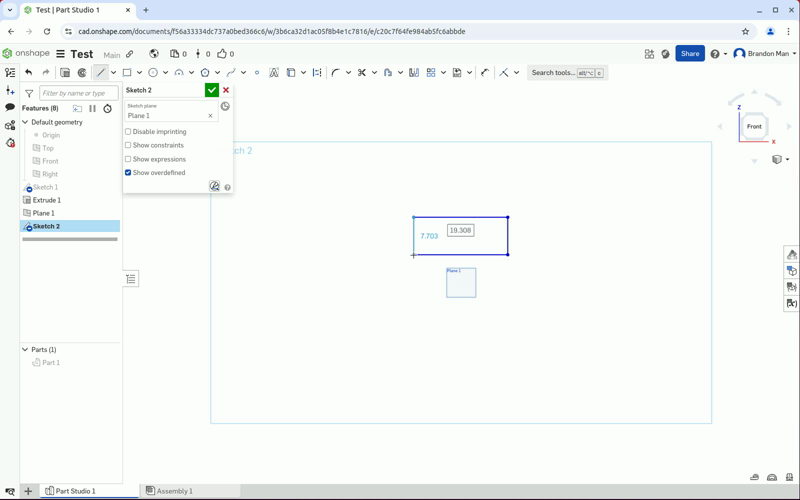
key(esc)
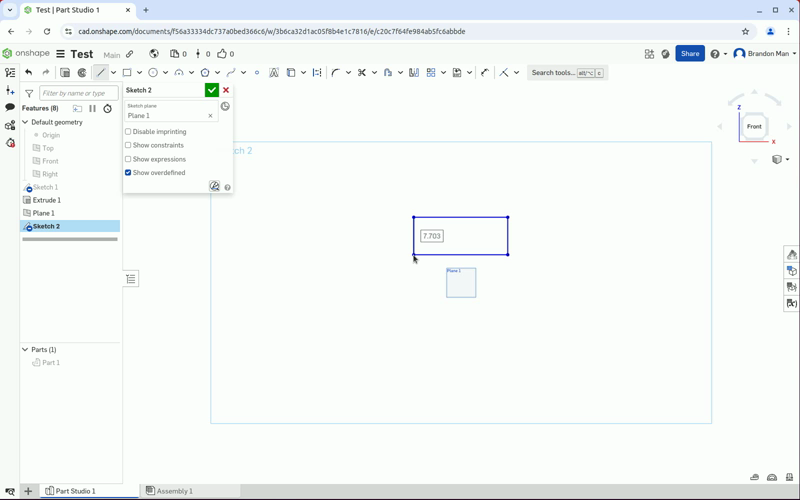
mouse_move(462, 237)
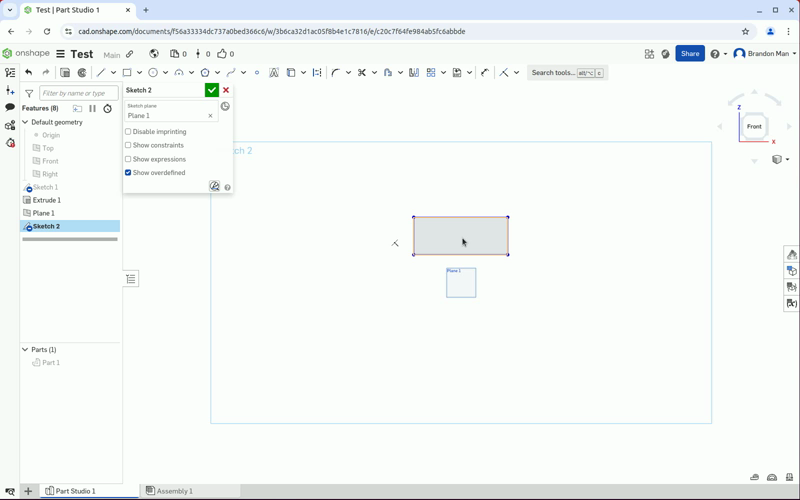
click(462, 237)
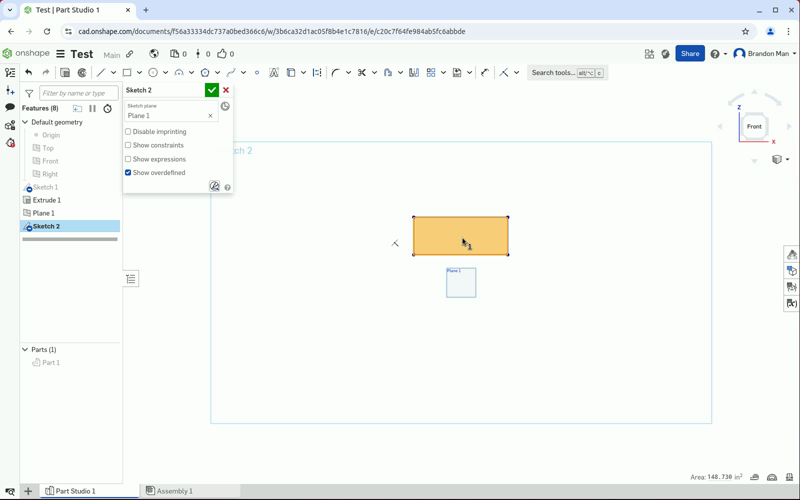
mouse_move(73, 352)
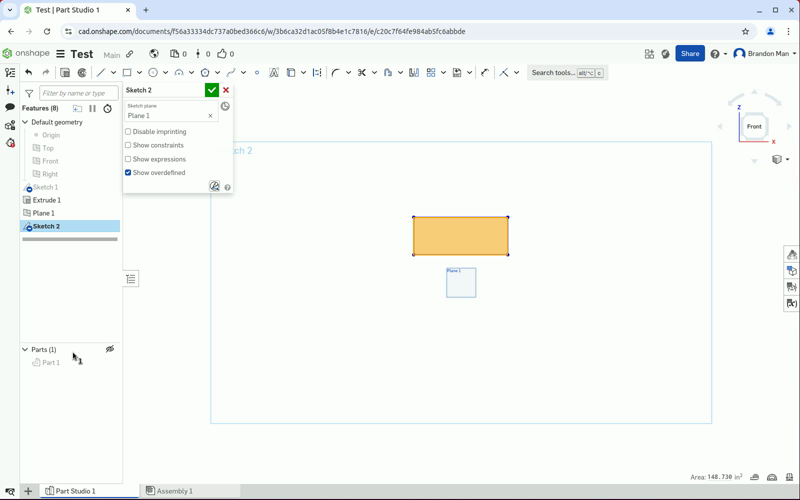
key(shift+y)
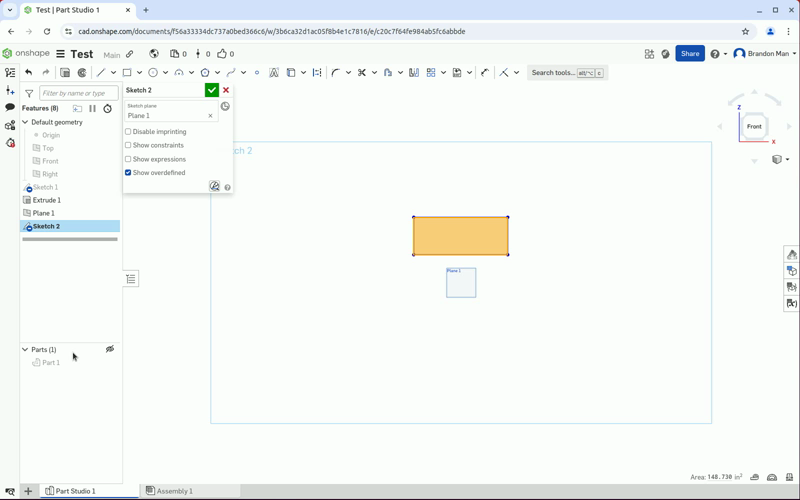
key(shift+e)
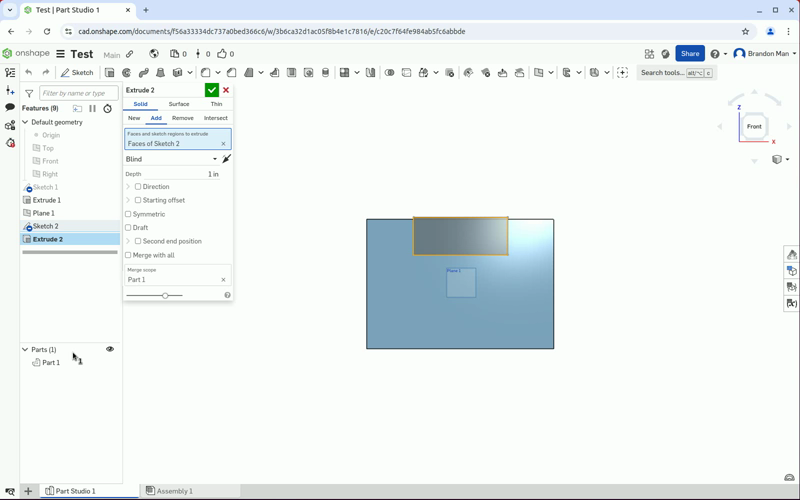
mouse_move(143, 106)
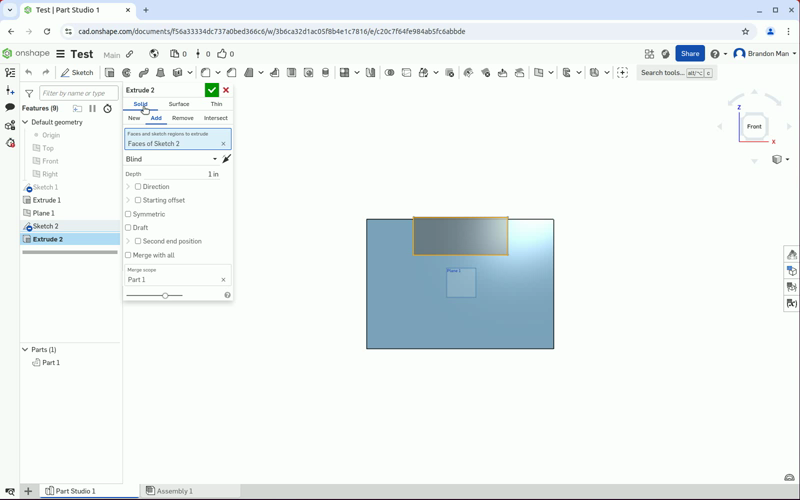
click(143, 106)
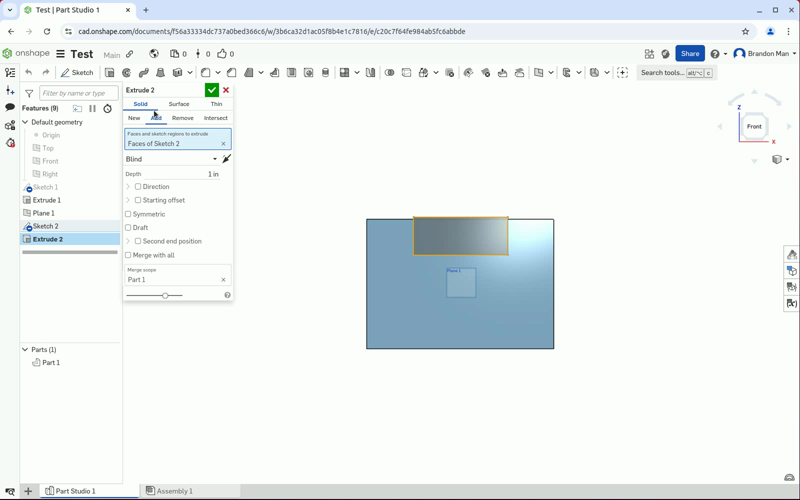
mouse_move(186, 120)
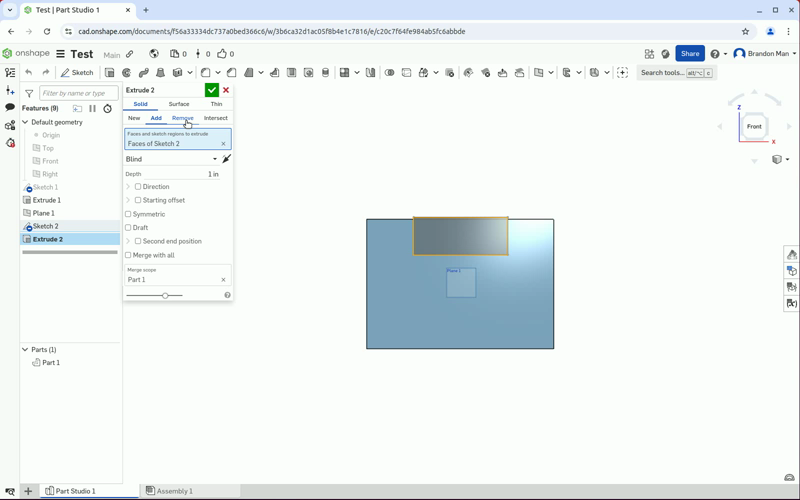
click(186, 120)
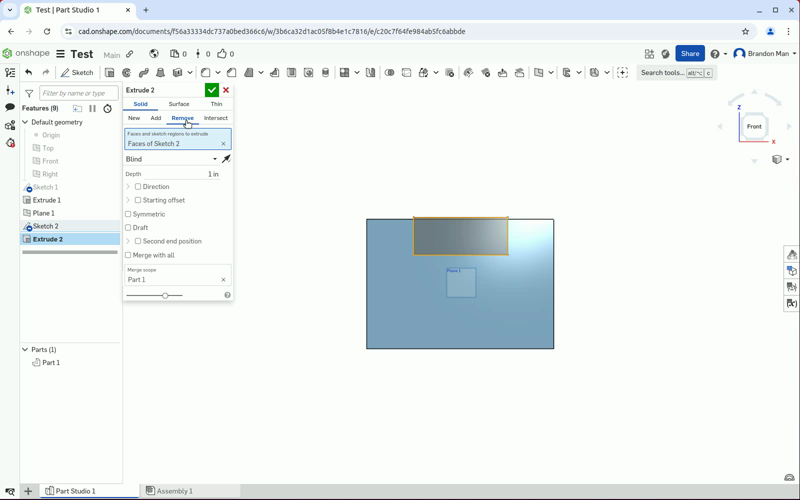
key(tab, 4)
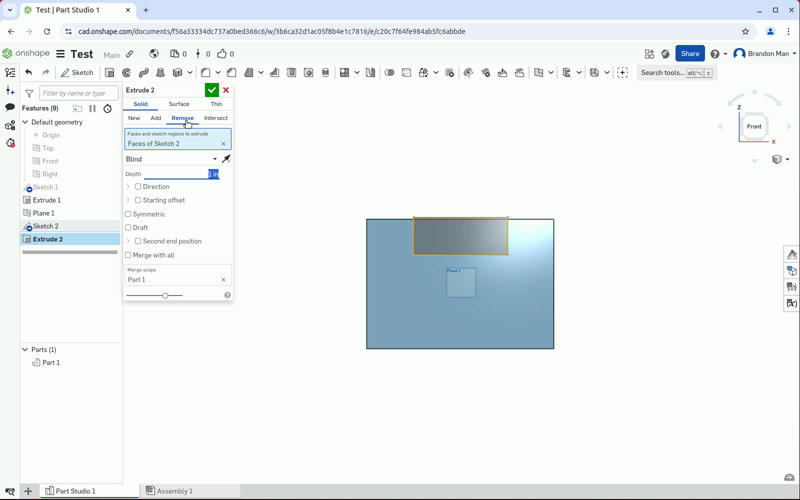
text(23.108)
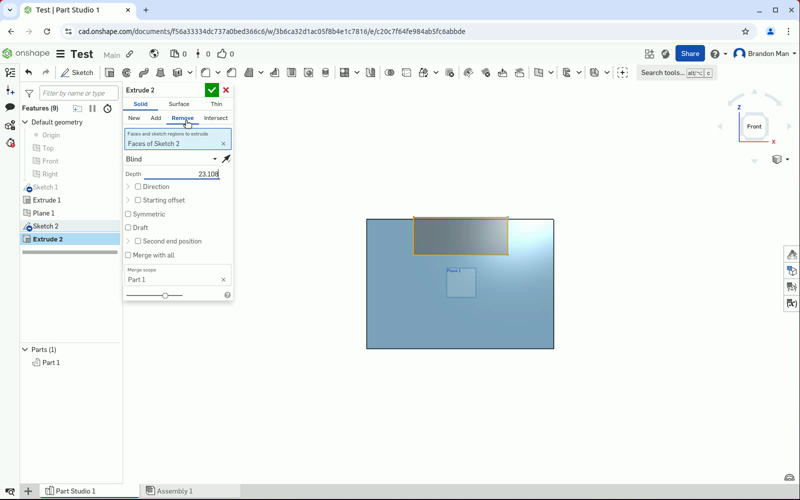
key(tab, 6)
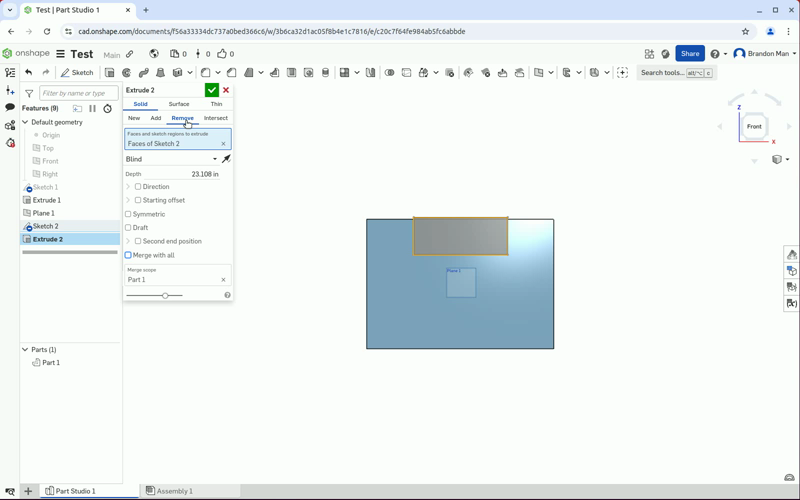
key(space)
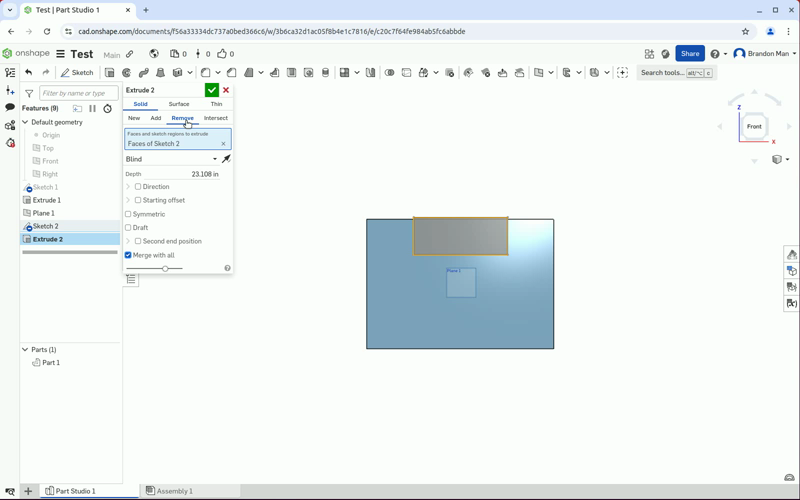
key(enter)
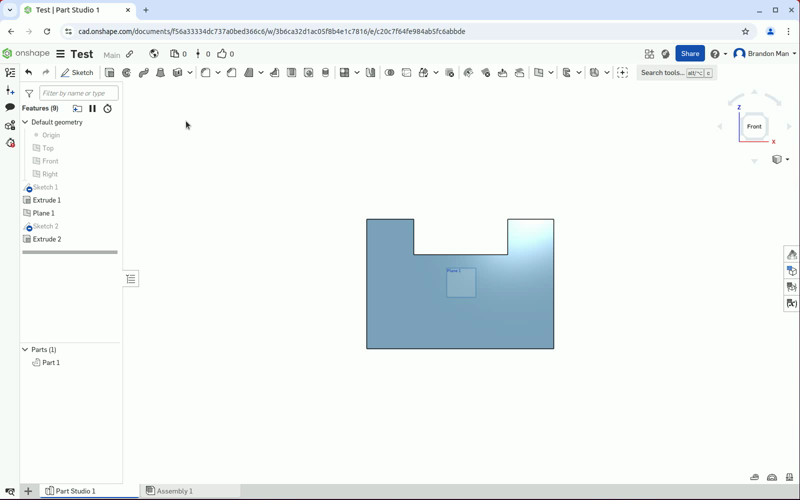
key(shift+h)
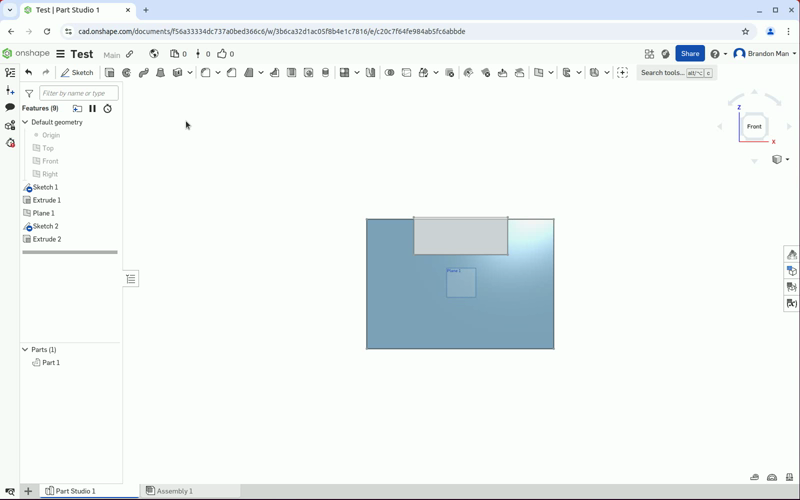
key(shift+h)
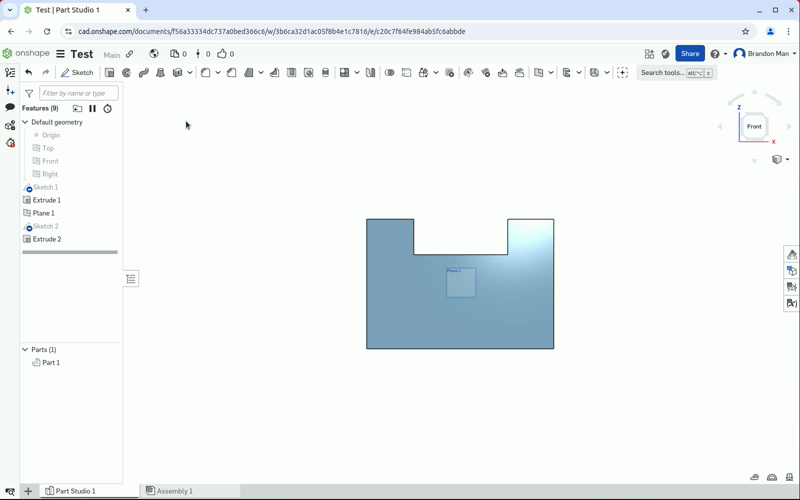
mouse_move(73, 189)
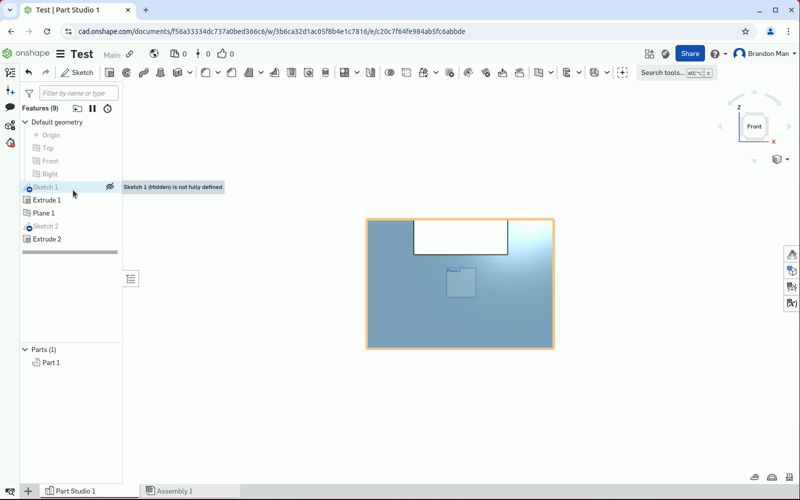
click(73, 189)
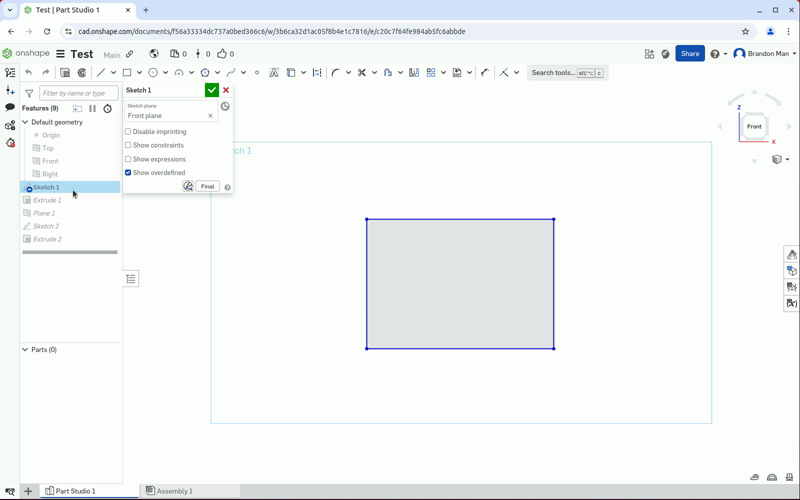
mouse_move(229, 92)
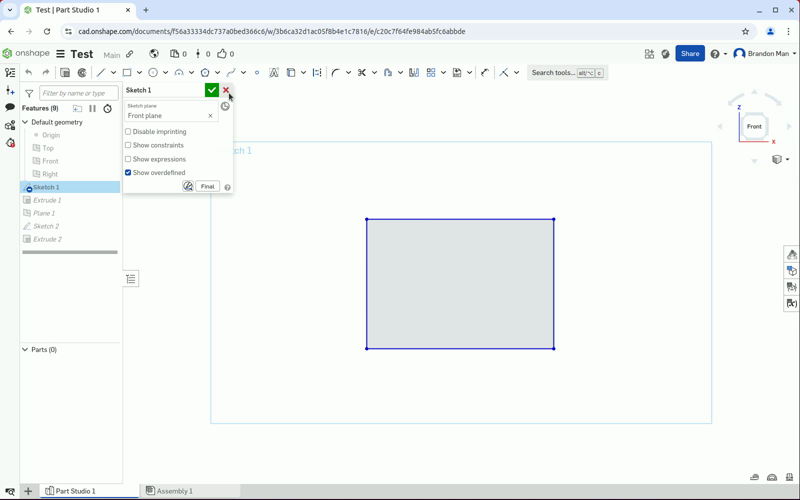
click(229, 92)
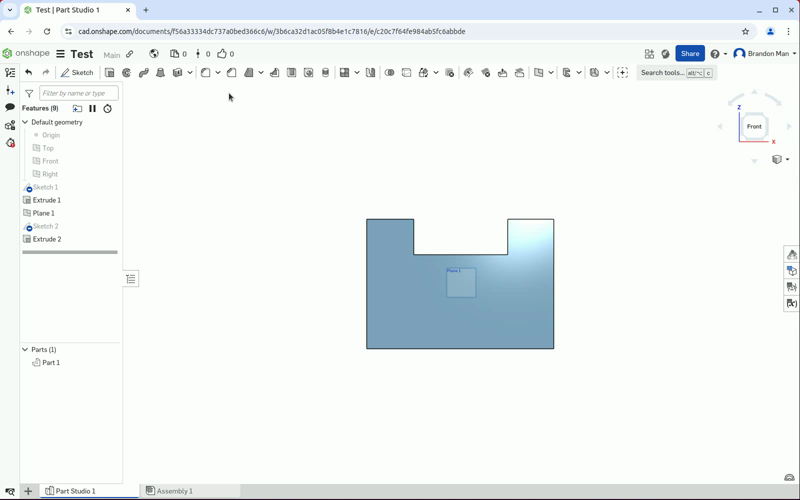
mouse_move(73, 352)
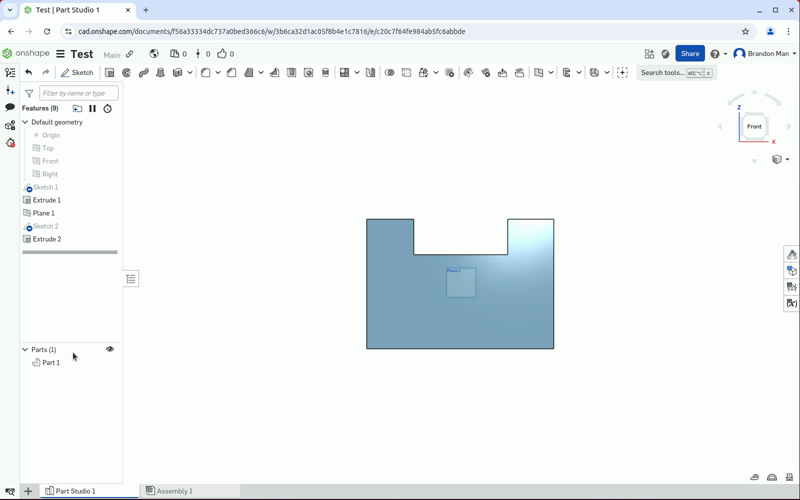
key(y)
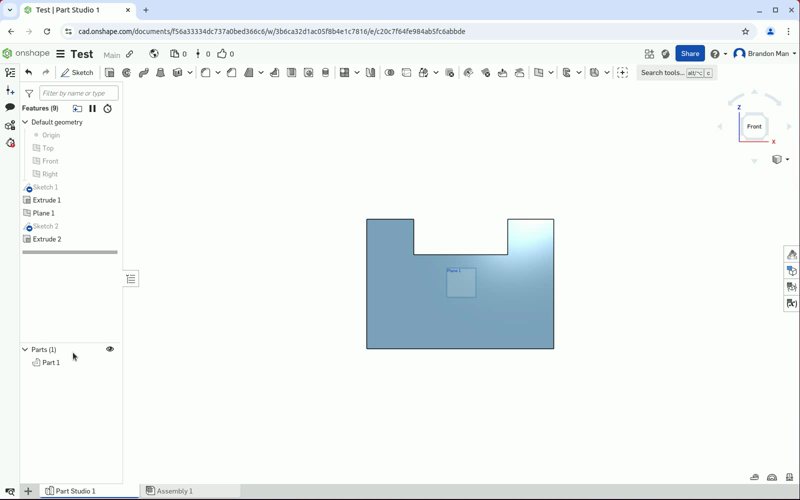
key(shift+p)
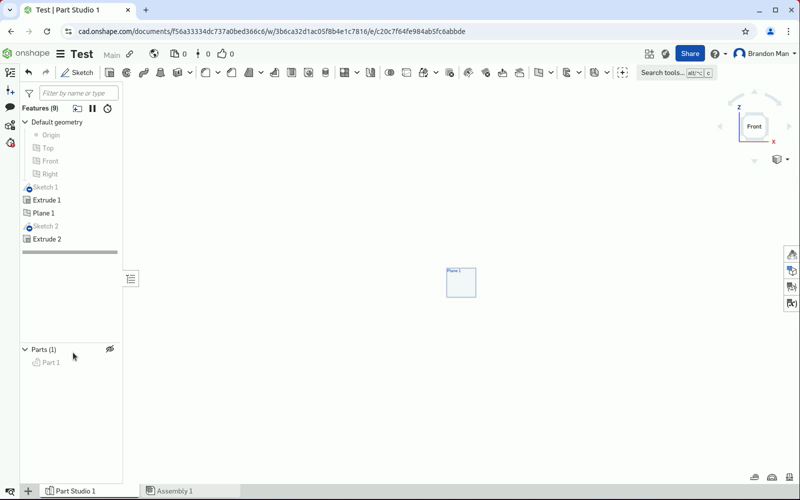
key(space)
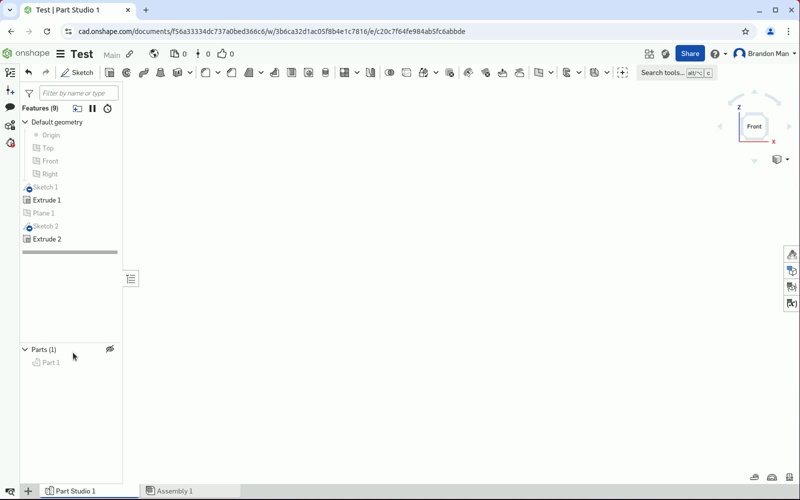
key_down(shift)
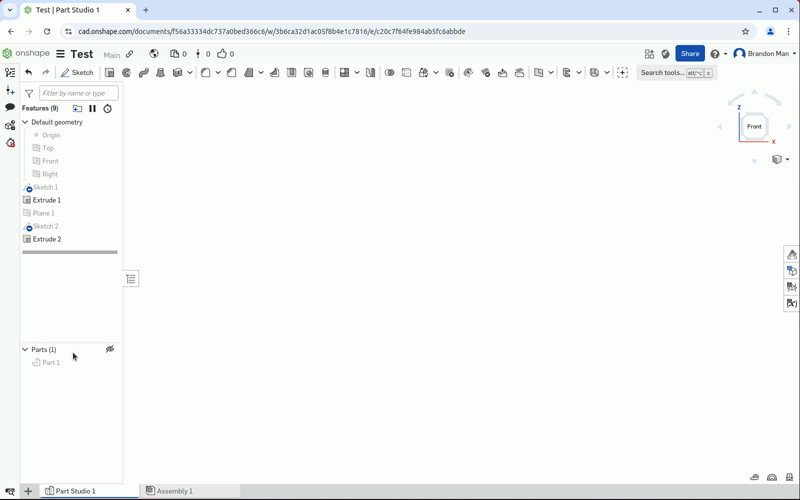
key(left)
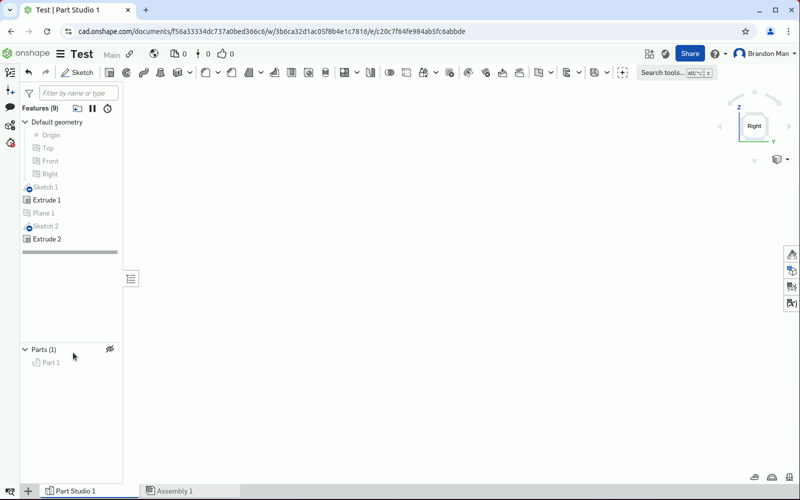
key_up(shift)
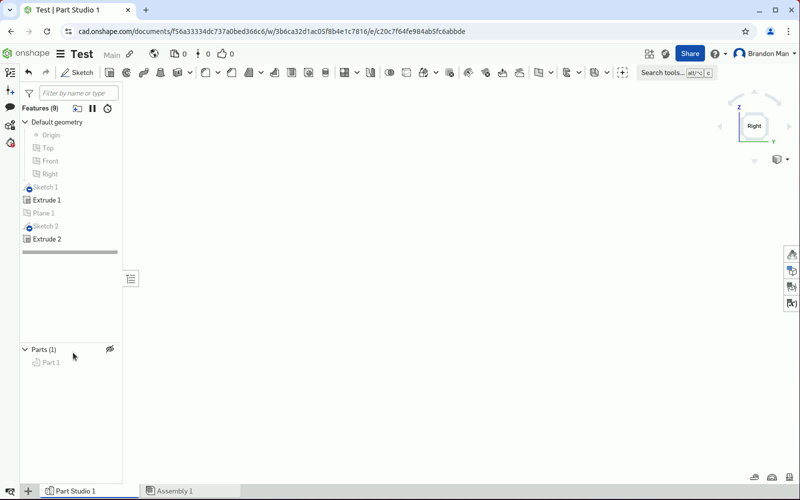
mouse_move(73, 352)
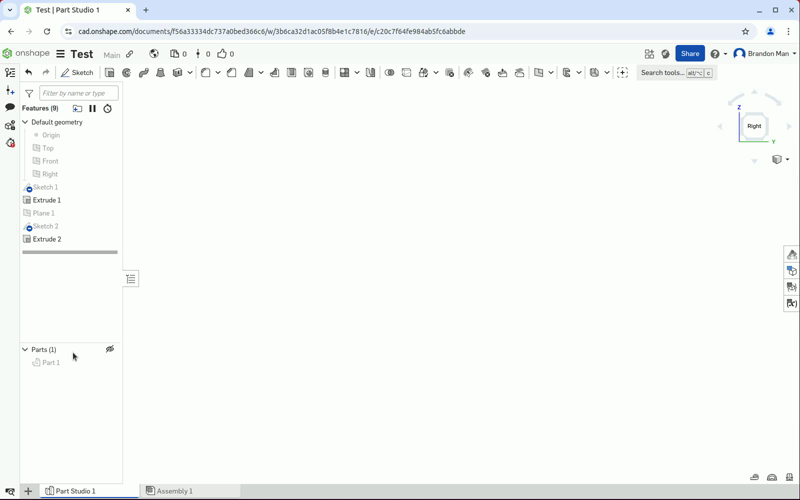
key(shift+y)
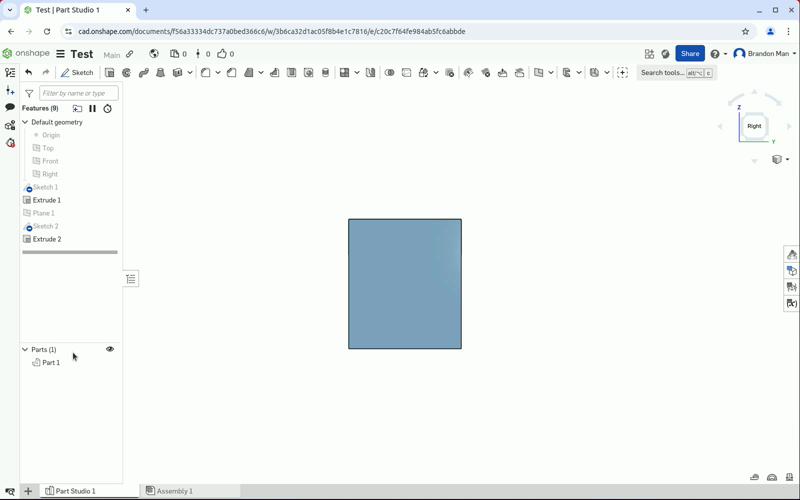
mouse_move(541, 75)
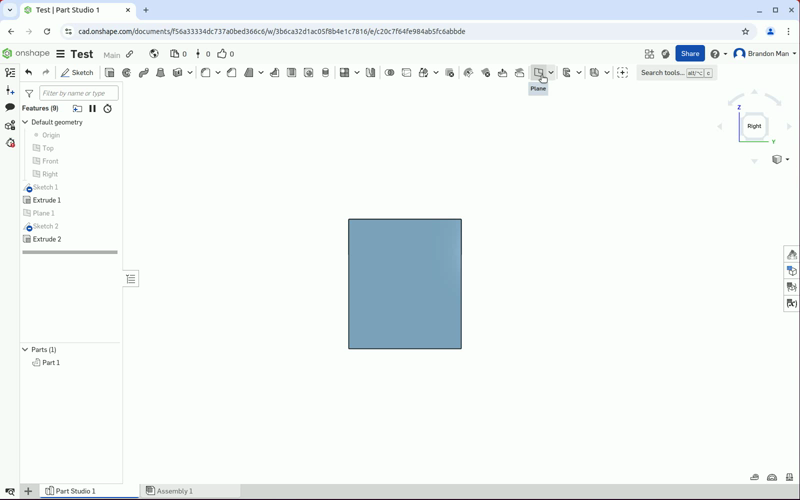
click(541, 75)
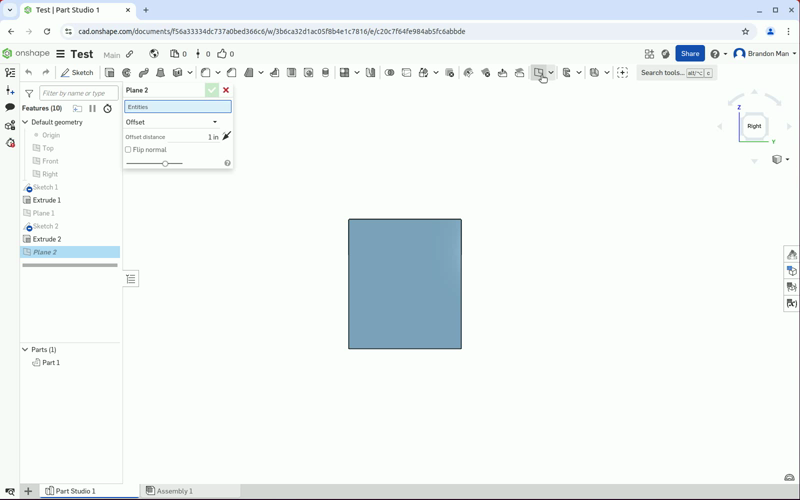
mouse_move(73, 176)
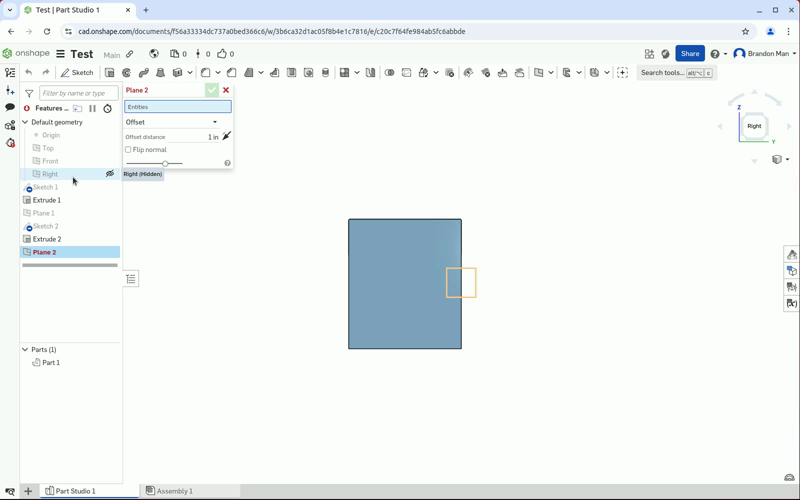
click(73, 176)
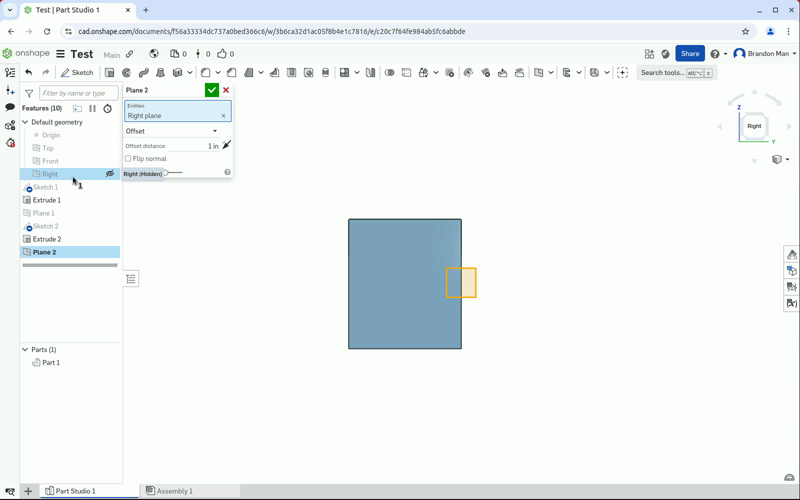
key(tab, 2)
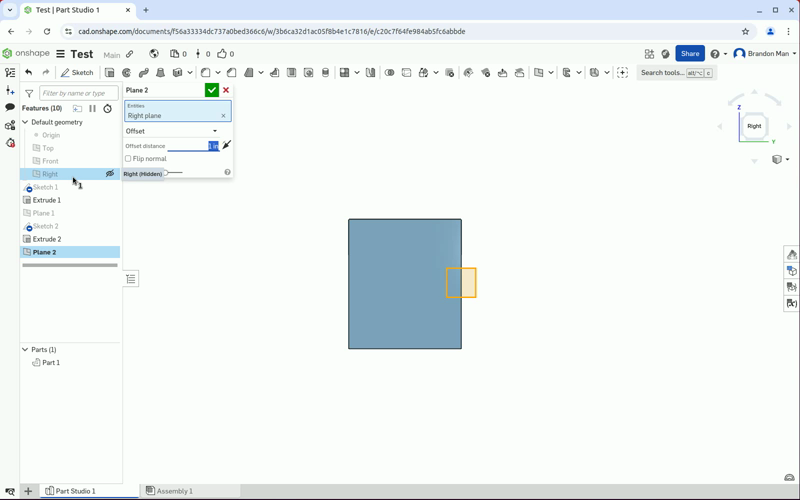
text(19.257)
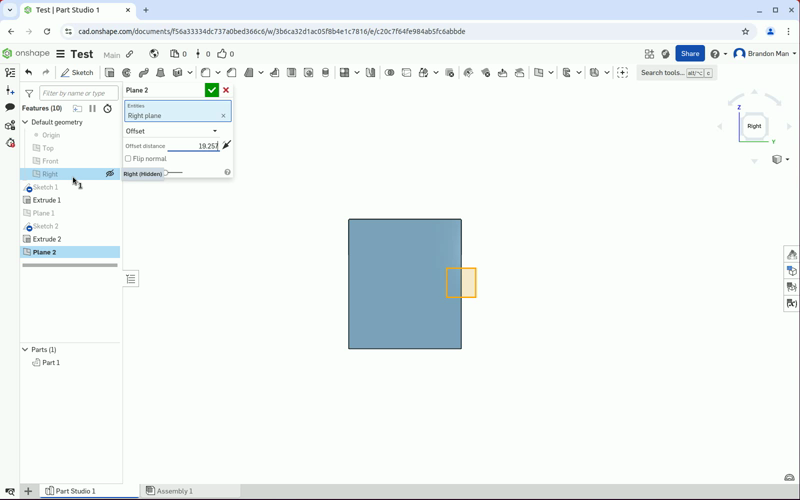
key(enter, 2)
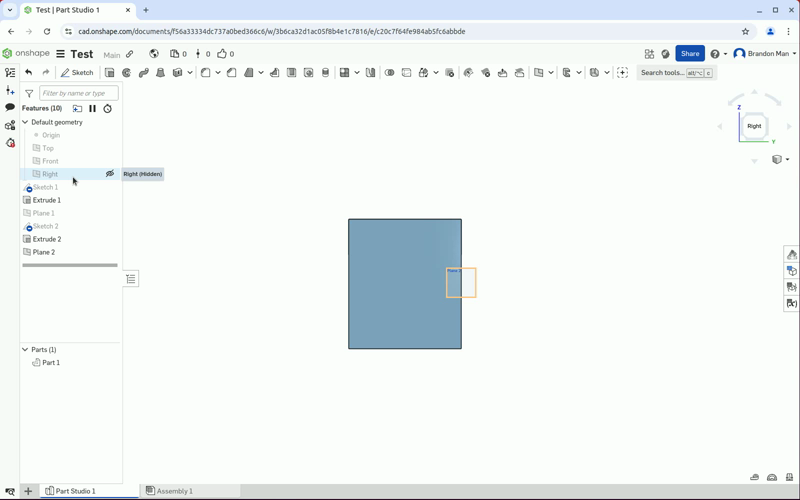
key(shift+s)
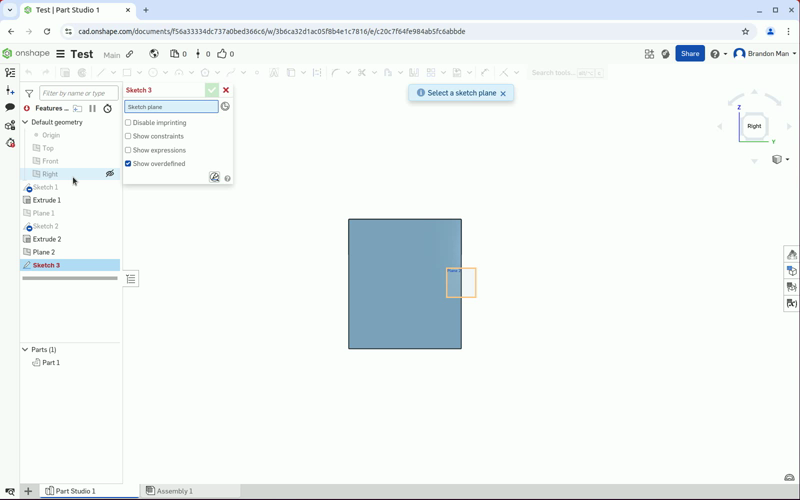
mouse_move(73, 254)
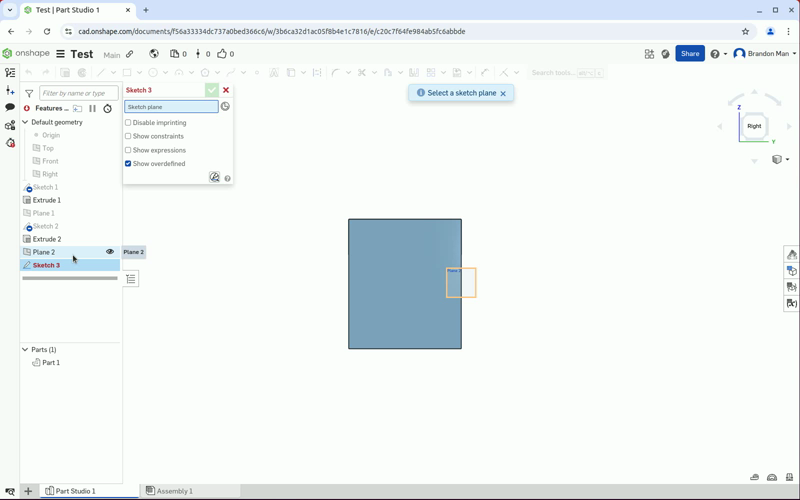
click(73, 254)
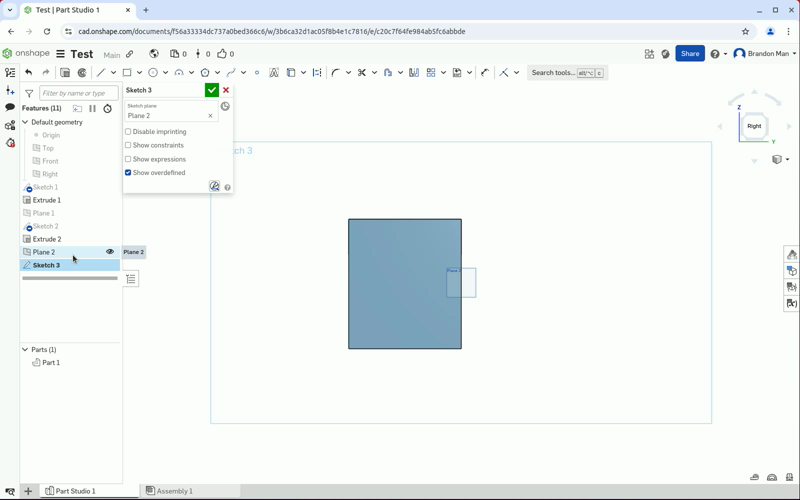
mouse_move(73, 352)
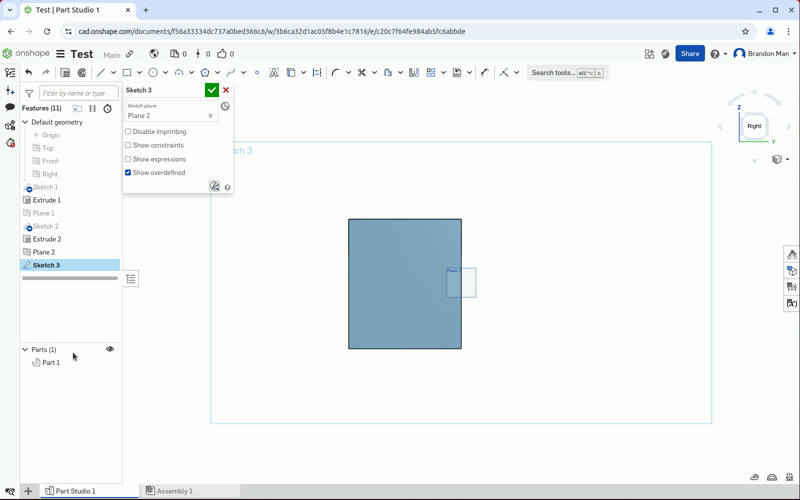
key(y)
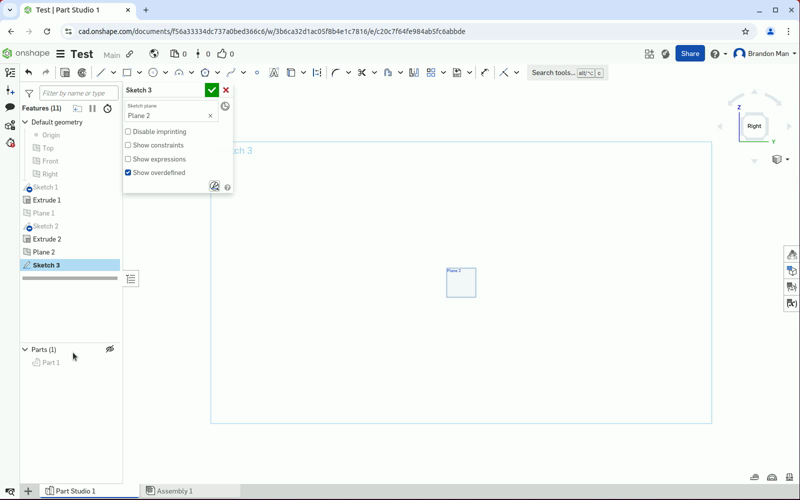
key(l)
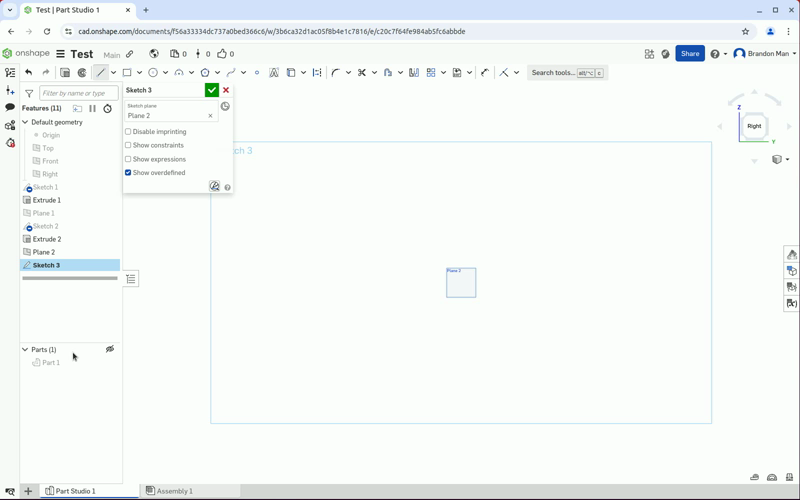
key_down(shift)
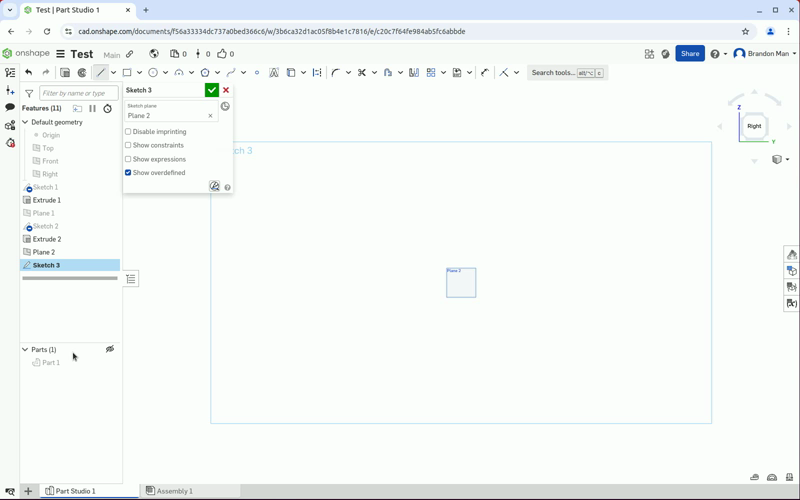
mouse_move(376, 273)
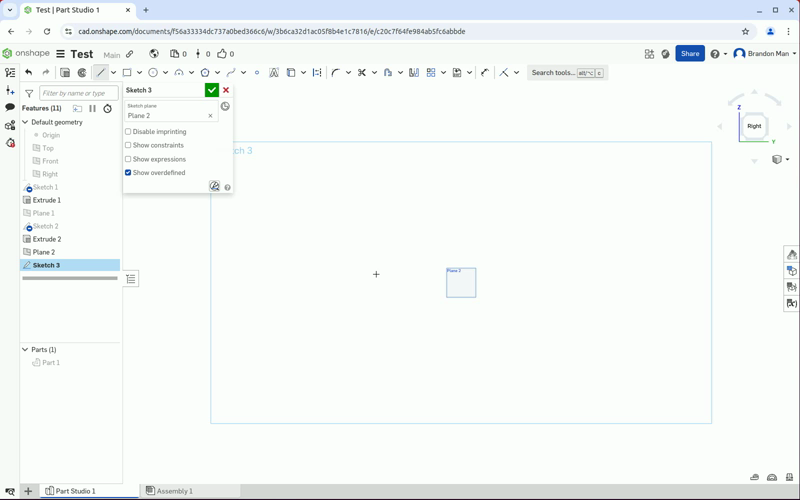
click(376, 273)
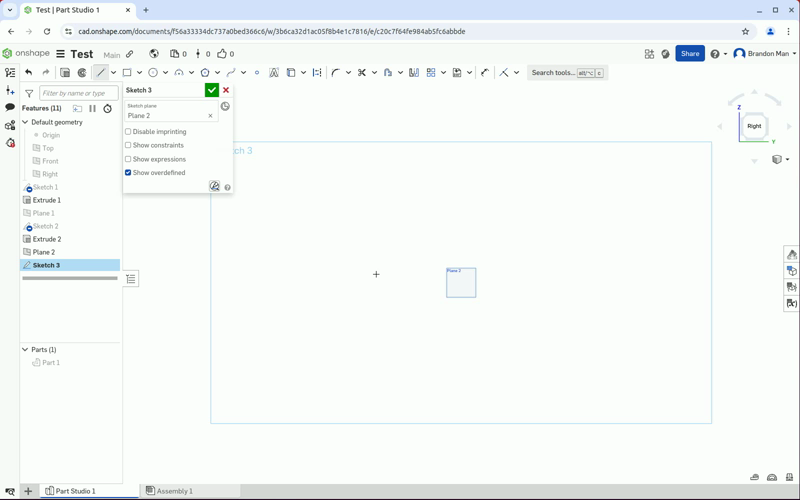
key_up(shift)
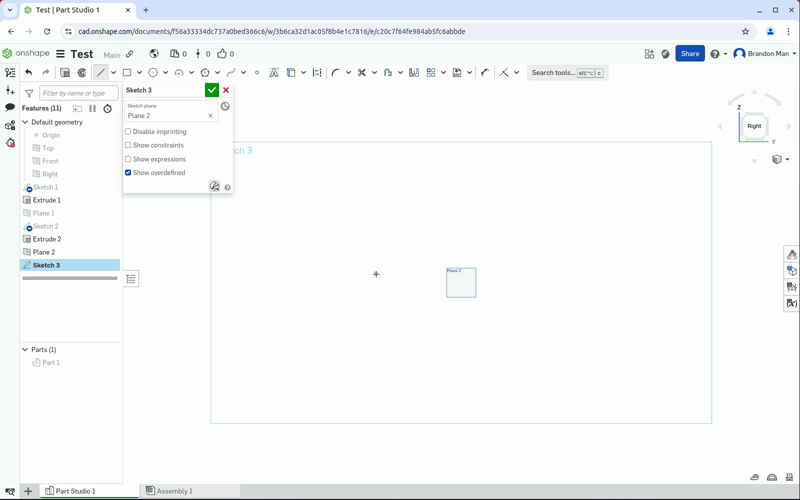
key_down(shift)
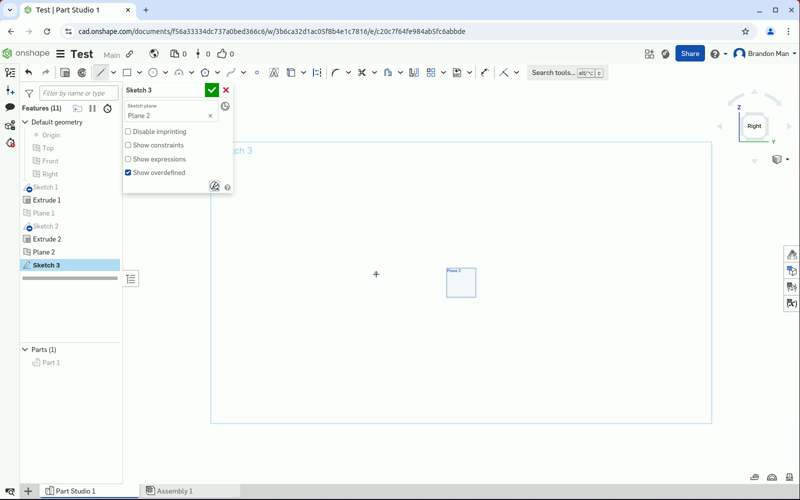
mouse_move(406, 273)
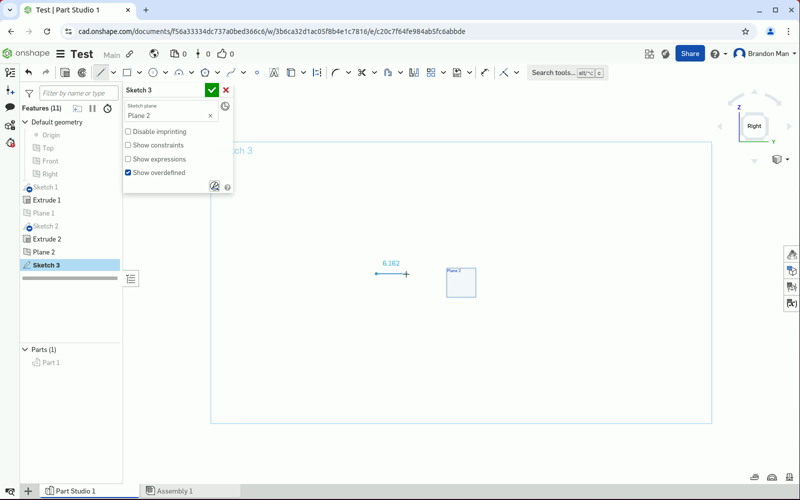
mouse_move(433, 273)
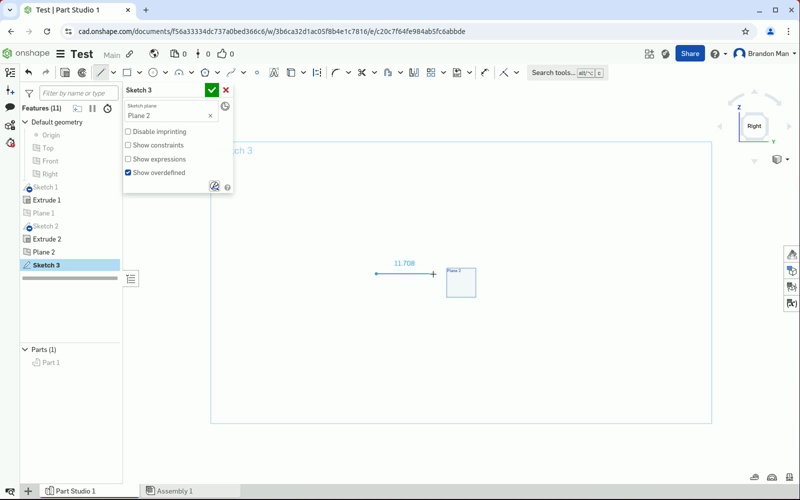
click(433, 273)
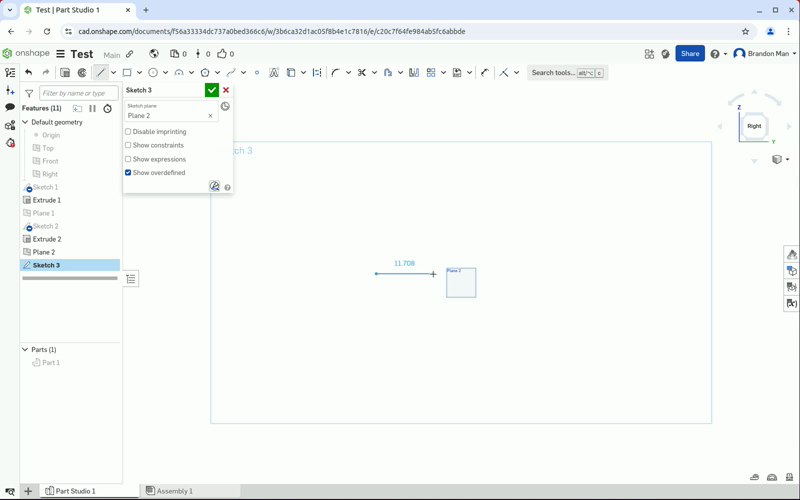
key_up(shift)
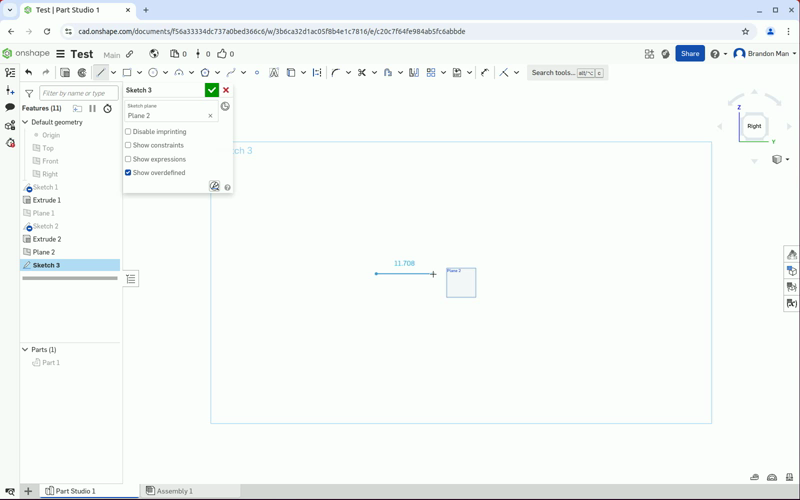
key_down(shift)
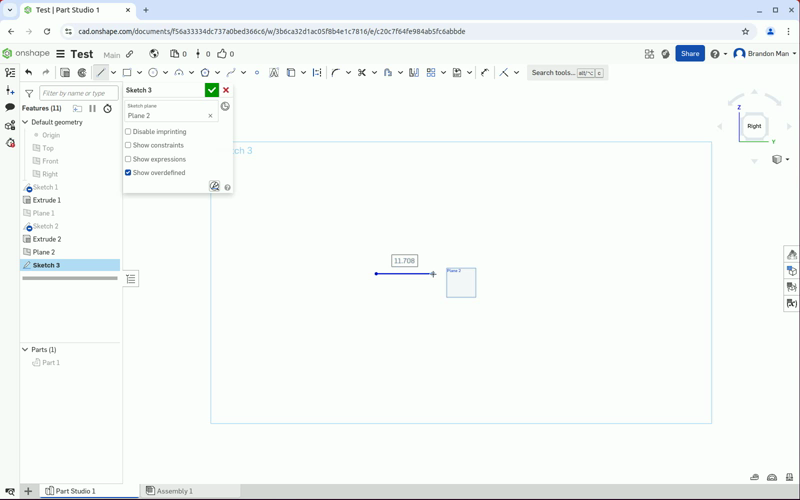
mouse_move(463, 273)
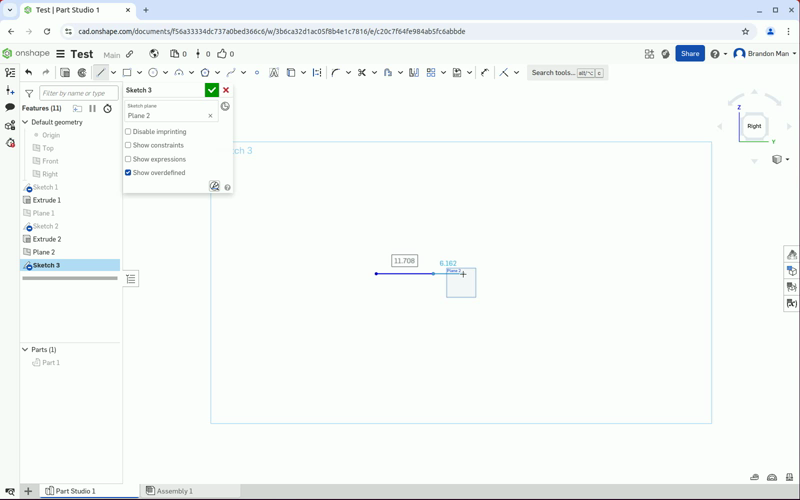
mouse_move(433, 216)
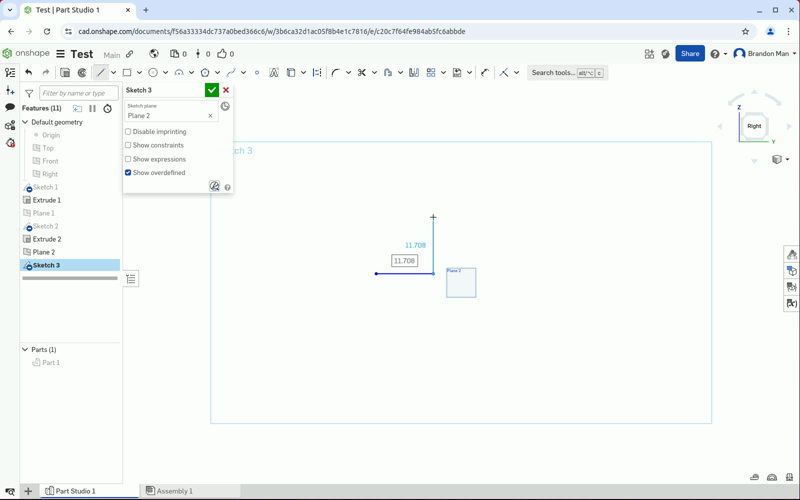
click(433, 216)
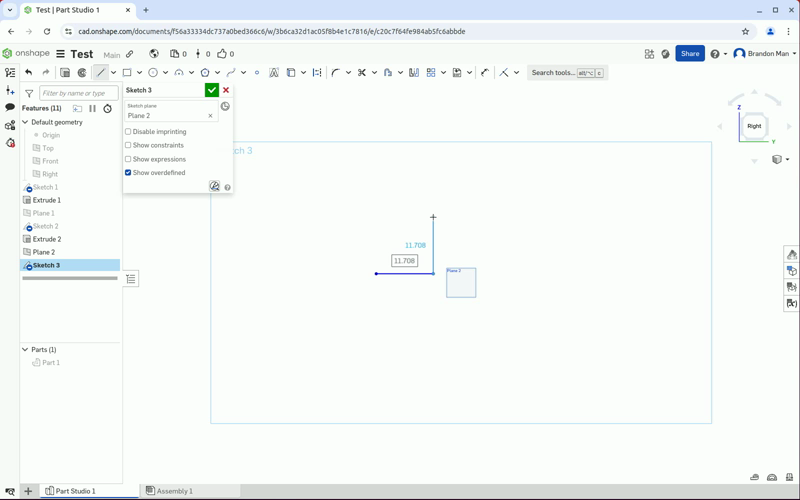
key_up(shift)
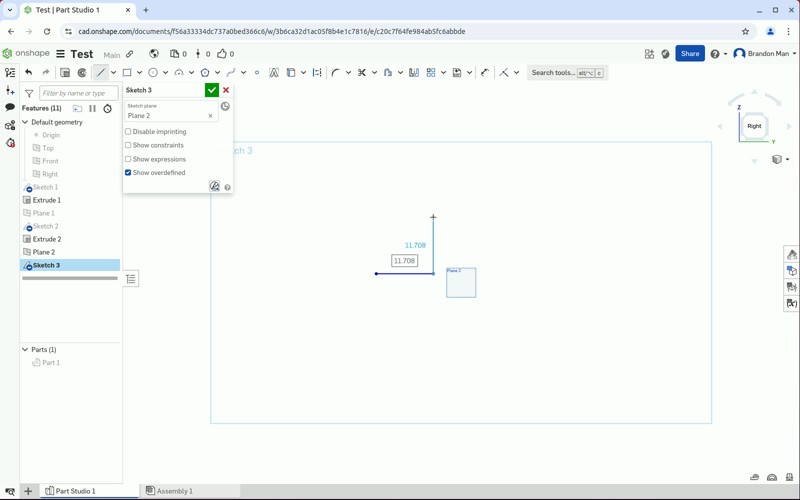
key_down(shift)
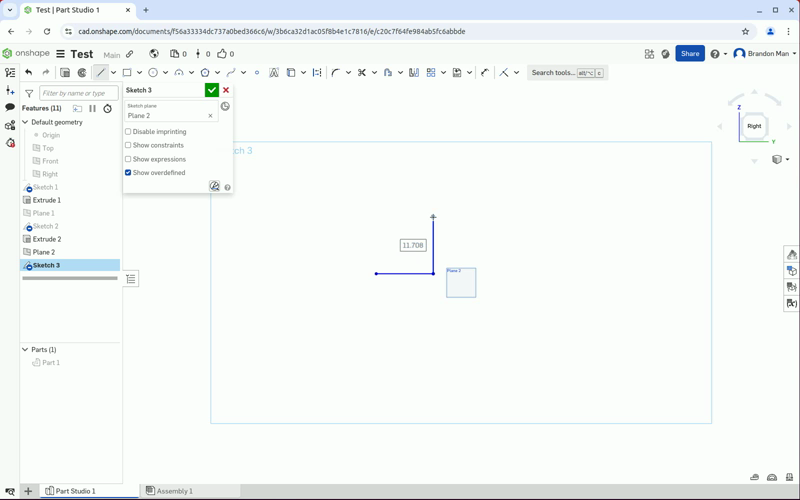
mouse_move(463, 216)
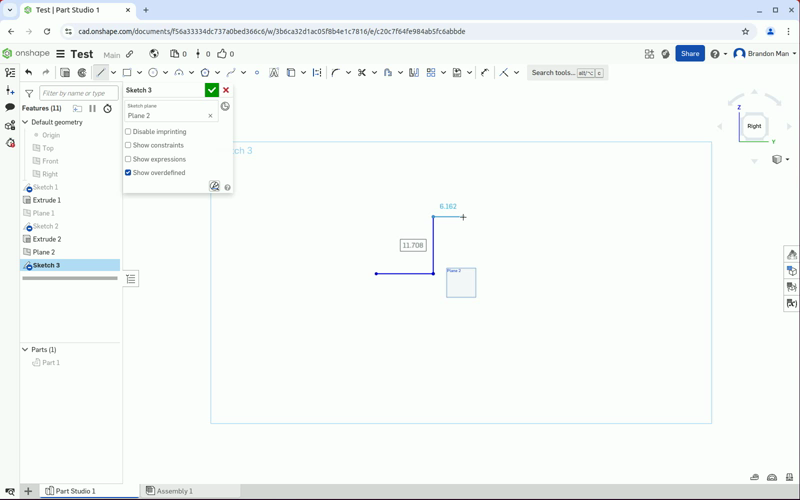
mouse_move(376, 216)
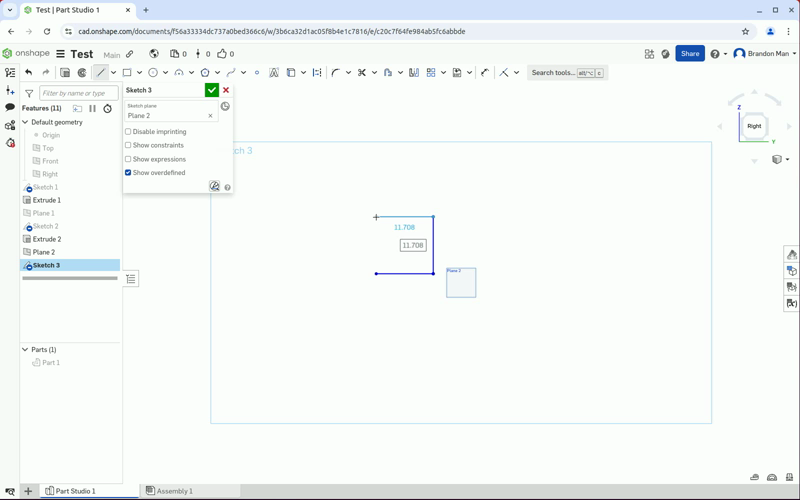
click(376, 216)
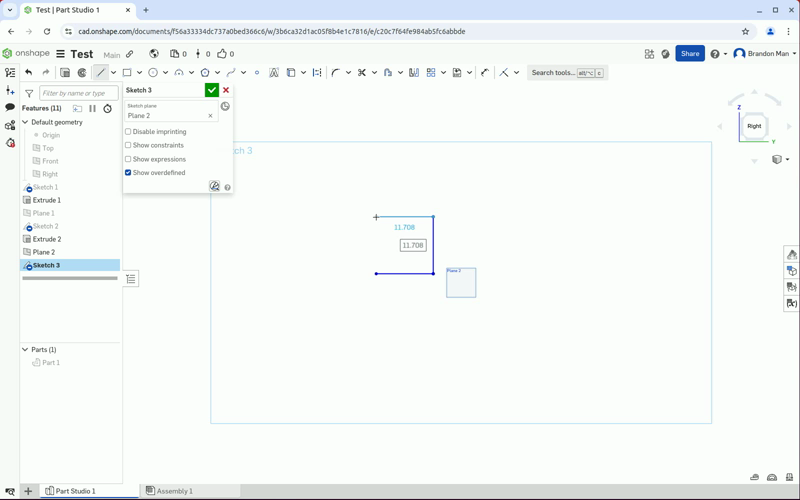
key_up(shift)
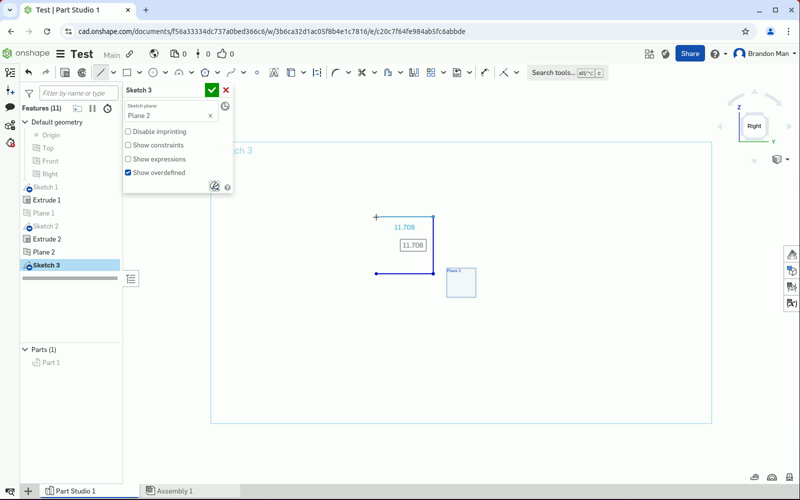
mouse_move(406, 216)
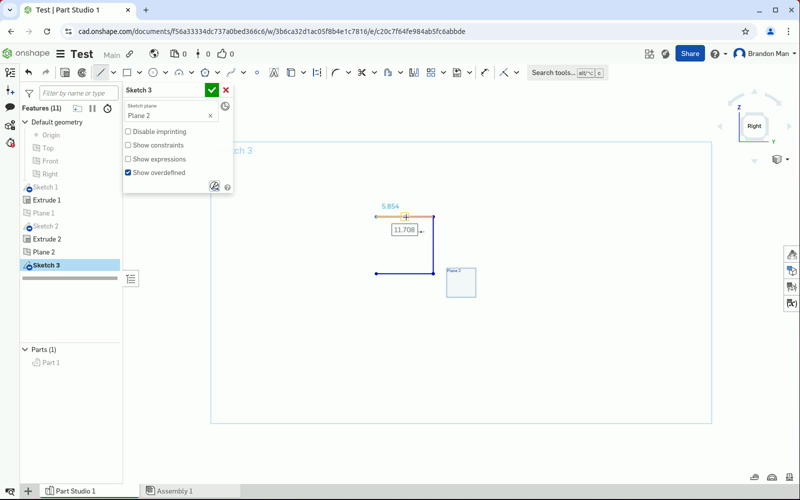
key_down(shift)
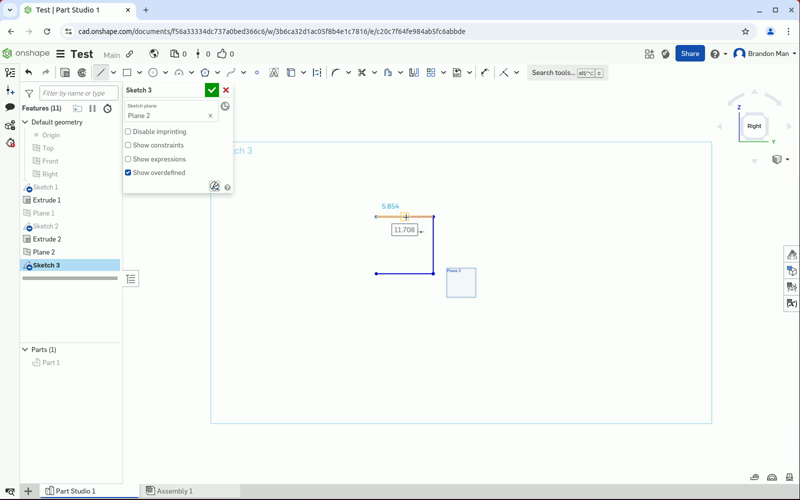
mouse_move(376, 273)
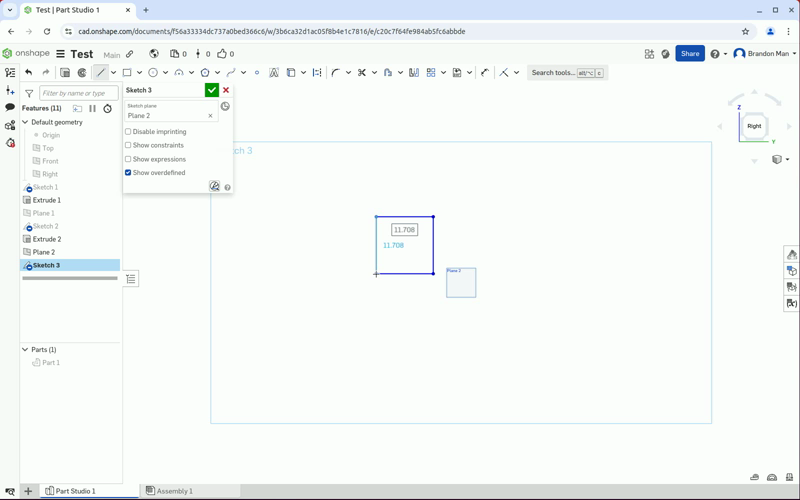
key_up(shift)
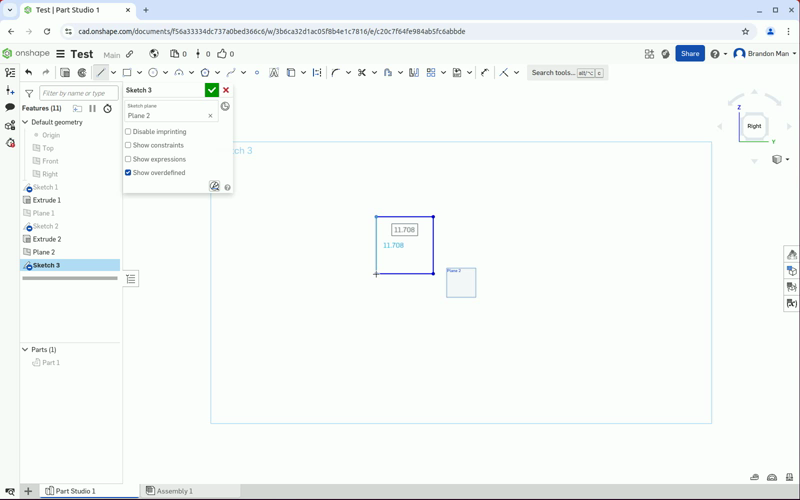
click(376, 273)
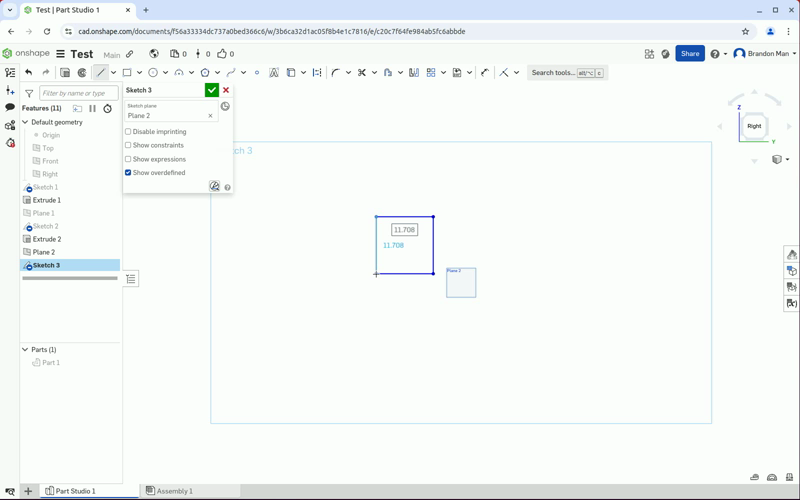
key(esc)
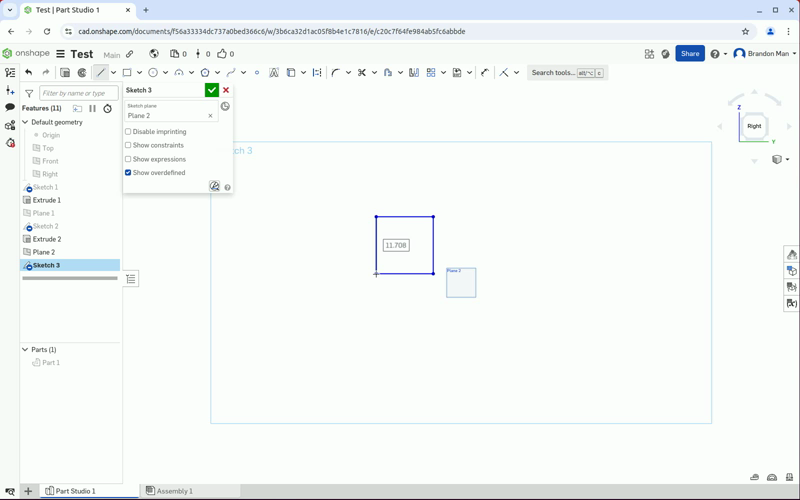
mouse_move(386, 220)
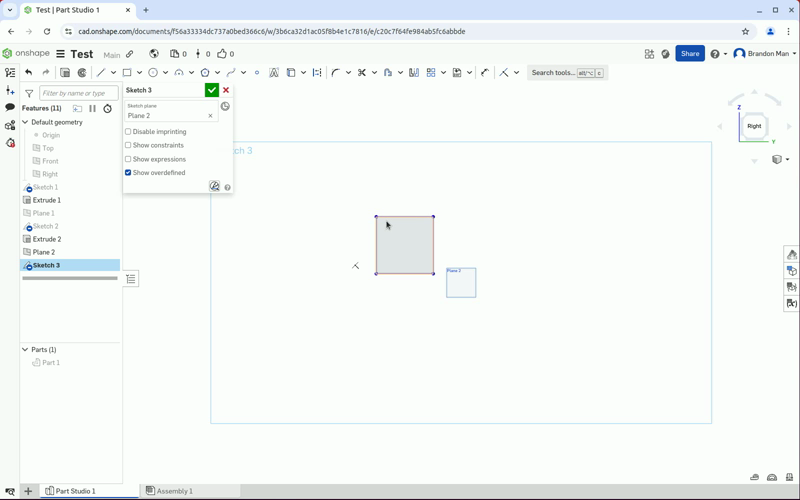
click(386, 220)
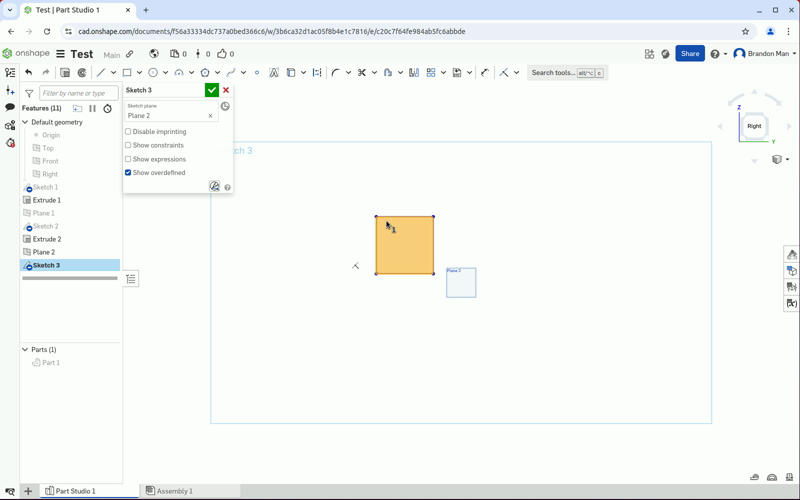
mouse_move(73, 352)
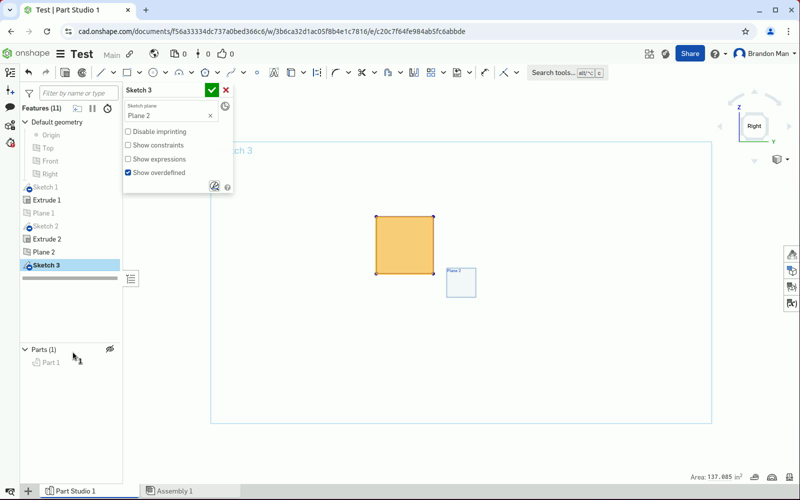
key(shift+y)
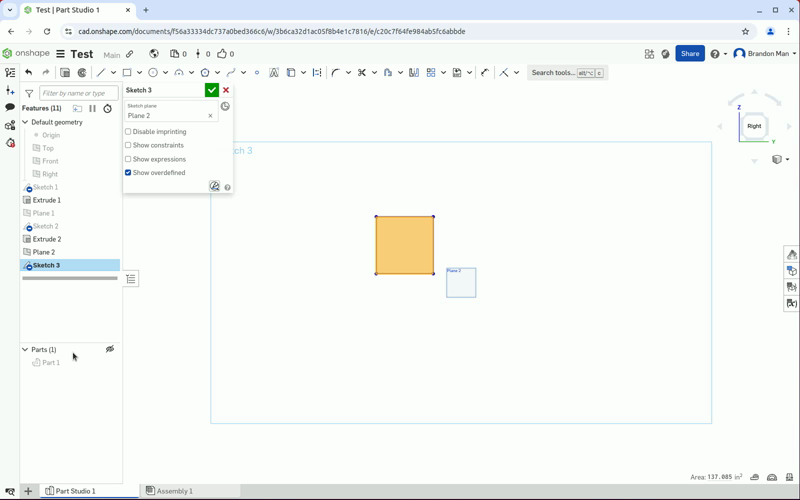
key(shift+e)
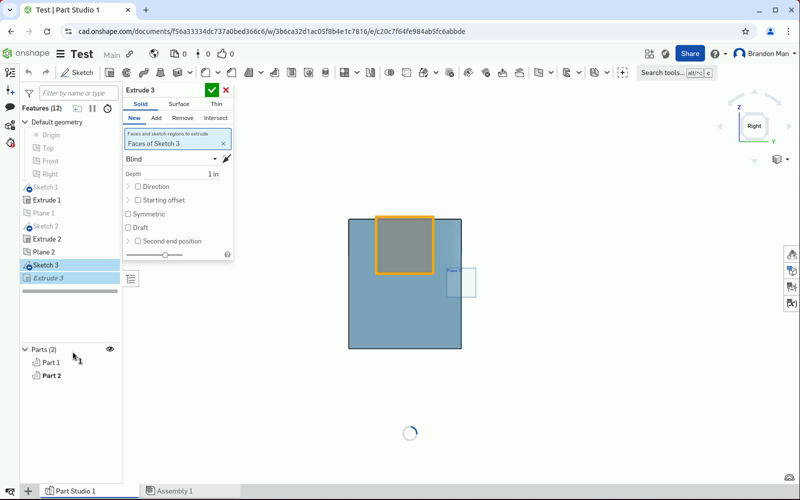
mouse_move(143, 106)
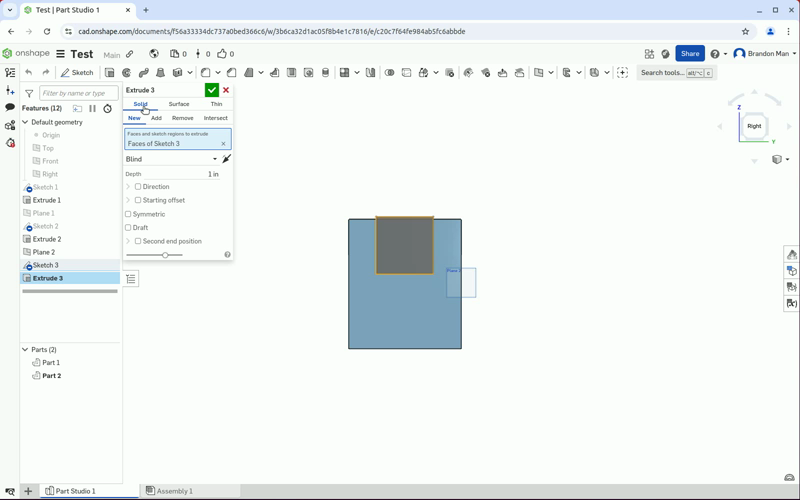
click(143, 106)
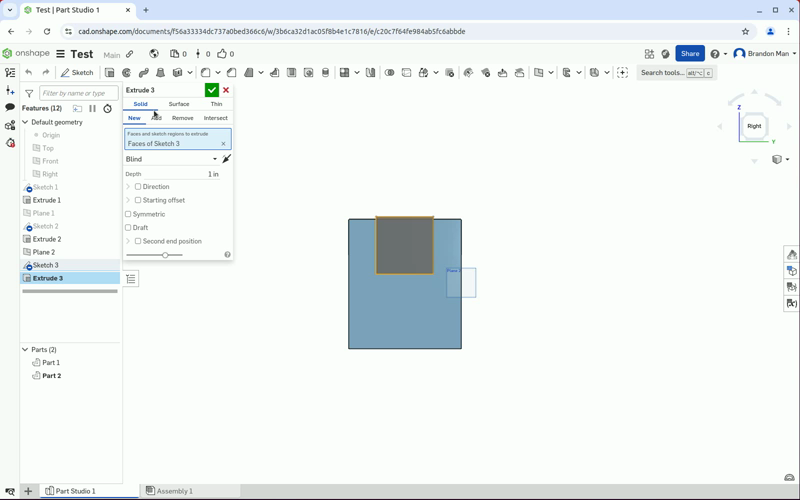
mouse_move(186, 120)
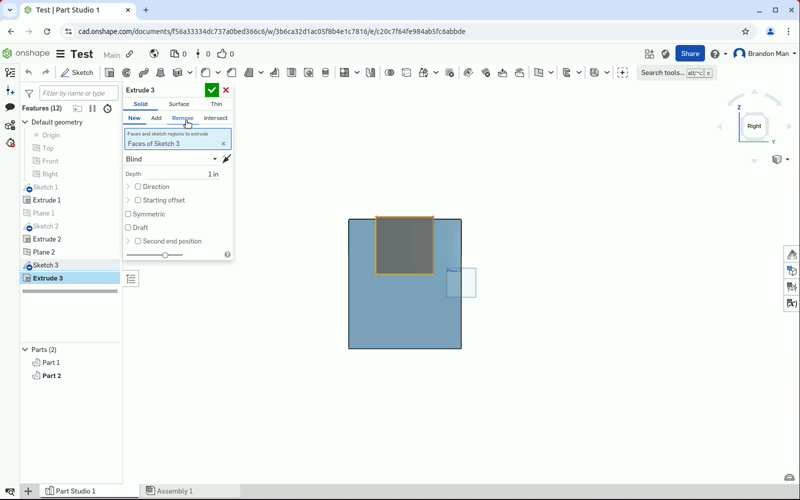
click(186, 120)
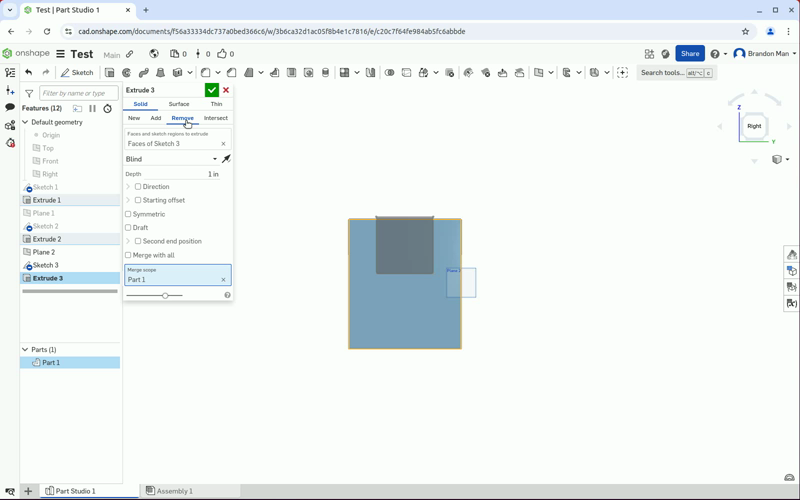
key(tab, 4)
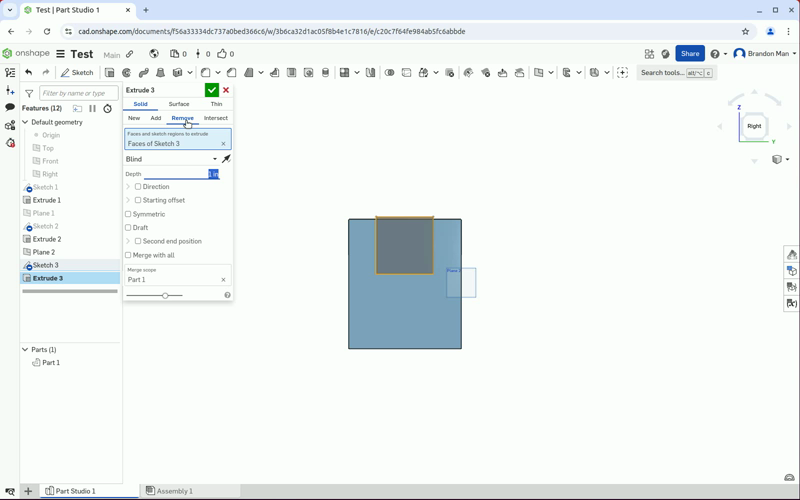
text(30.811)
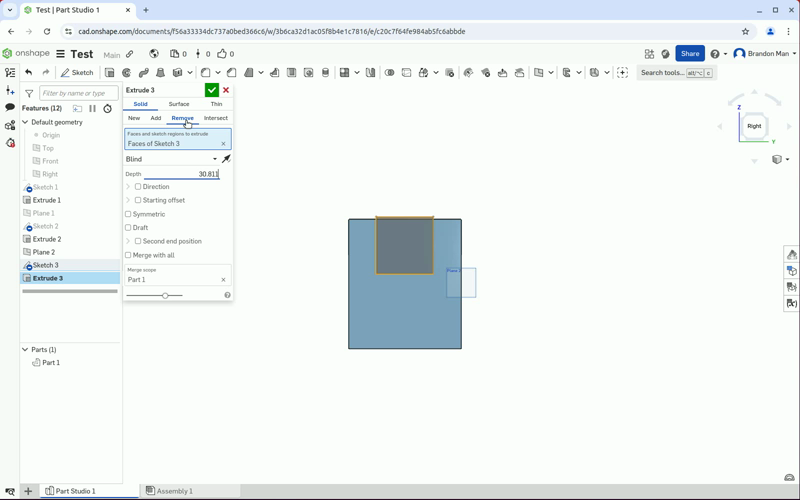
key(tab, 6)
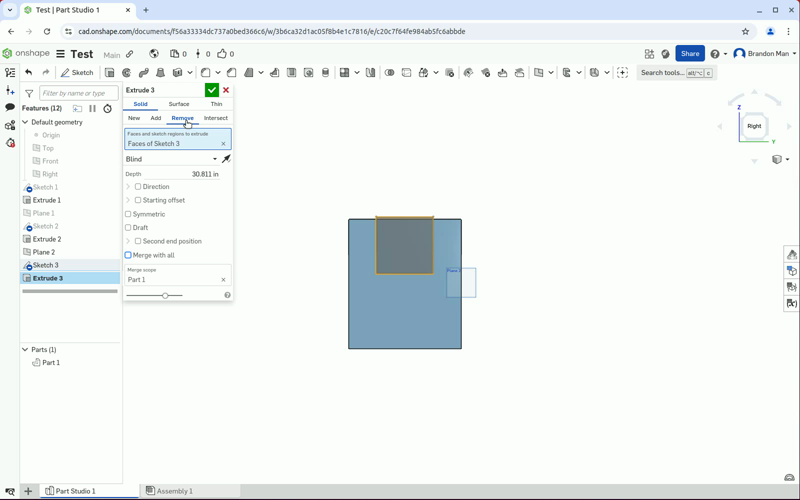
key(space)
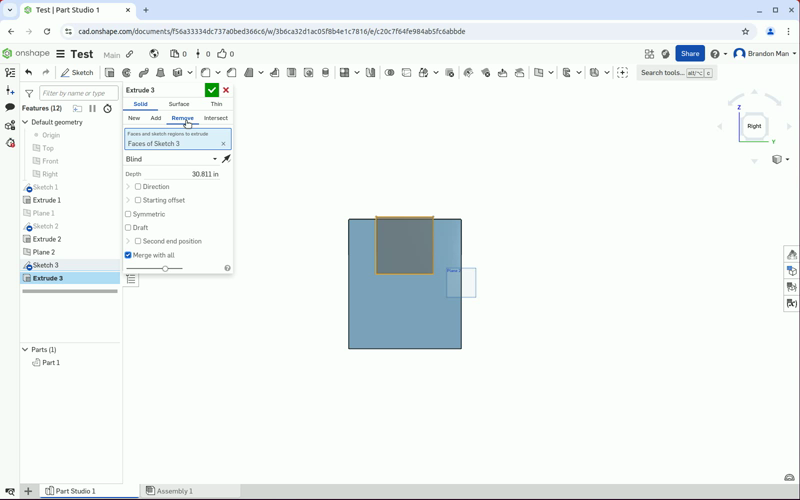
key(enter)
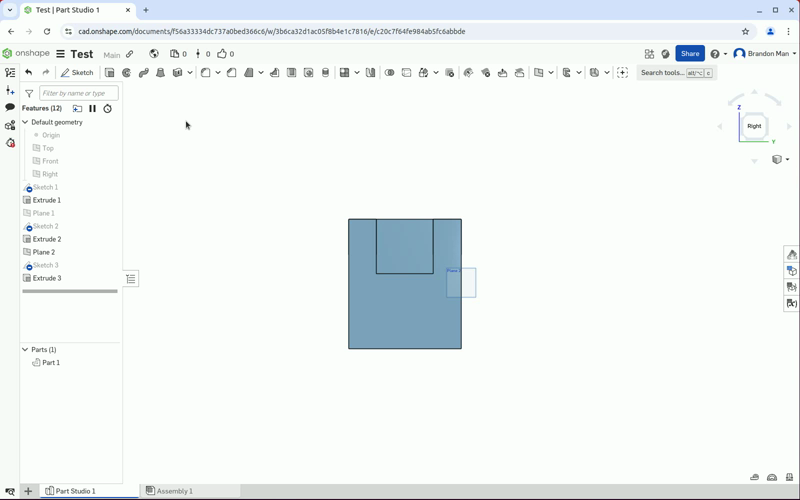
key(shift+h)
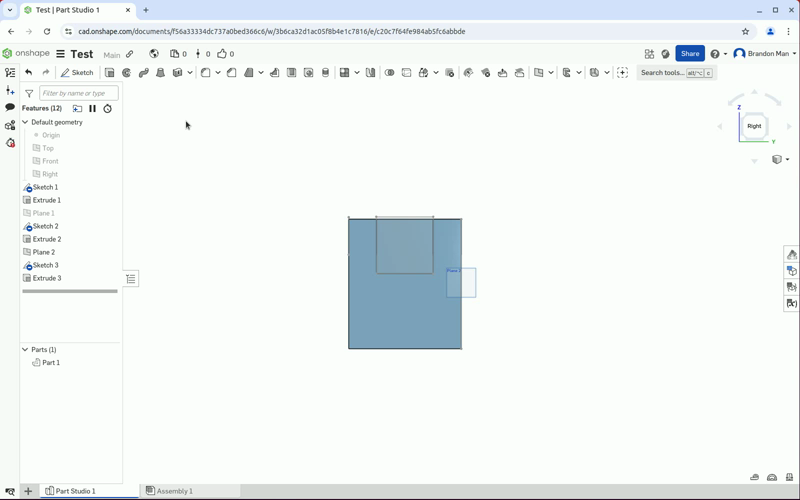
key(shift+h)
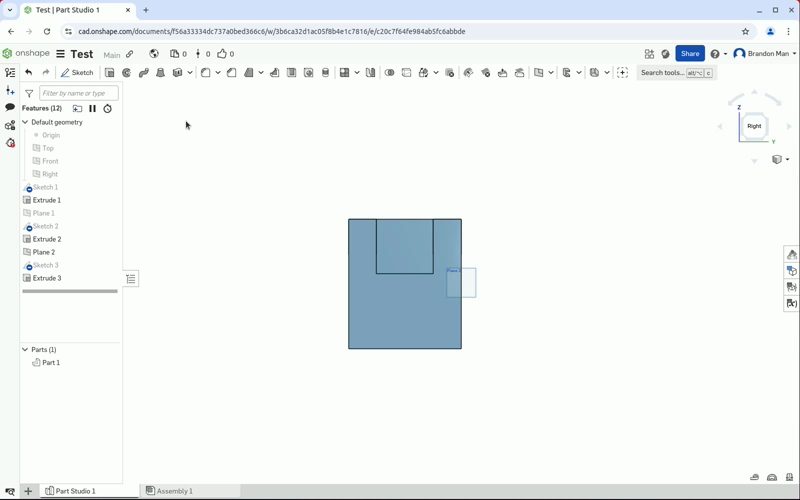
mouse_move(73, 189)
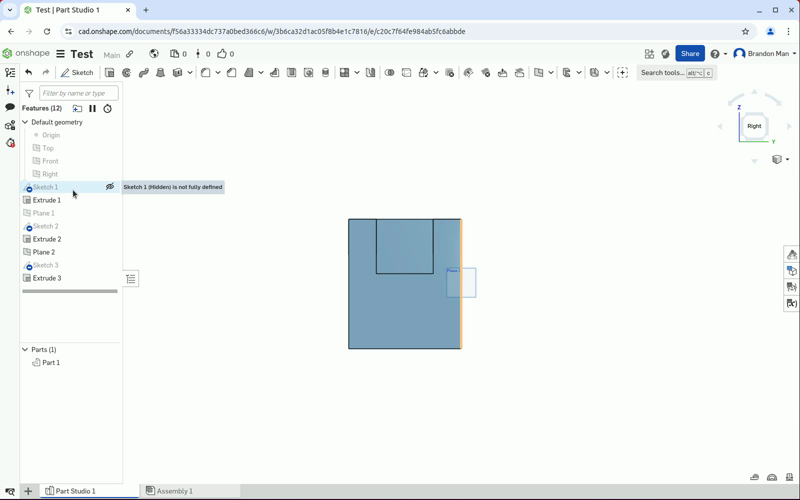
click(73, 189)
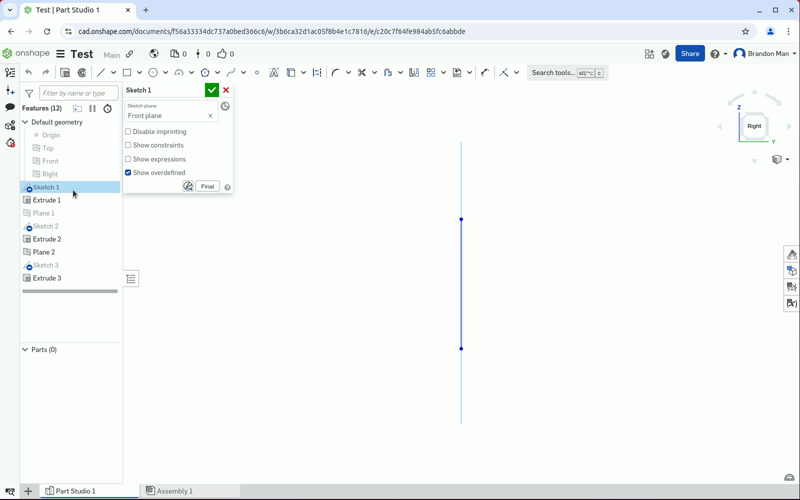
mouse_move(229, 92)
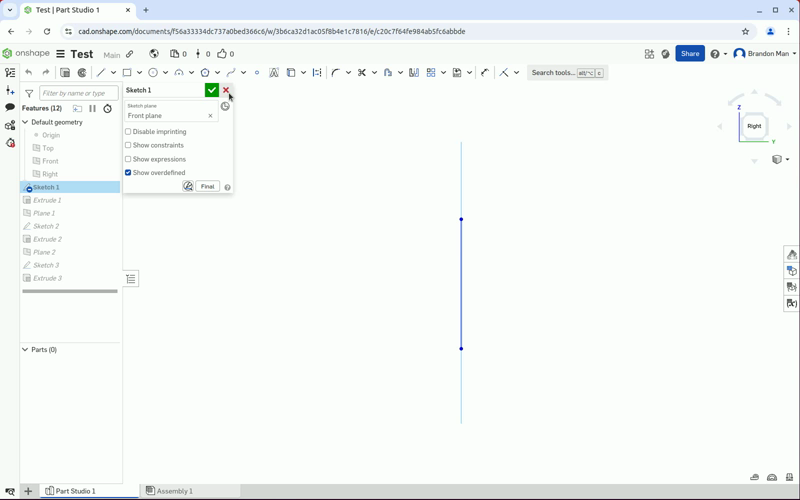
click(229, 92)
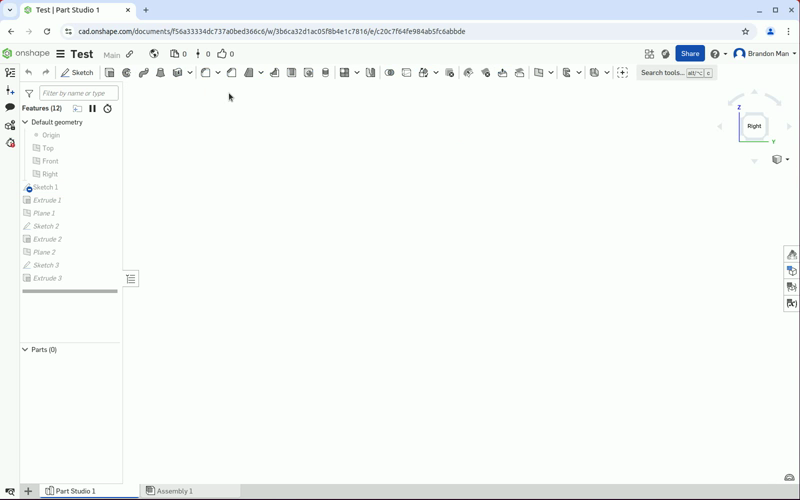
key(shift+s)
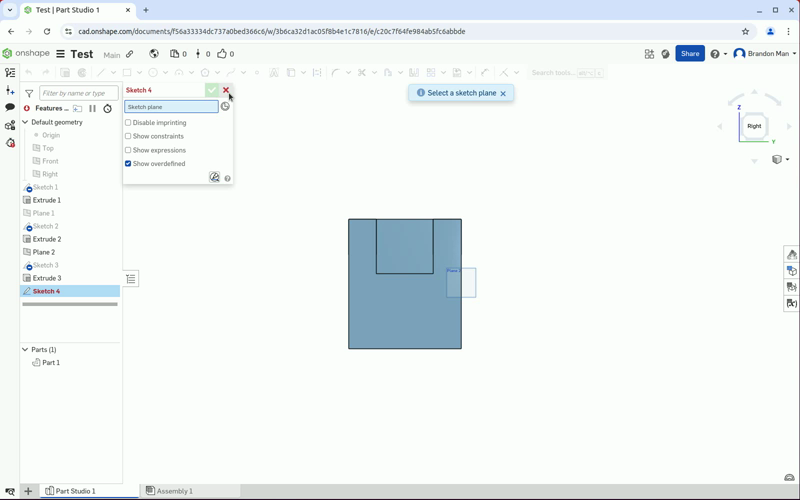
mouse_move(73, 254)
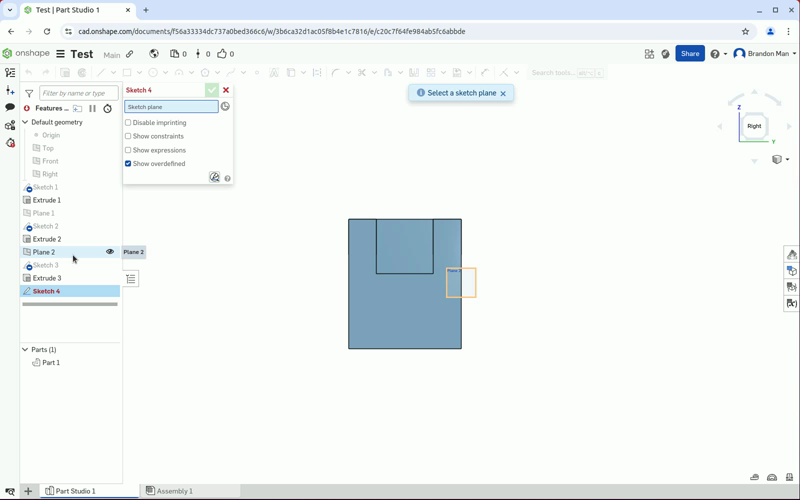
click(73, 254)
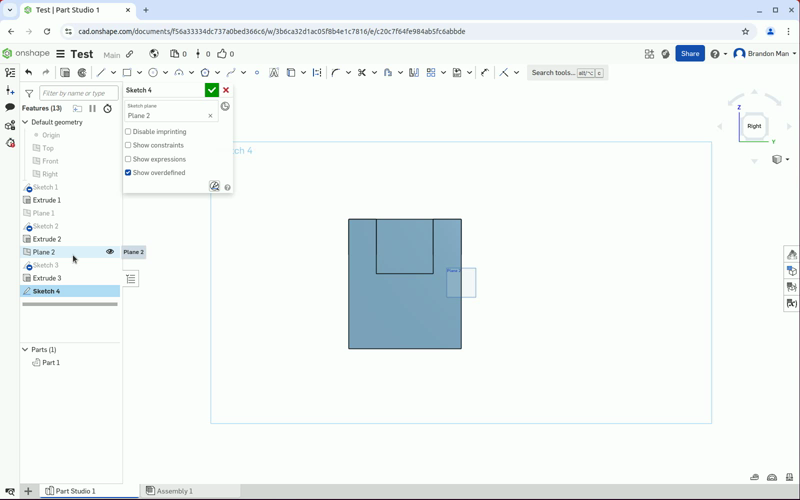
mouse_move(73, 352)
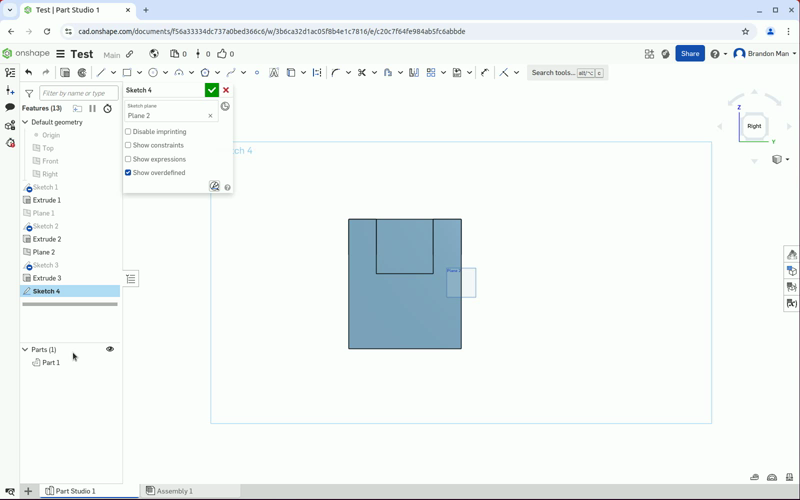
key(y)
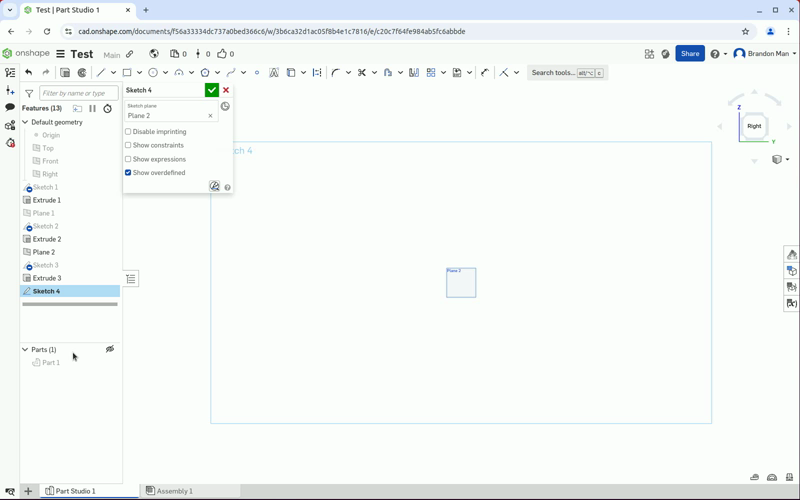
key(l)
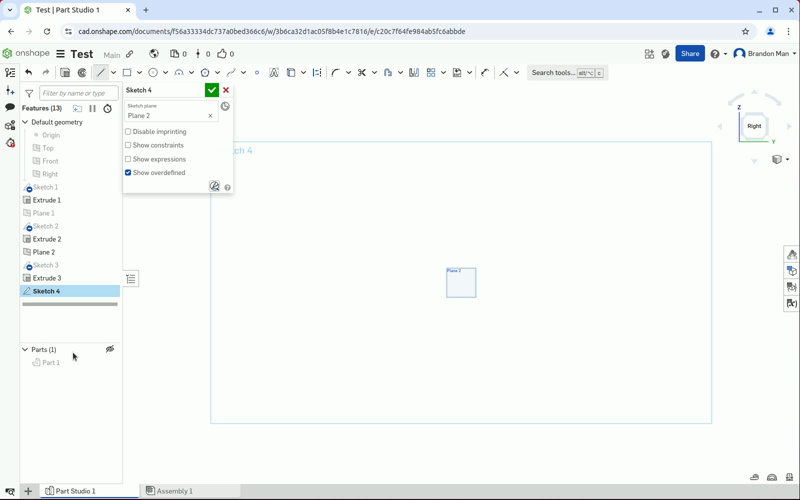
key_down(shift)
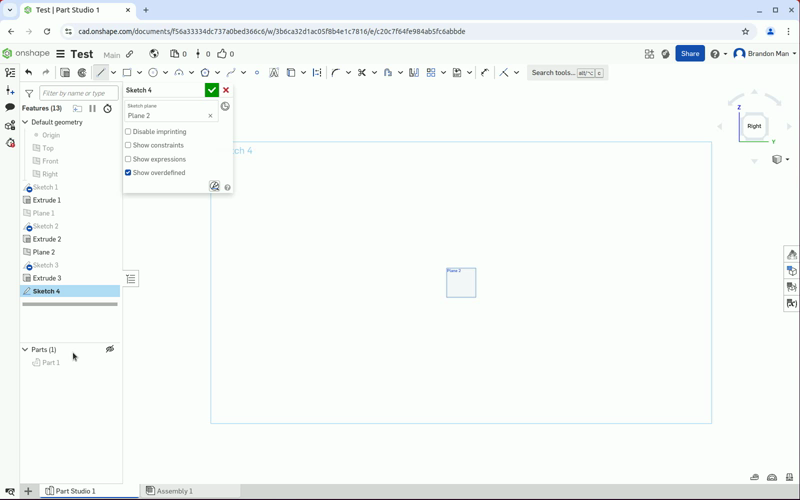
mouse_move(366, 348)
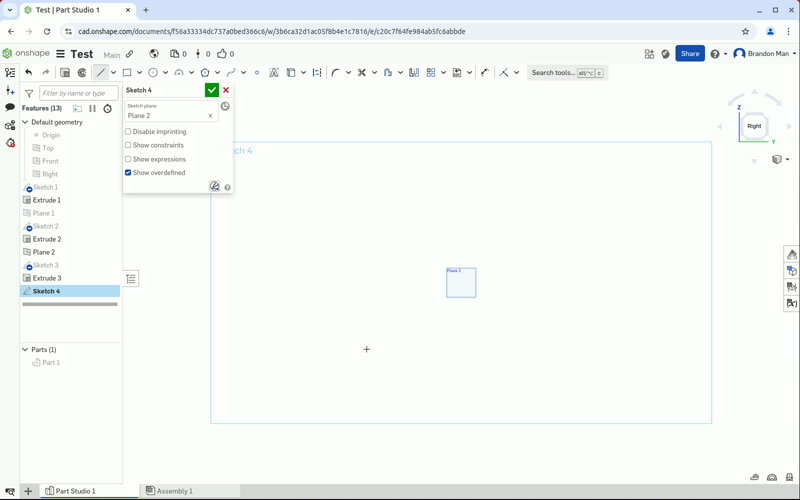
click(366, 348)
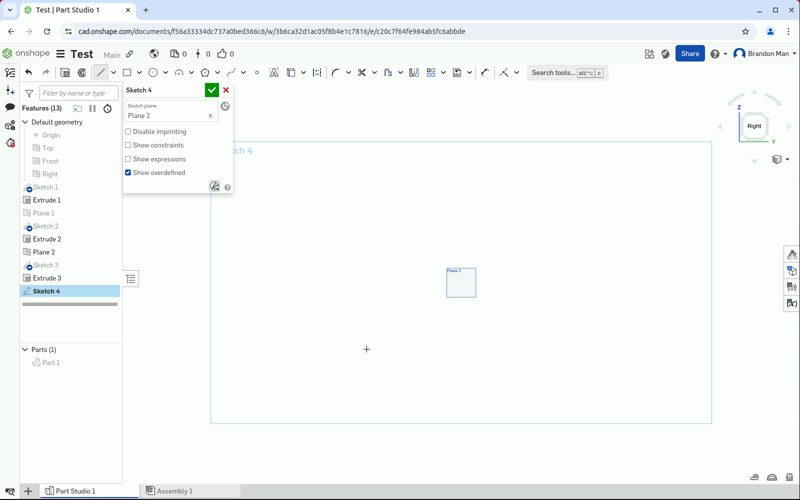
key_up(shift)
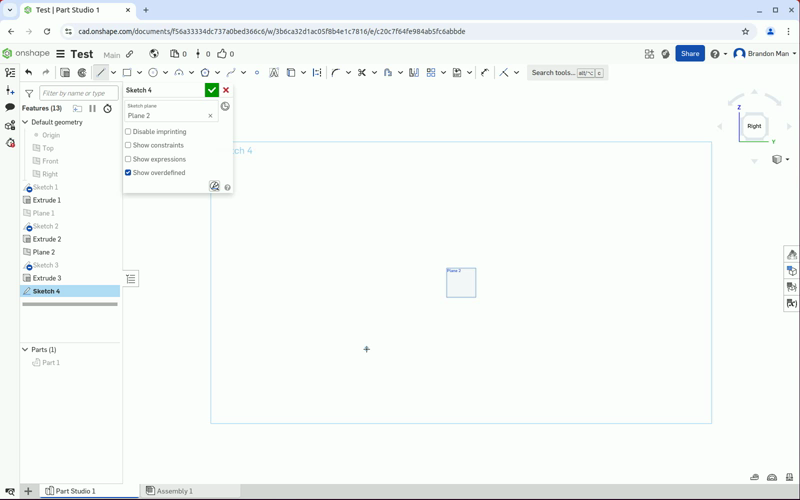
key_down(shift)
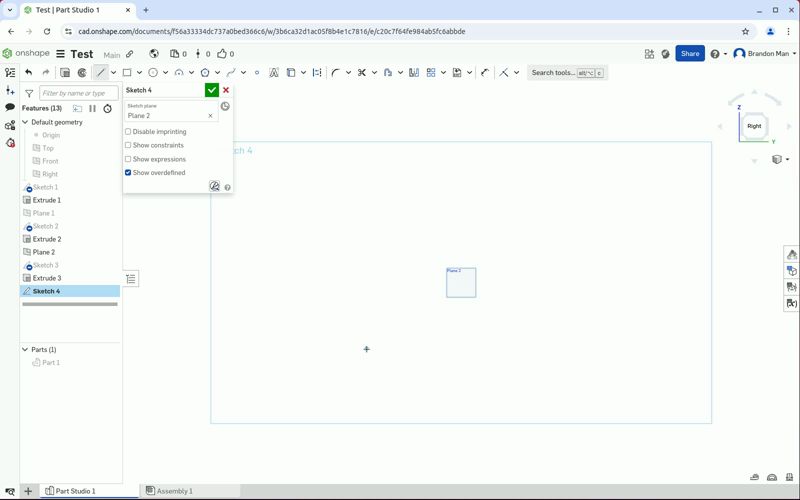
mouse_move(442, 348)
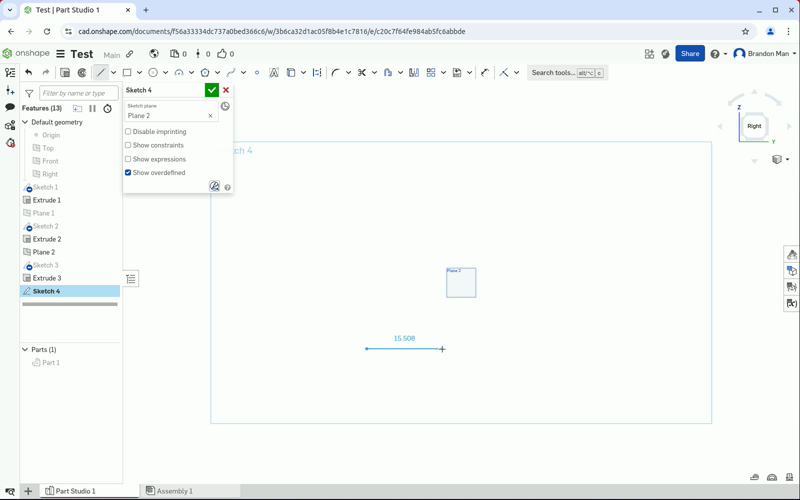
click(442, 348)
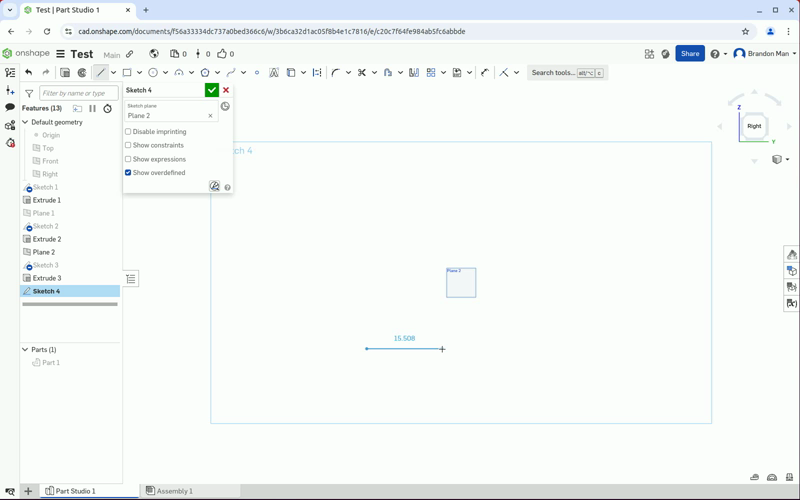
key_up(shift)
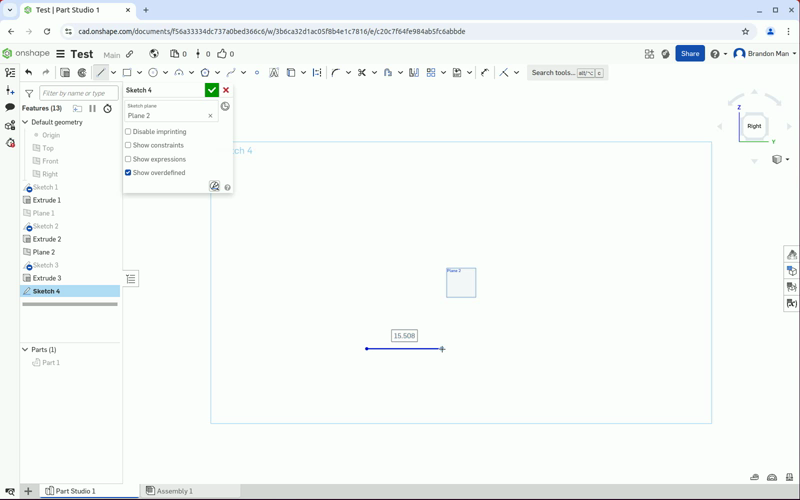
key_down(shift)
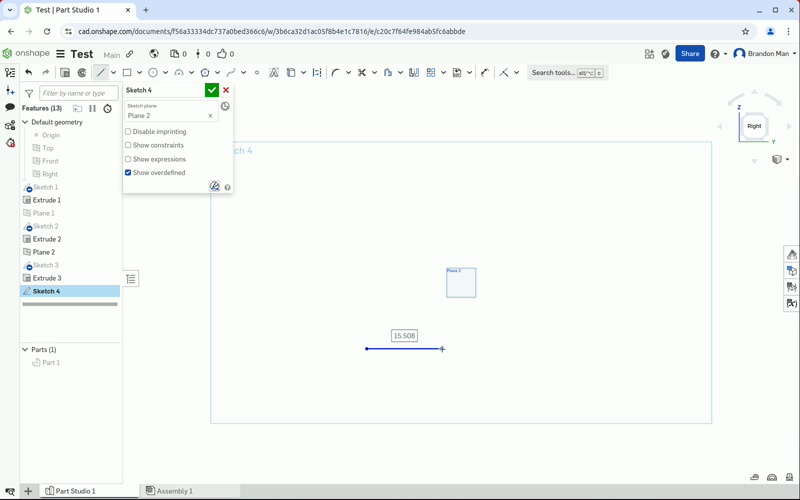
mouse_move(472, 348)
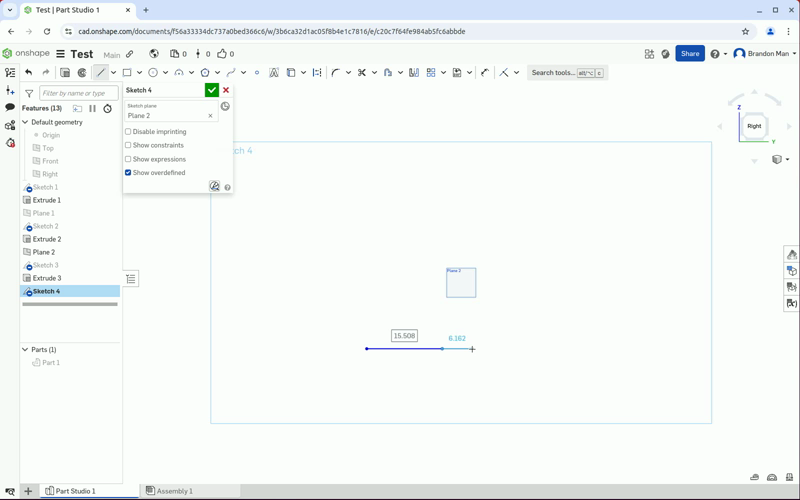
mouse_move(442, 310)
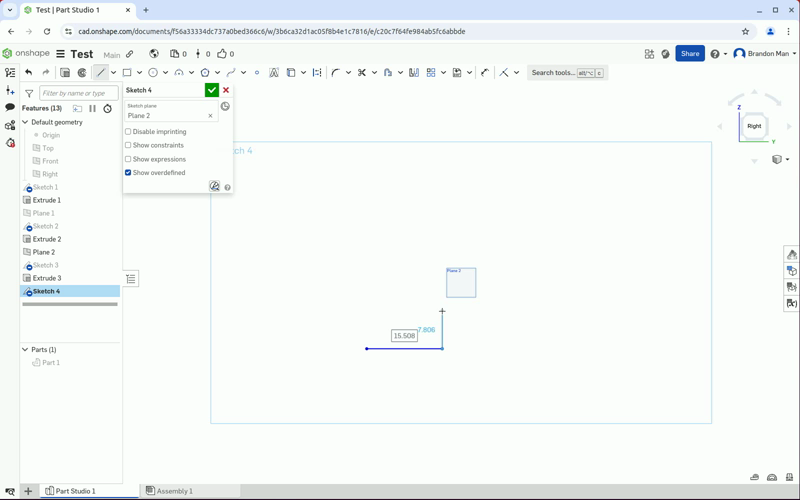
click(442, 310)
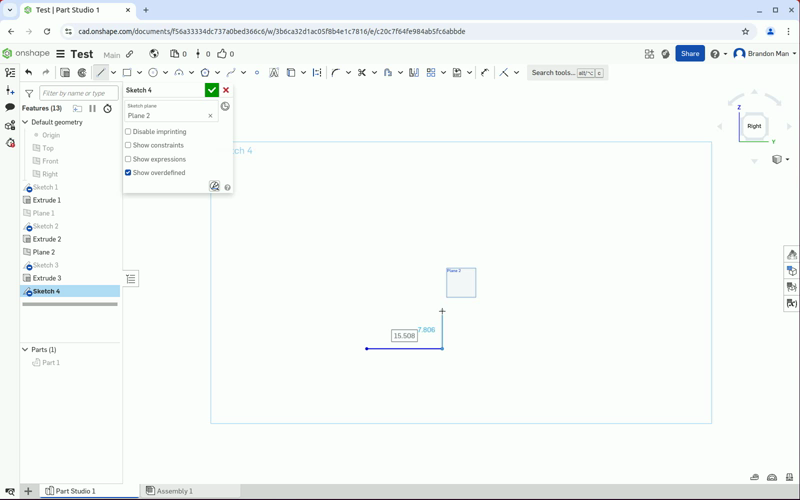
key_up(shift)
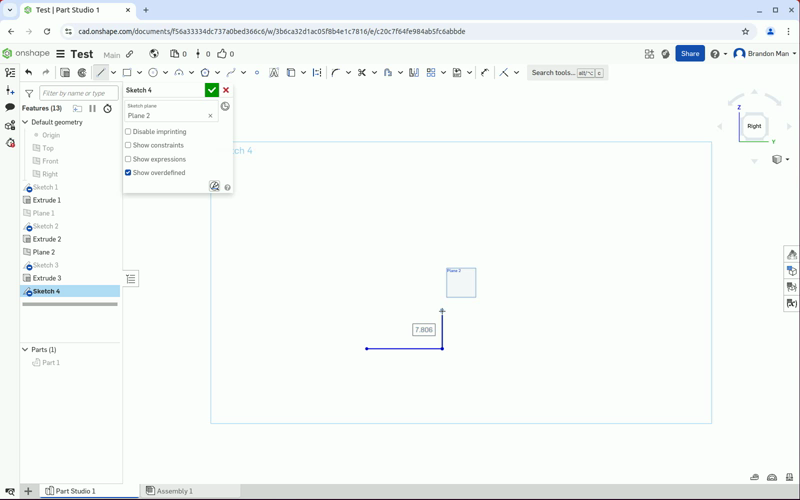
key_down(shift)
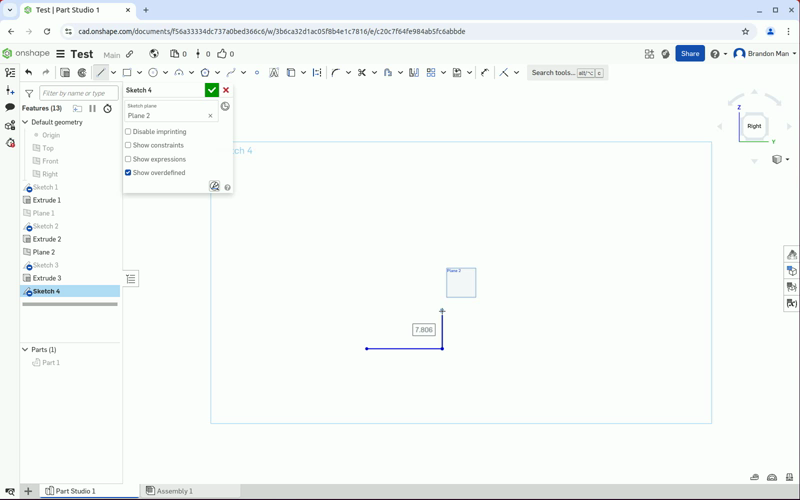
mouse_move(366, 310)
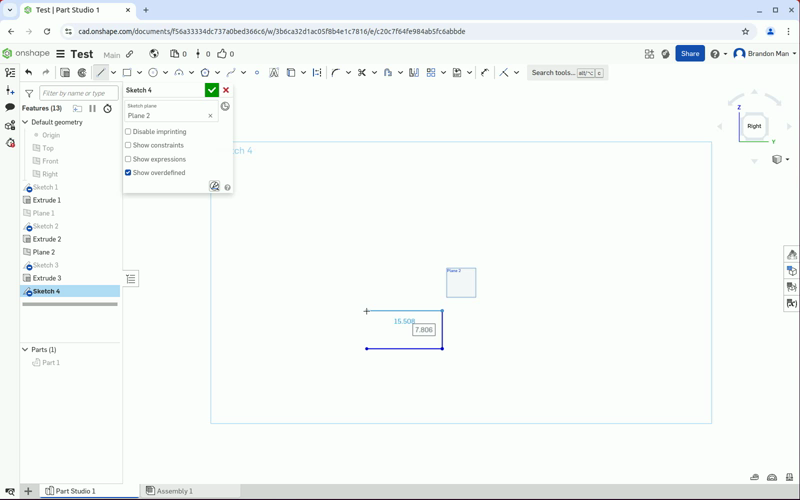
click(366, 310)
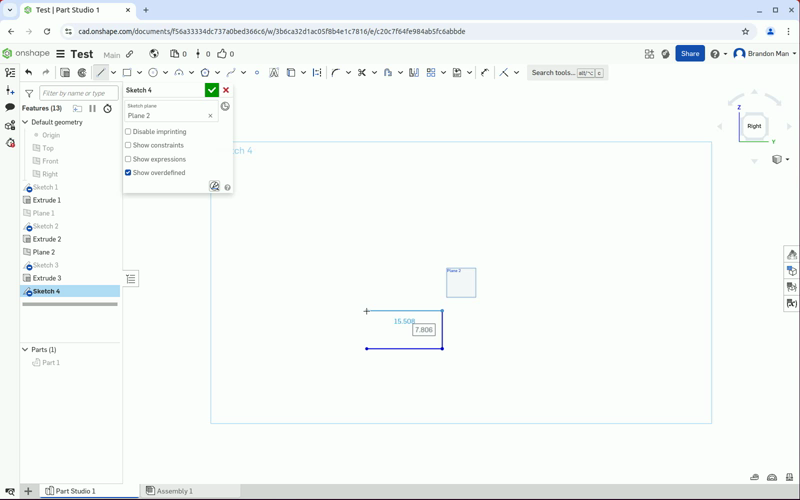
key_up(shift)
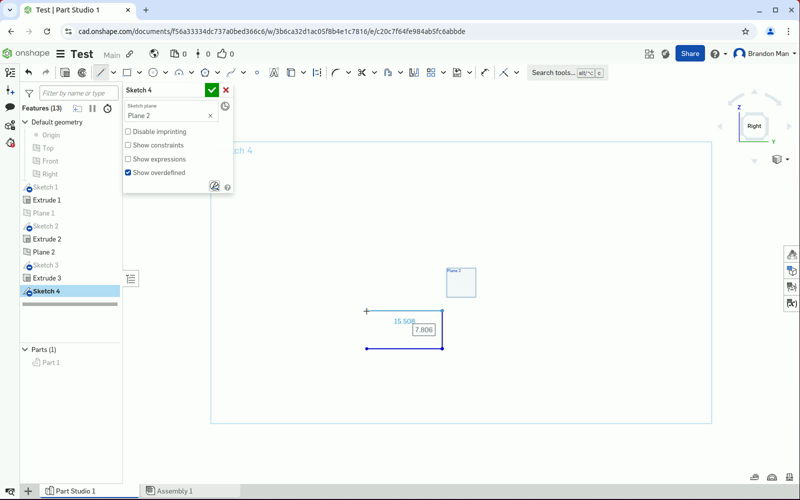
mouse_move(396, 310)
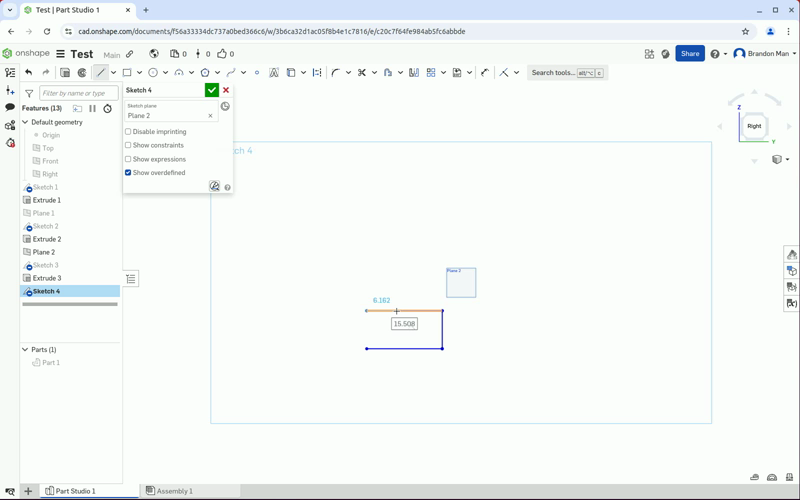
key_down(shift)
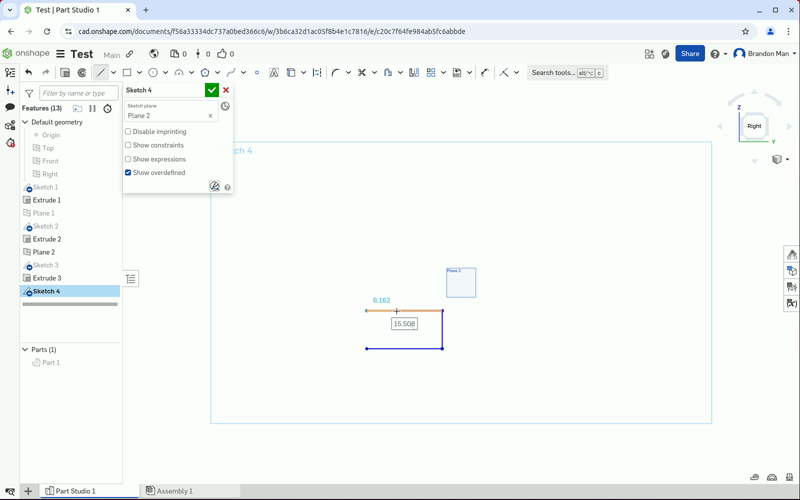
mouse_move(366, 348)
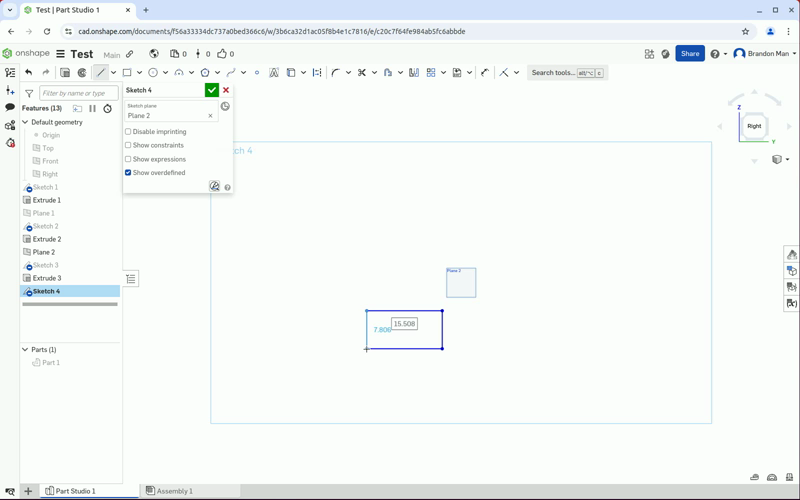
key_up(shift)
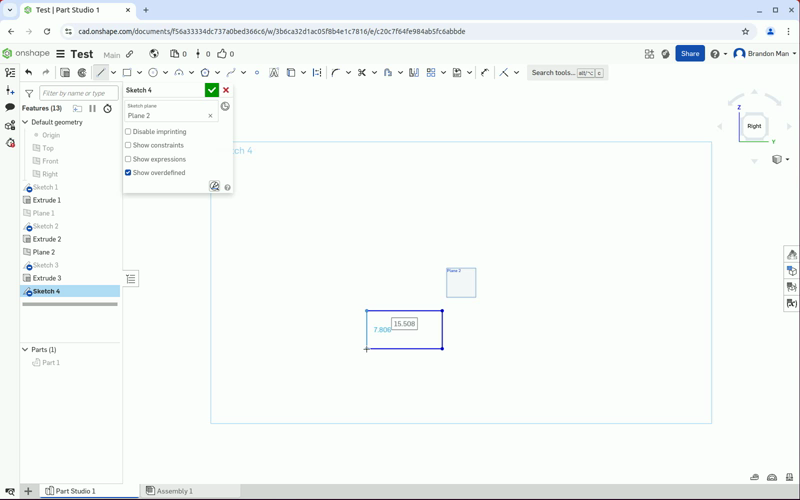
click(366, 348)
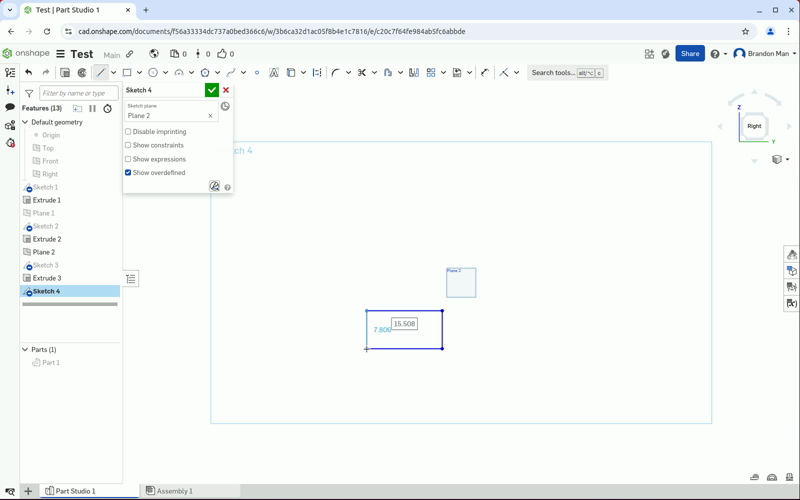
key(esc)
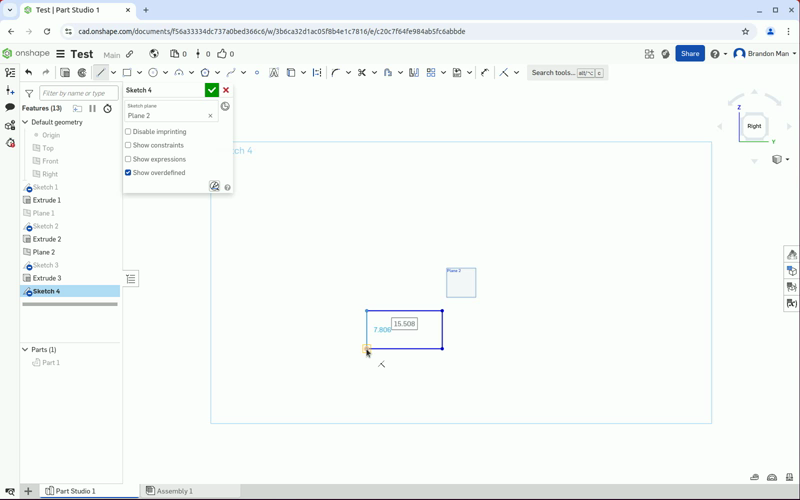
mouse_move(400, 339)
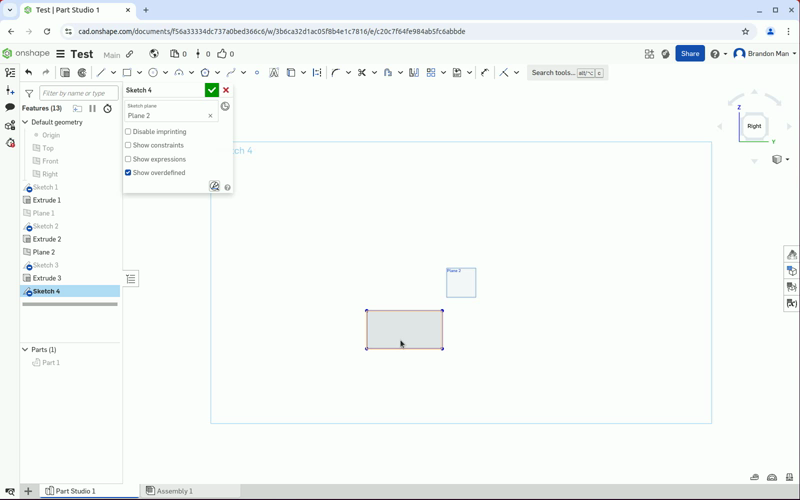
click(400, 339)
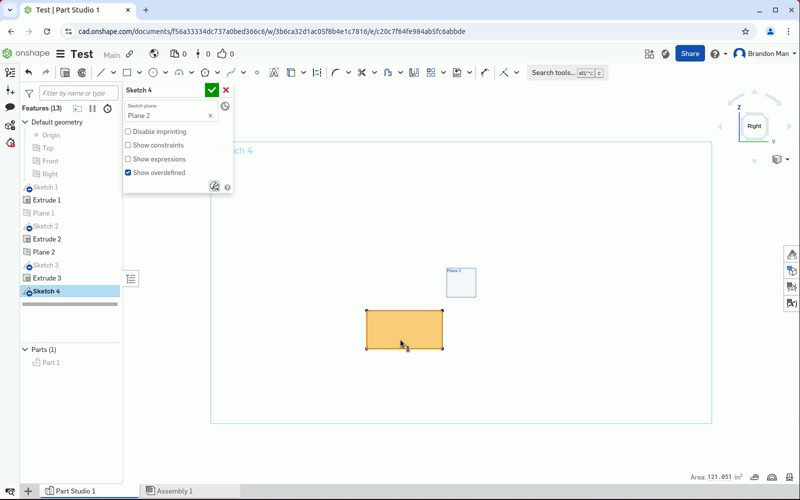
mouse_move(73, 352)
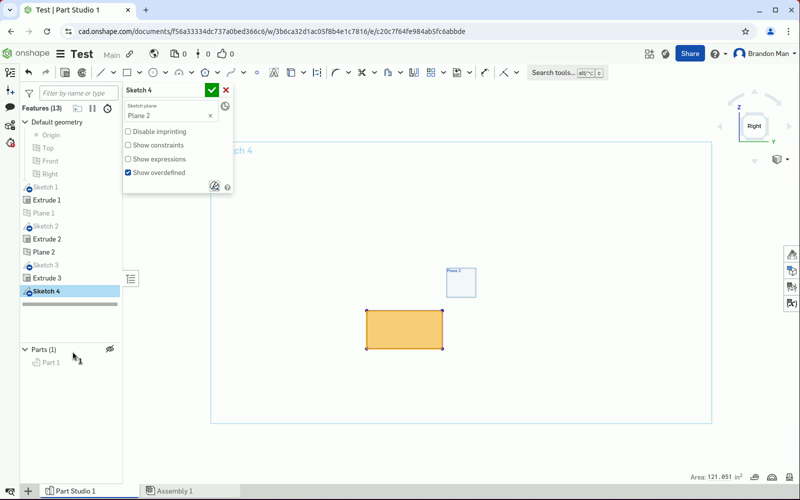
key(shift+y)
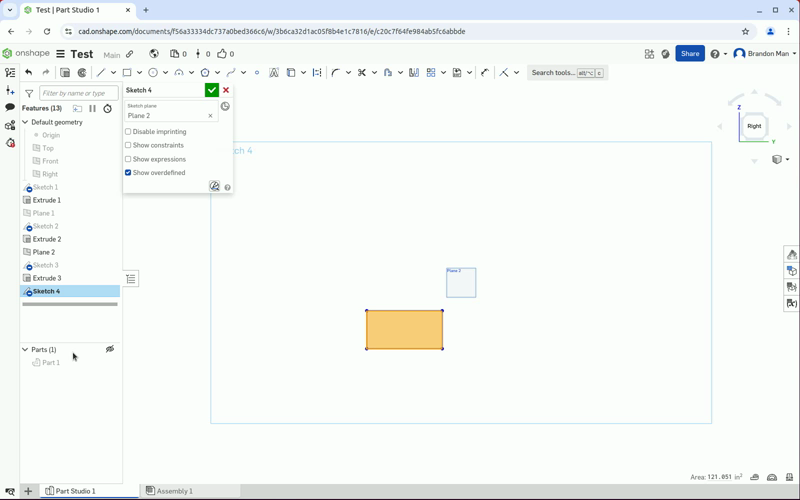
key(shift+e)
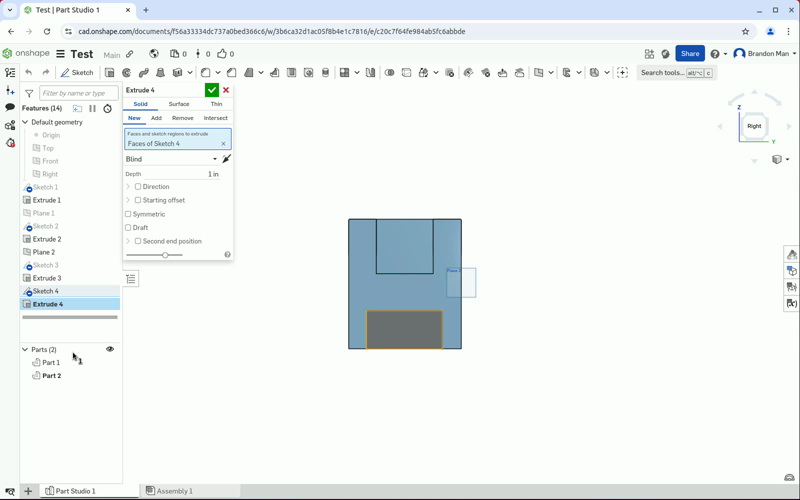
mouse_move(143, 106)
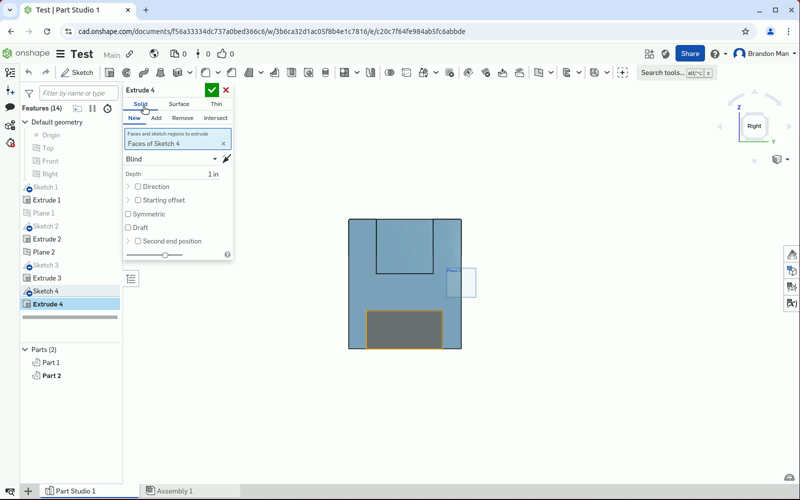
click(143, 106)
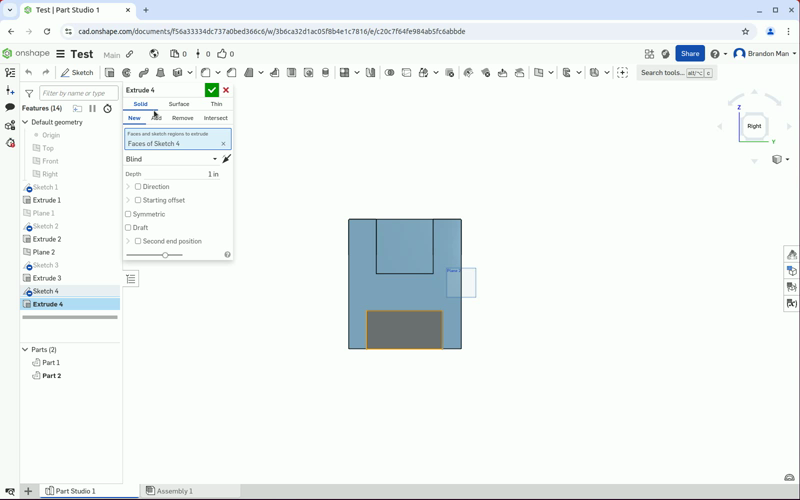
mouse_move(186, 120)
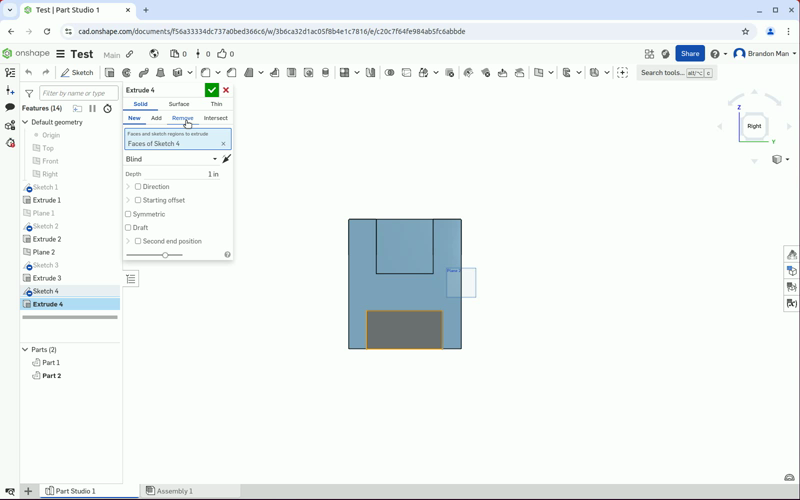
click(186, 120)
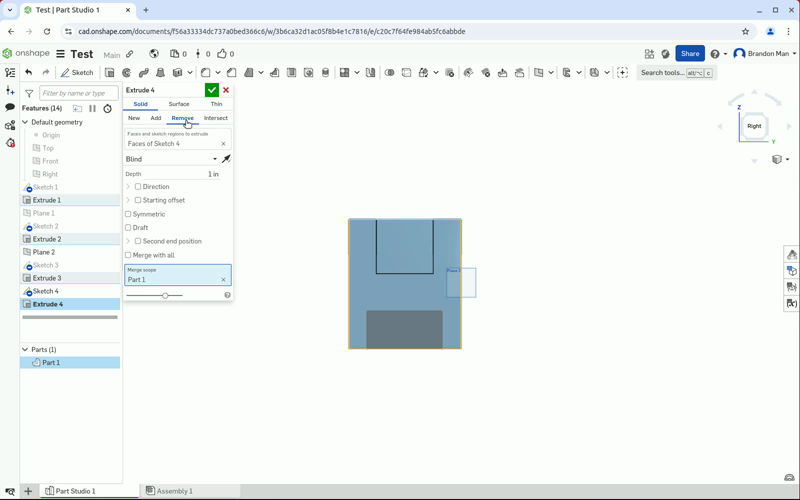
key(tab, 4)
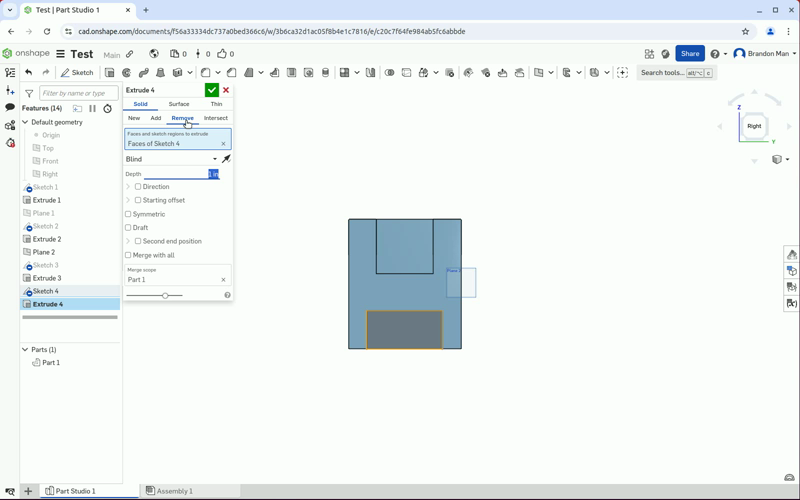
text(30.811)
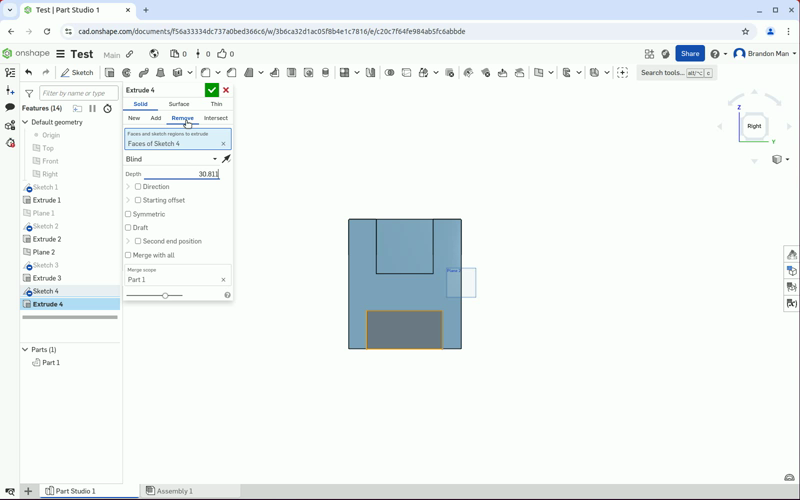
key(tab, 6)
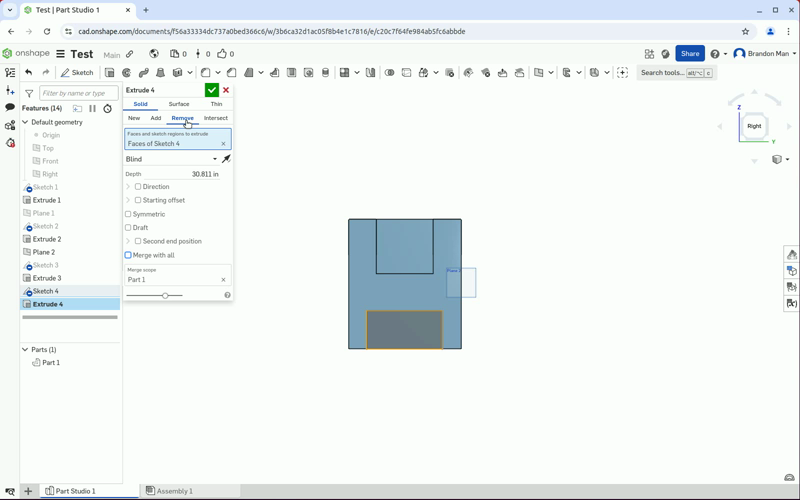
key(space)
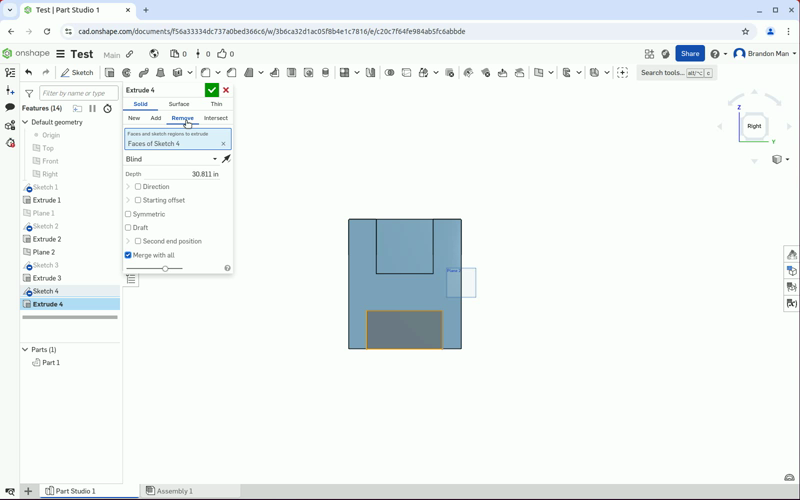
key(enter)
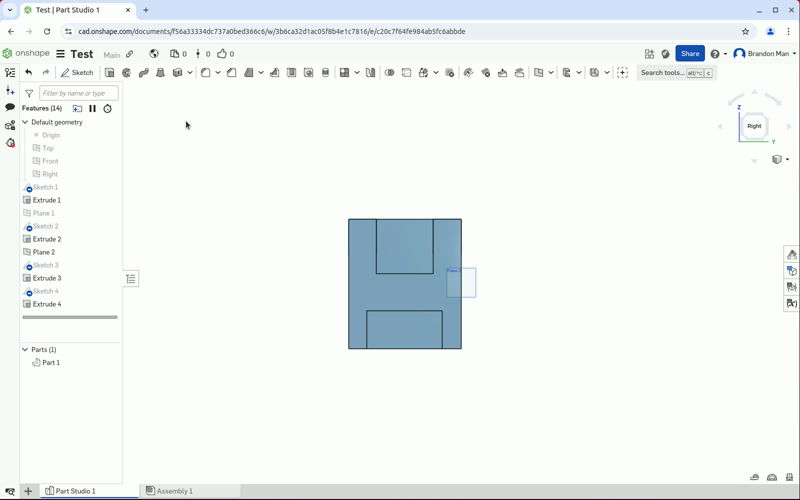
key(shift+h)
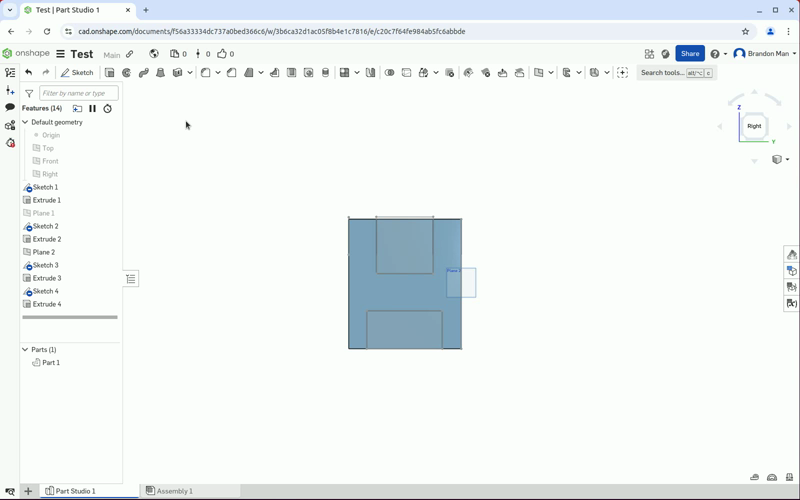
key(shift+h)
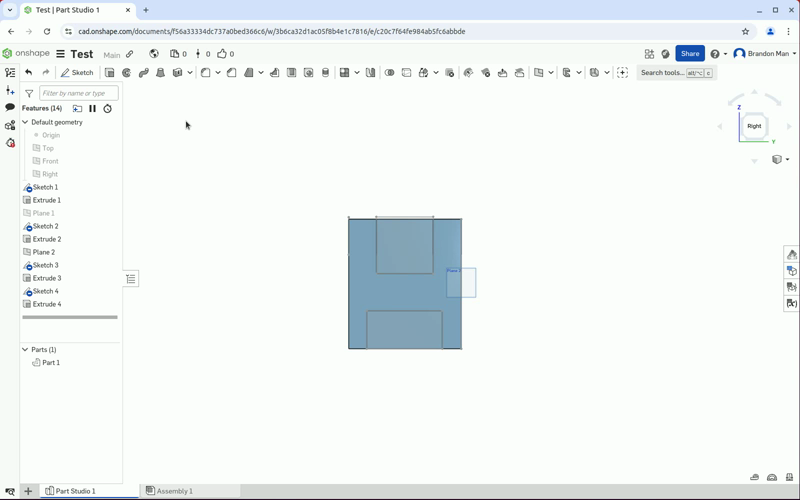
key(shift+7)
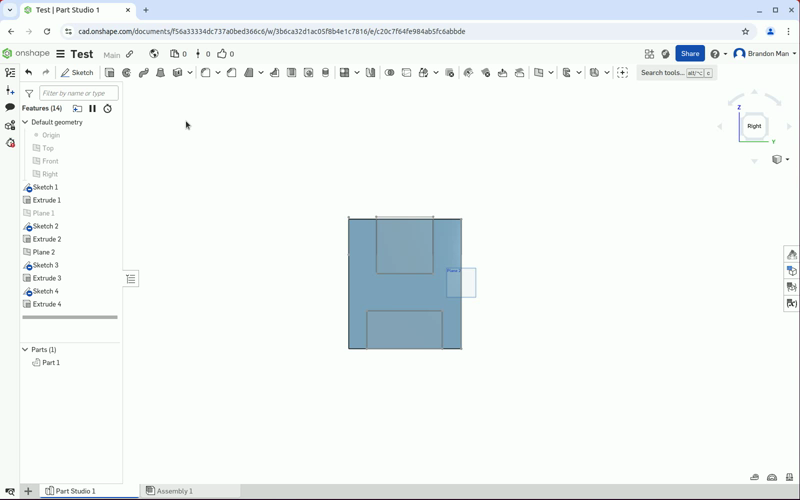
key(right, 2)
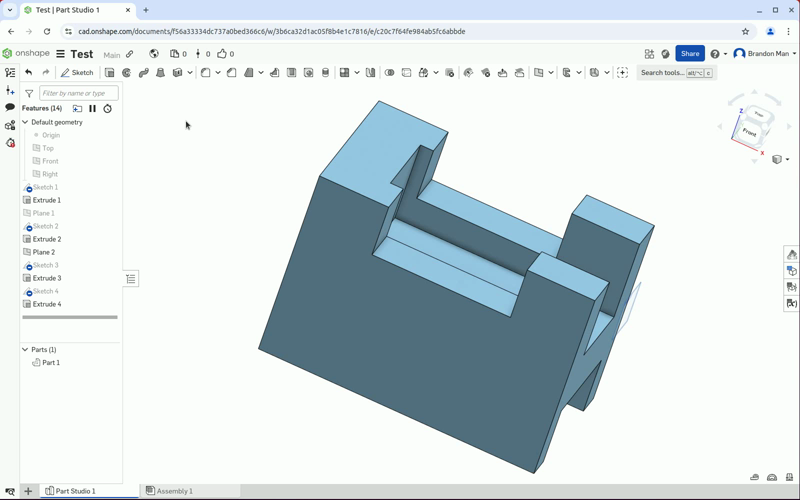
key(down, 2)
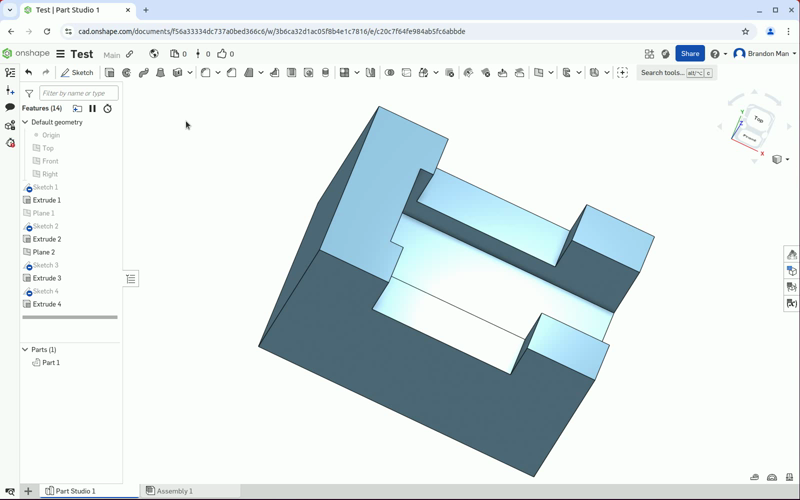
key(up, 2)
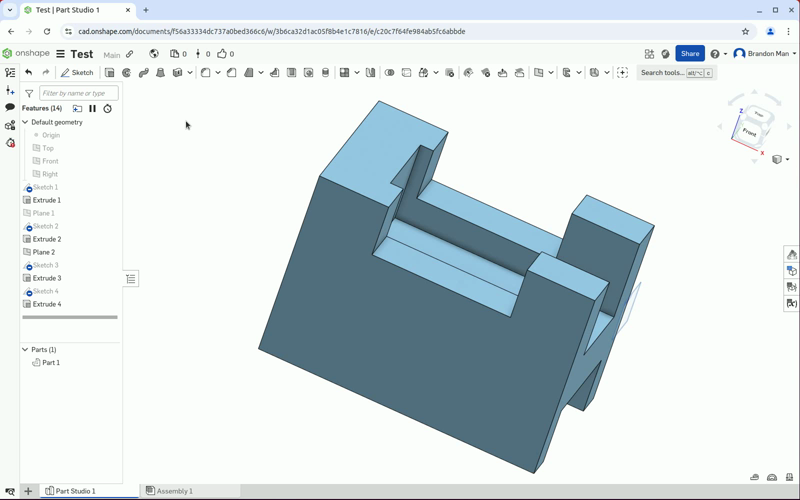
key(left, 2)
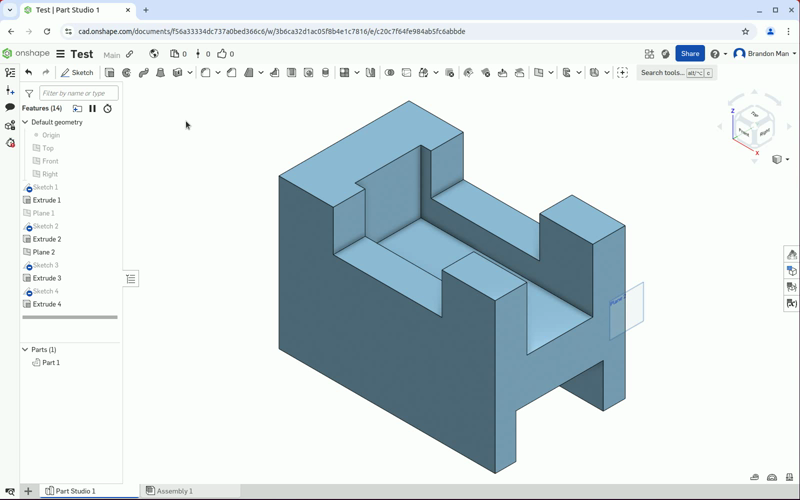
mouse_move(73, 189)
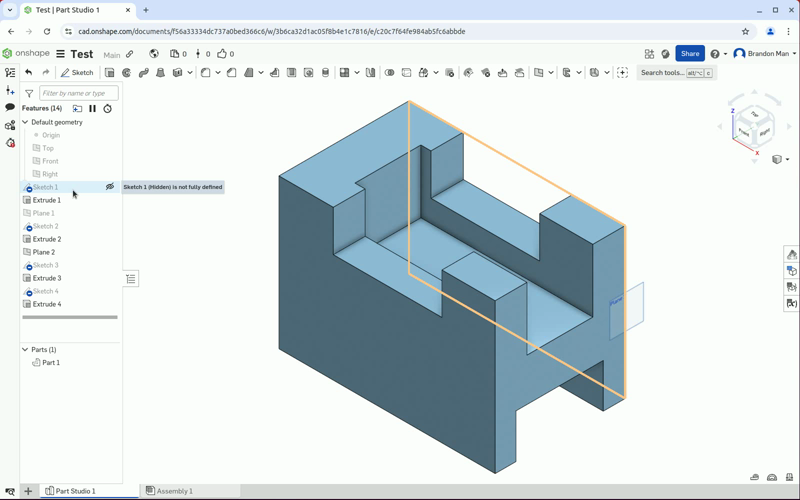
click(73, 189)